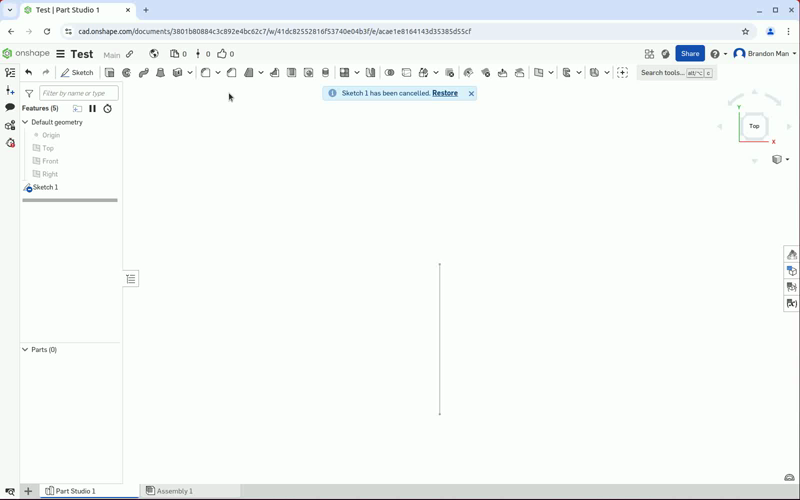
key(shift+h)
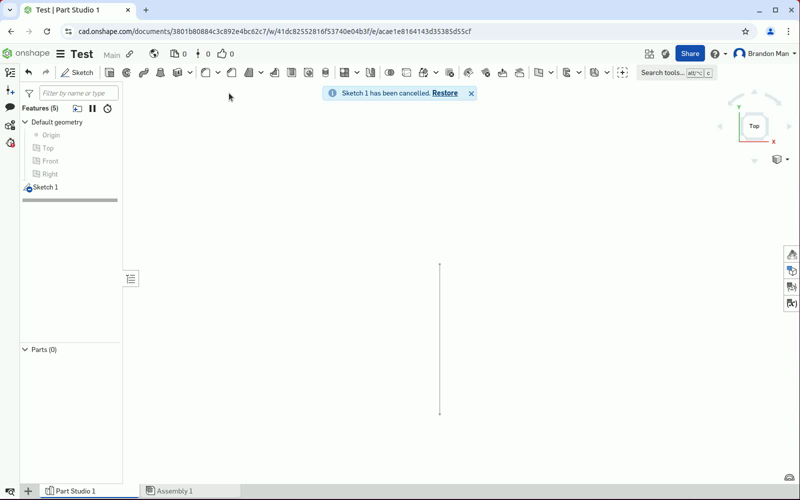
key(shift+s)
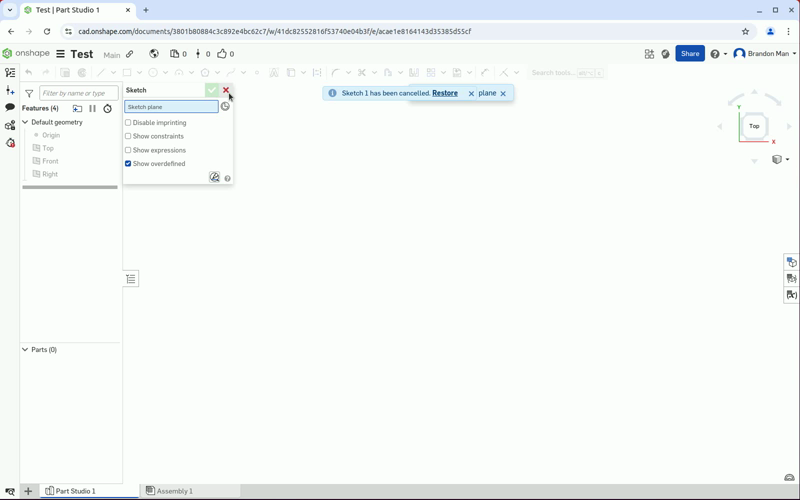
mouse_move(73, 150)
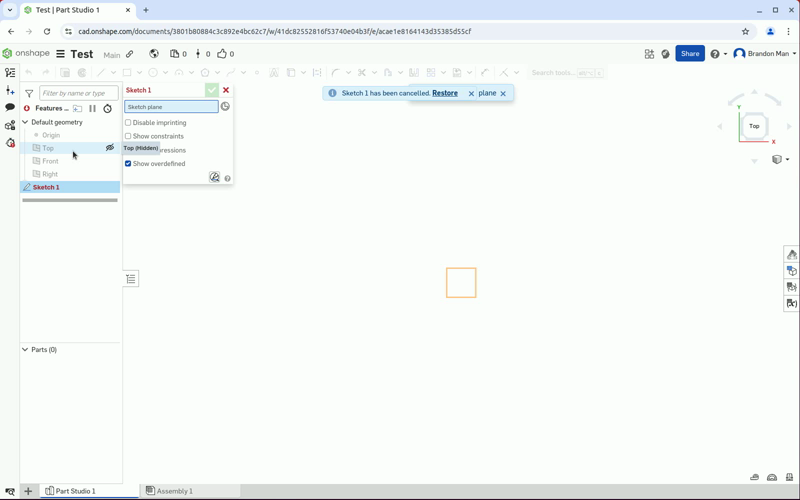
click(73, 150)
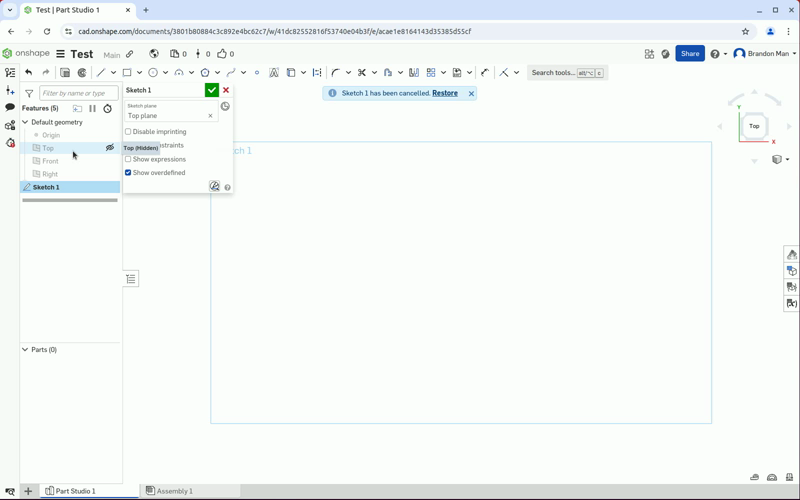
mouse_move(73, 352)
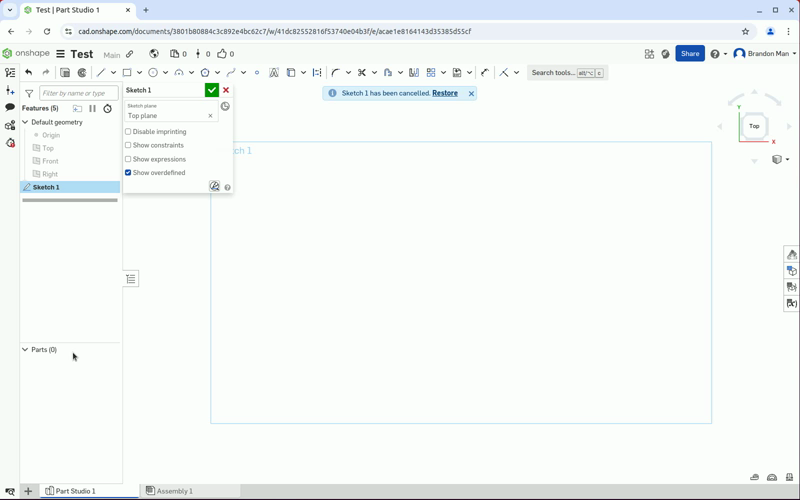
key(y)
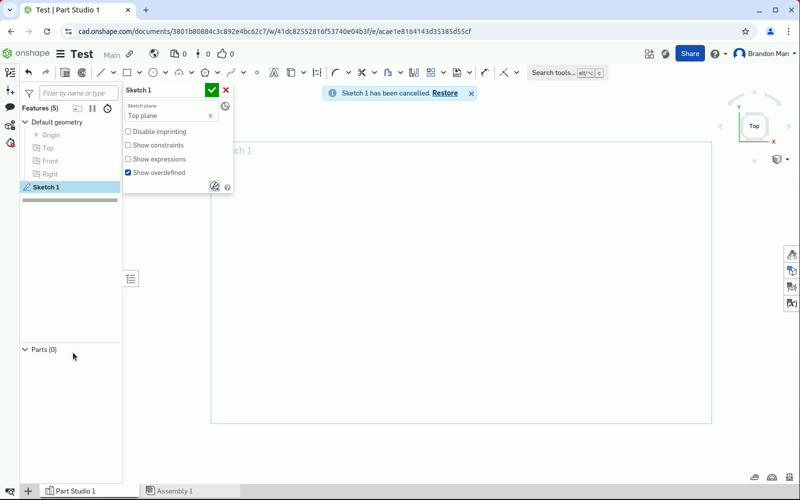
key(l)
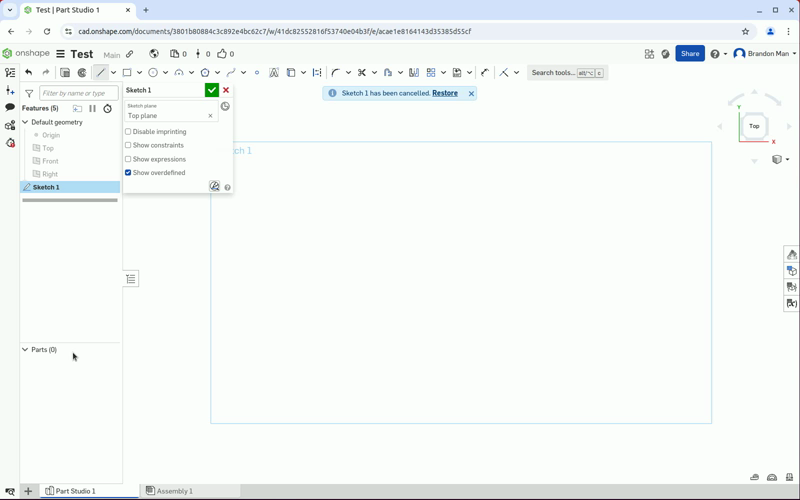
key_down(shift)
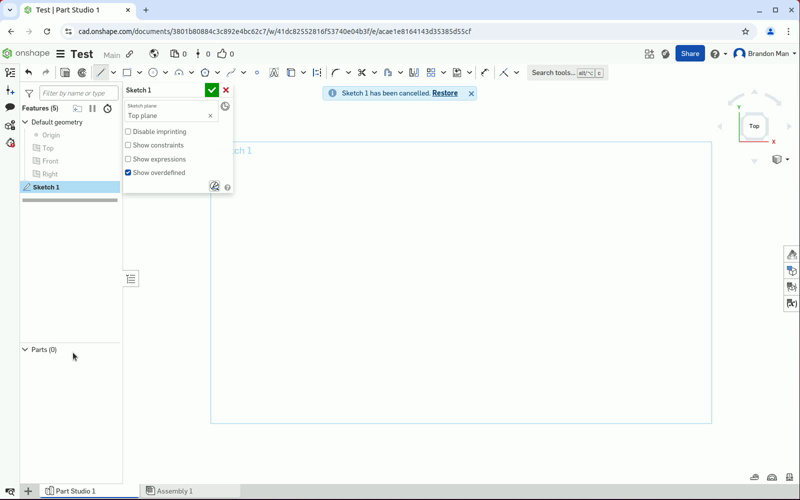
mouse_move(460, 332)
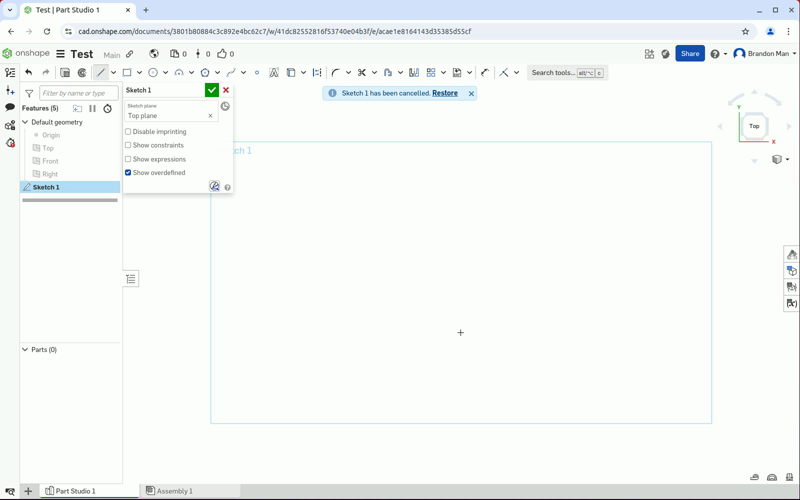
click(460, 332)
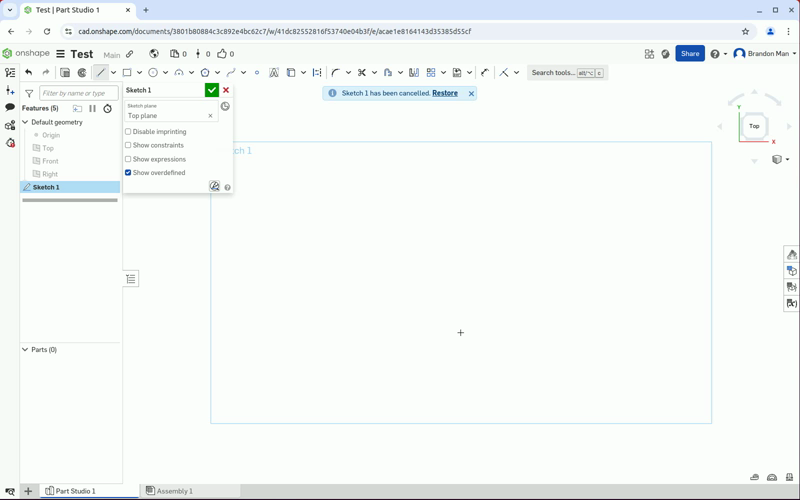
key_up(shift)
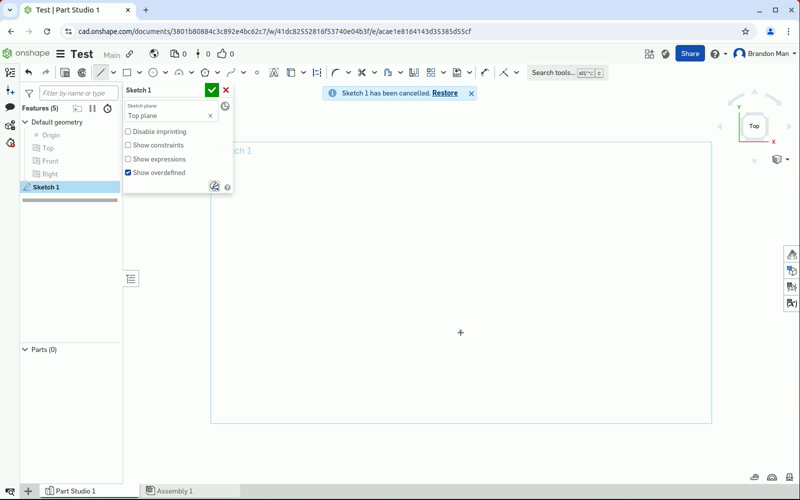
key_down(shift)
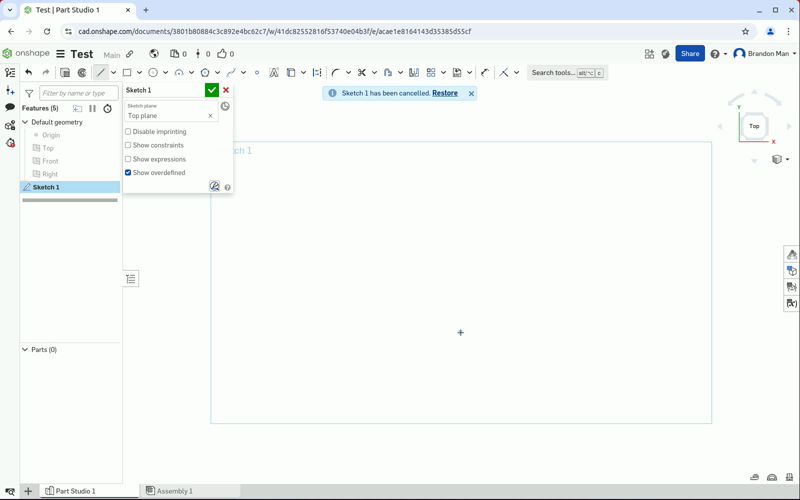
mouse_move(573, 332)
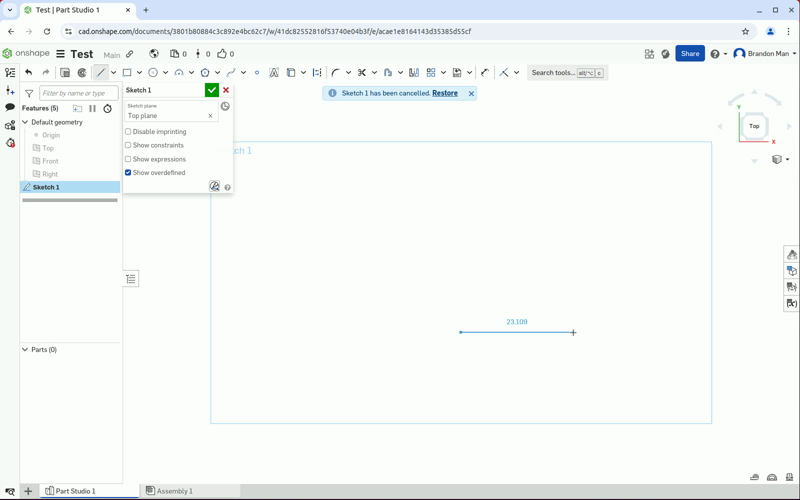
click(573, 332)
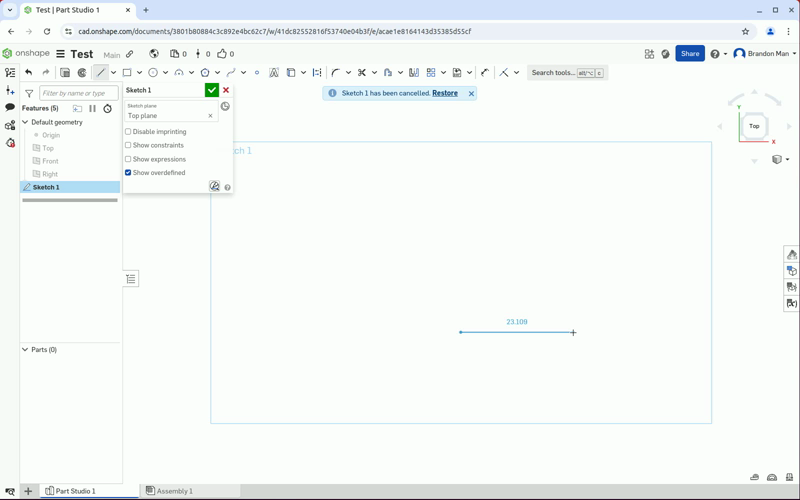
key_up(shift)
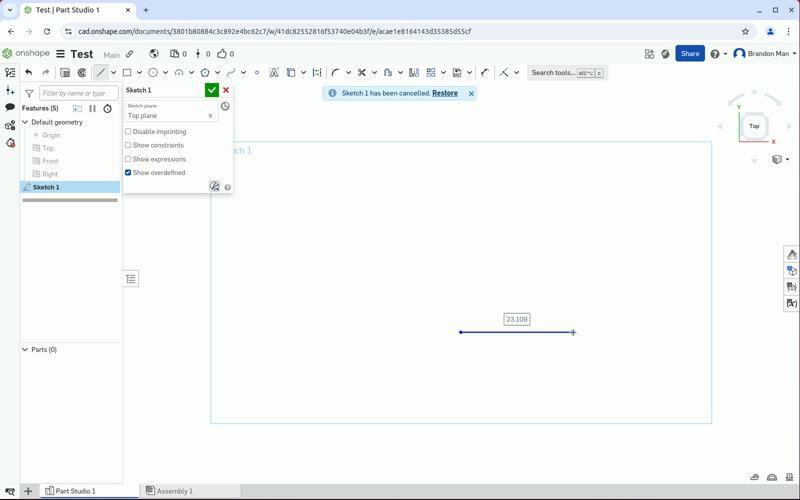
key_down(shift)
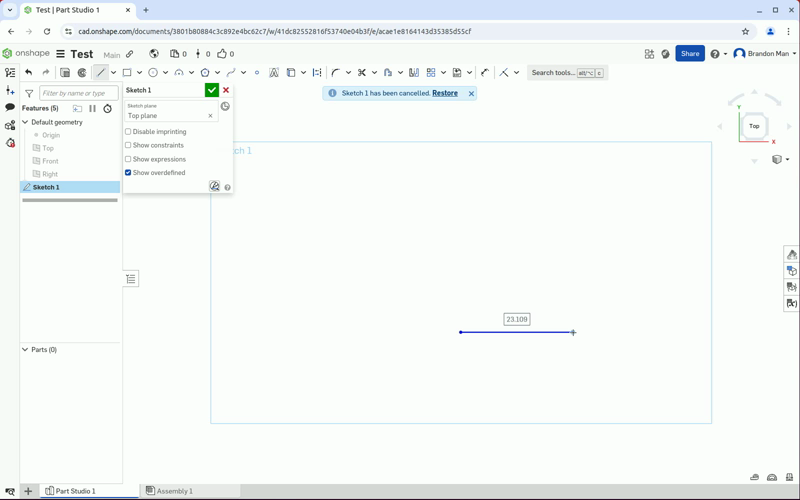
mouse_move(589, 332)
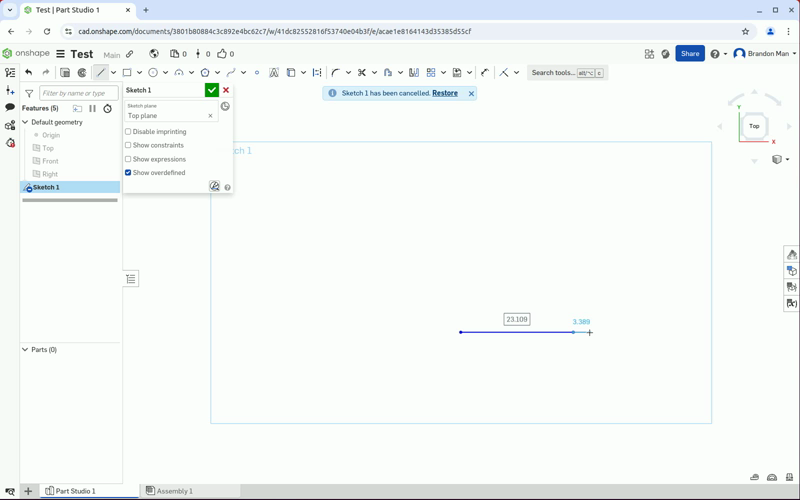
mouse_move(573, 283)
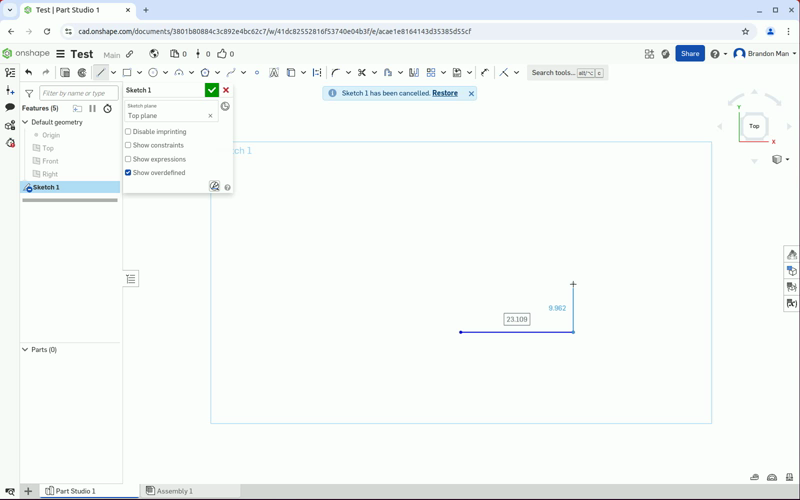
click(573, 283)
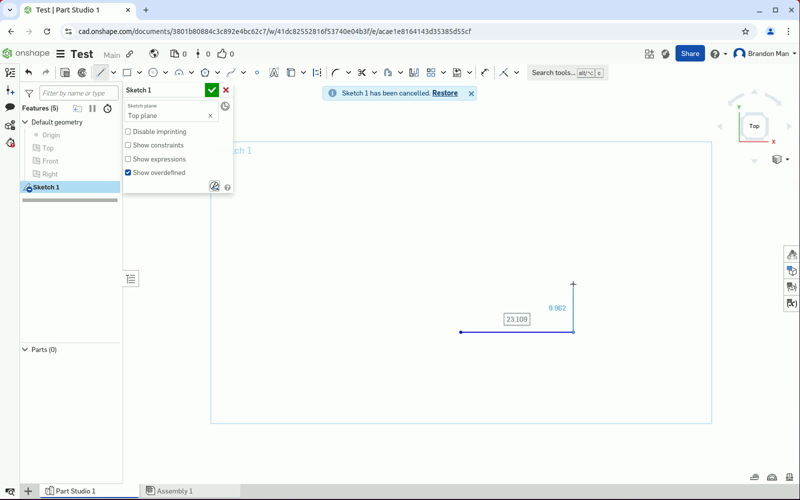
key_up(shift)
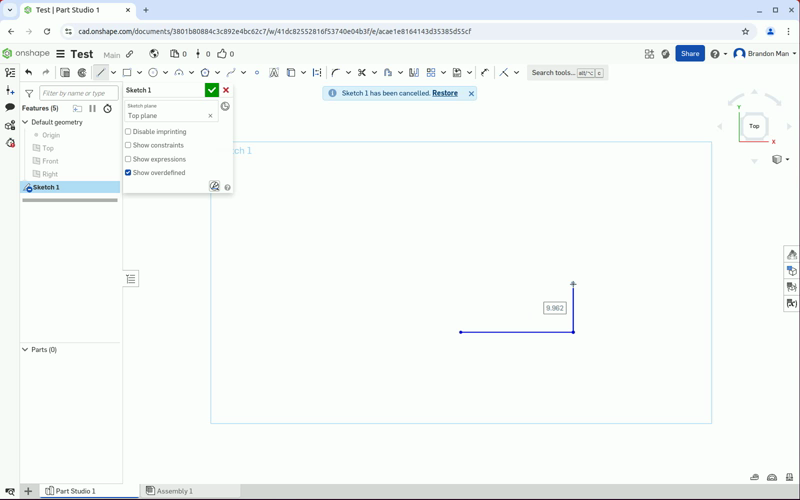
key_down(shift)
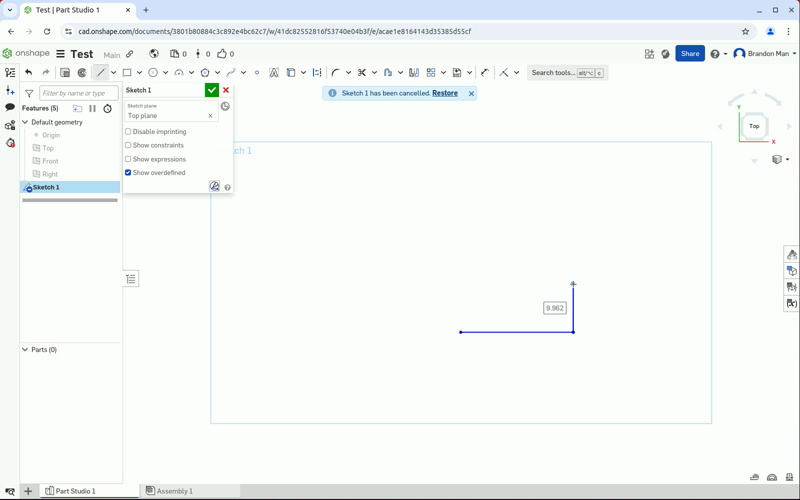
mouse_move(460, 283)
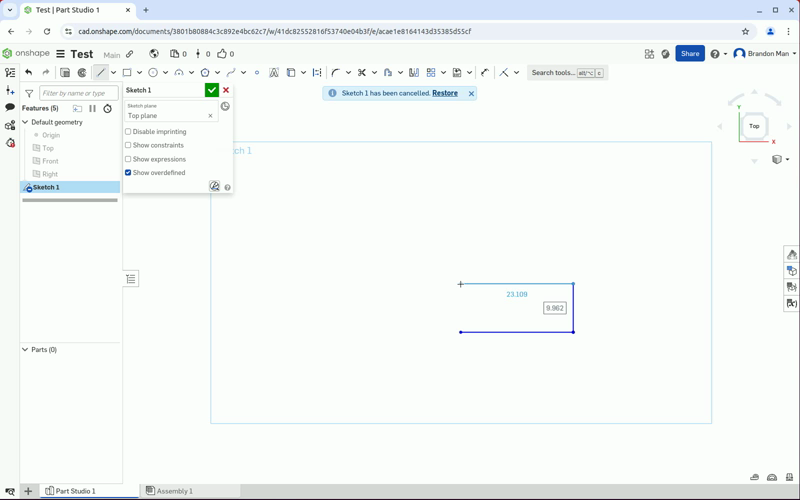
click(460, 283)
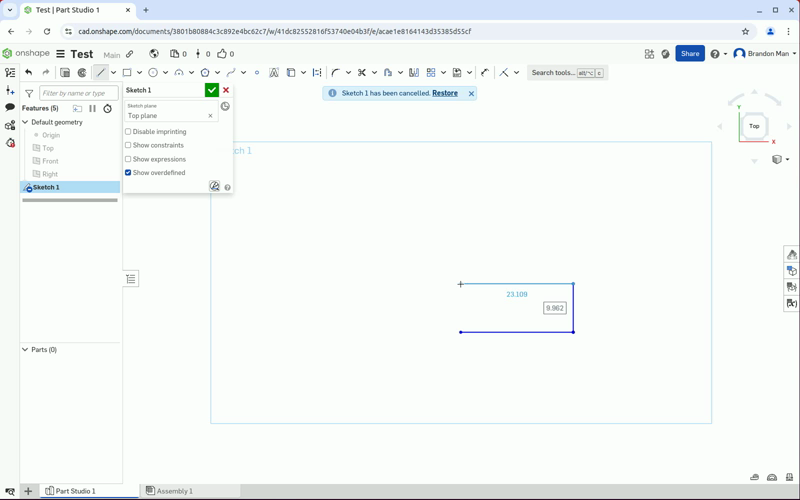
key_up(shift)
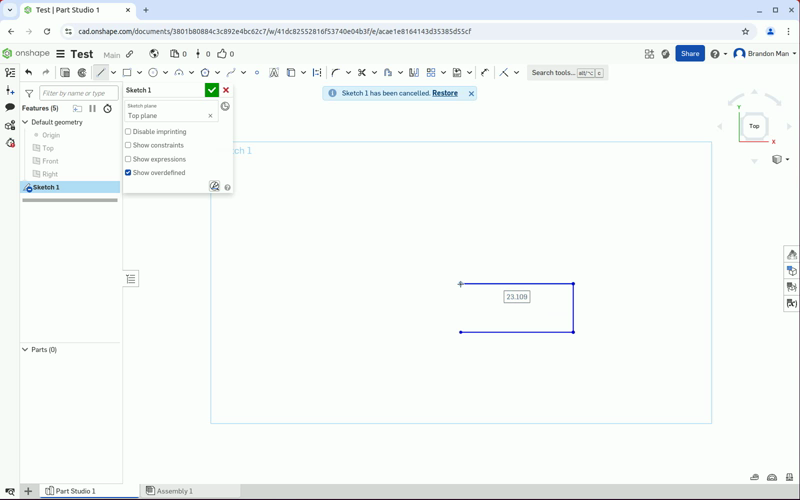
mouse_move(490, 283)
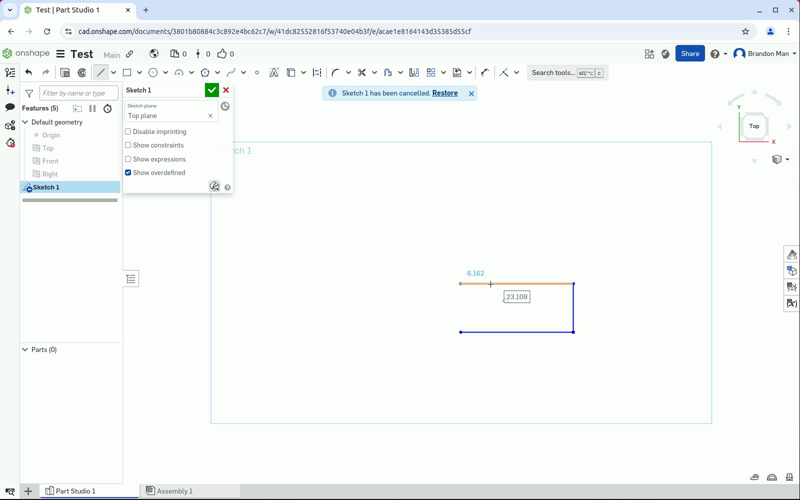
key_down(shift)
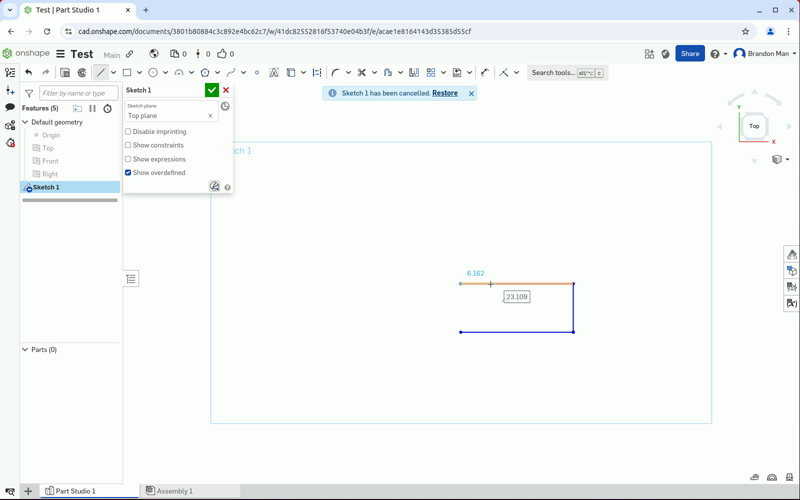
mouse_move(460, 332)
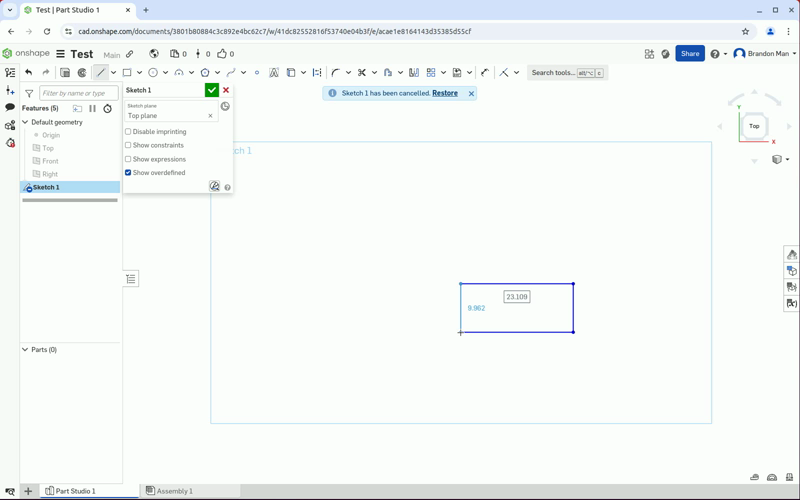
key_up(shift)
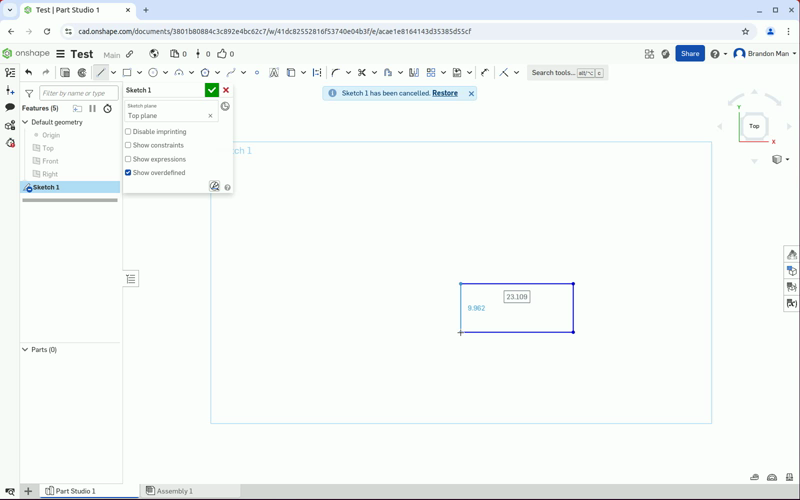
click(460, 332)
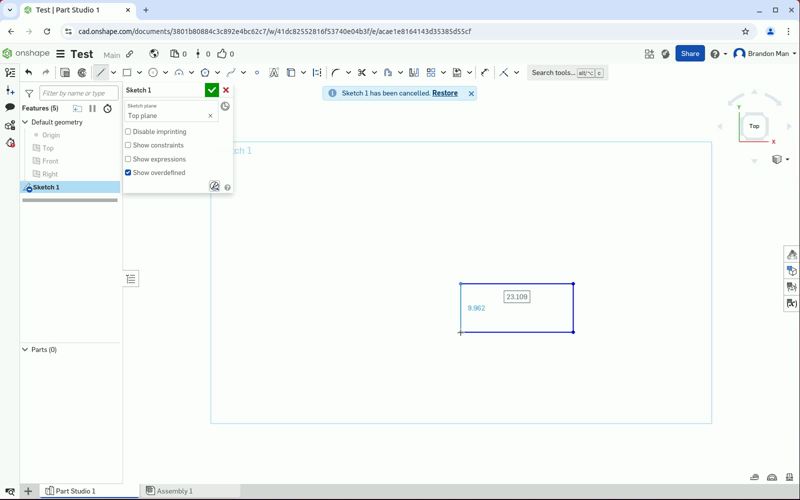
key(esc)
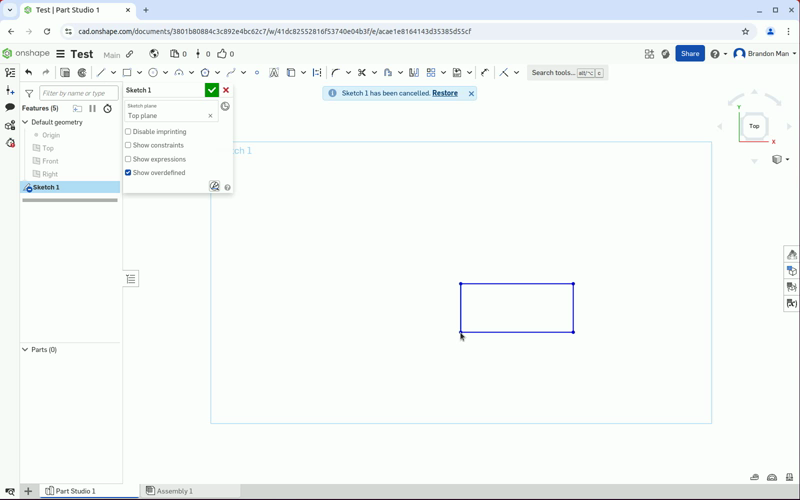
mouse_move(475, 298)
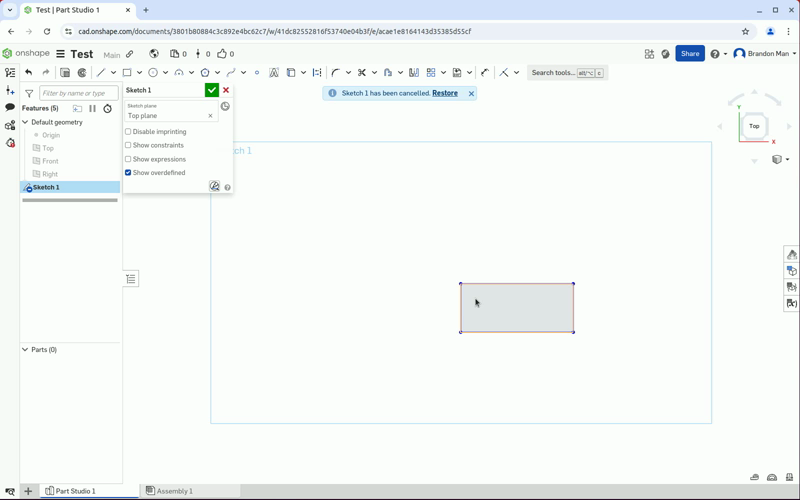
click(475, 298)
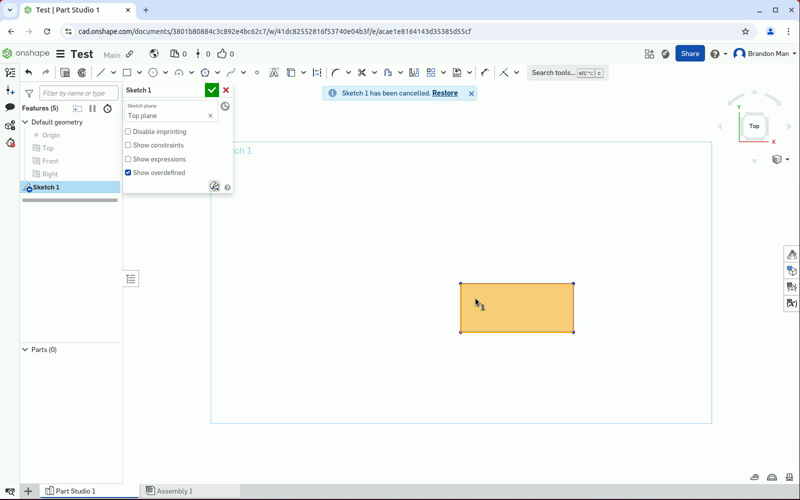
mouse_move(73, 352)
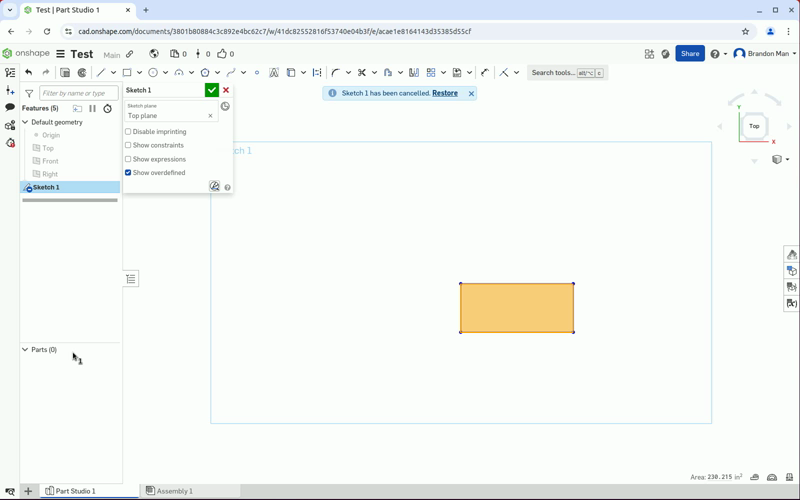
key(shift+y)
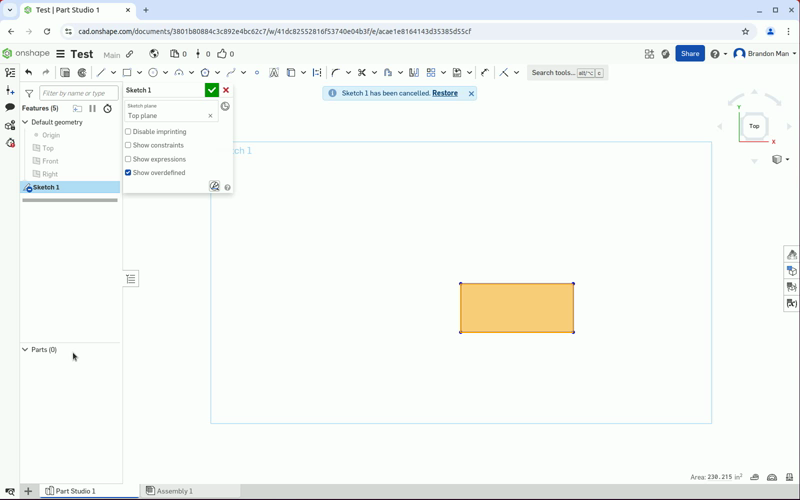
key(shift+e)
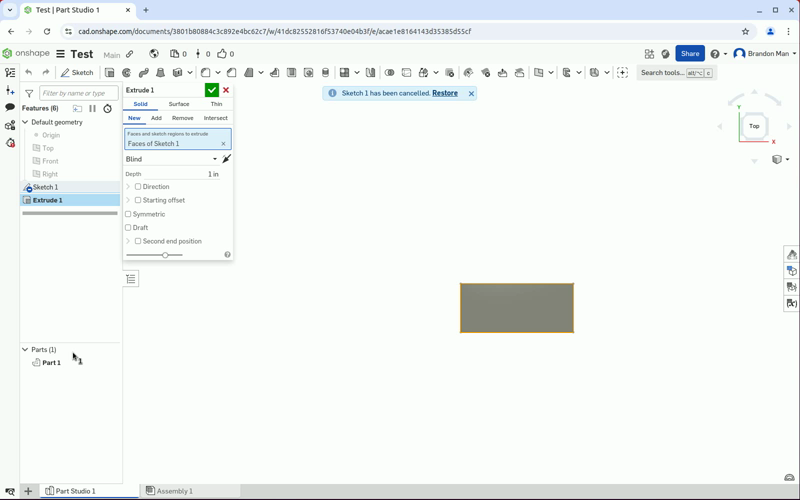
mouse_move(143, 106)
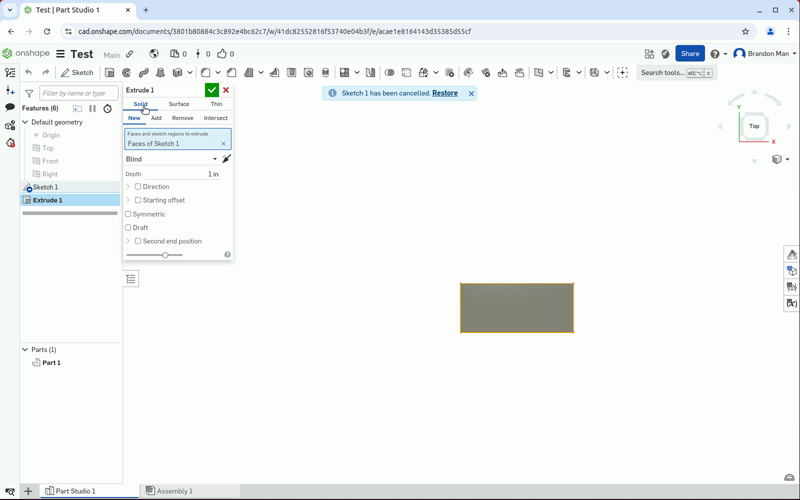
click(143, 106)
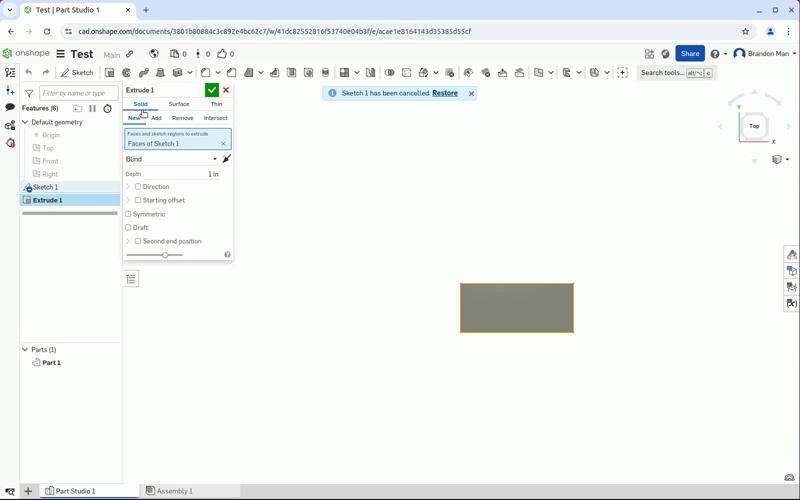
mouse_move(137, 120)
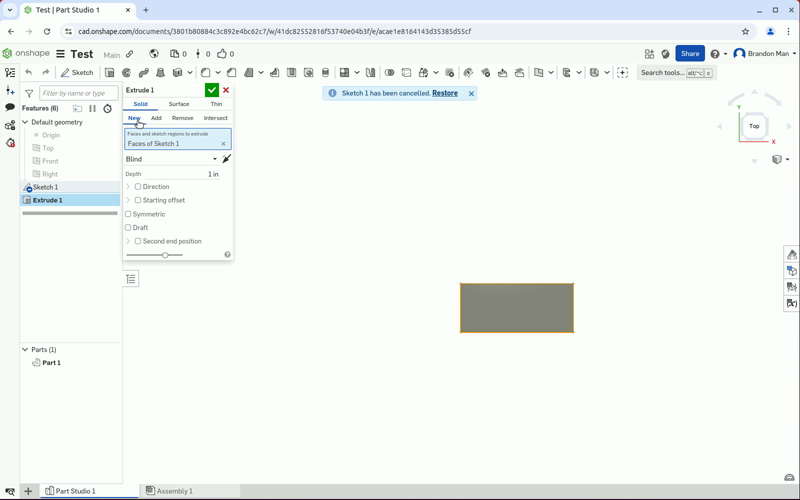
click(137, 120)
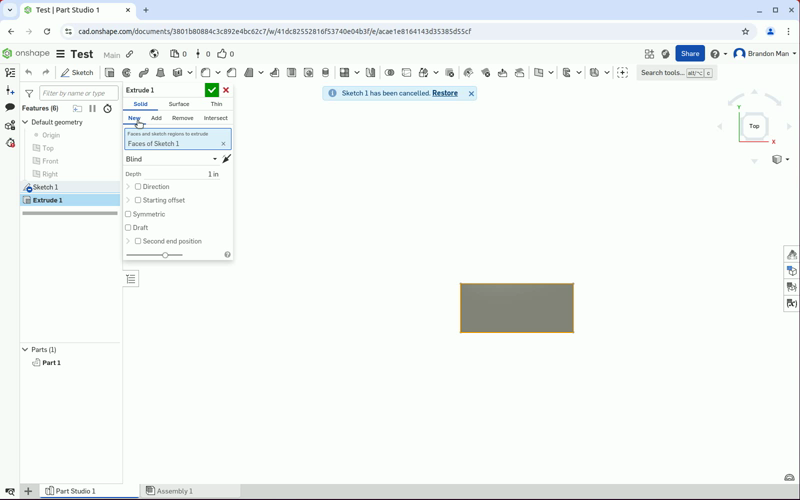
key(tab, 4)
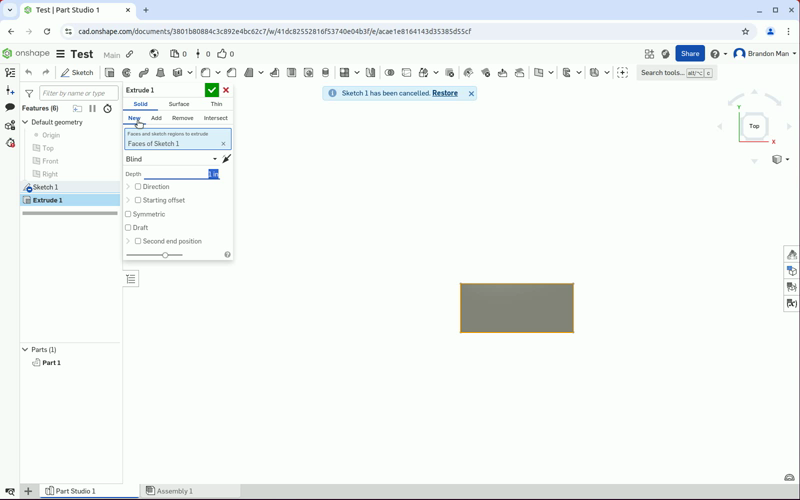
text(0.241)
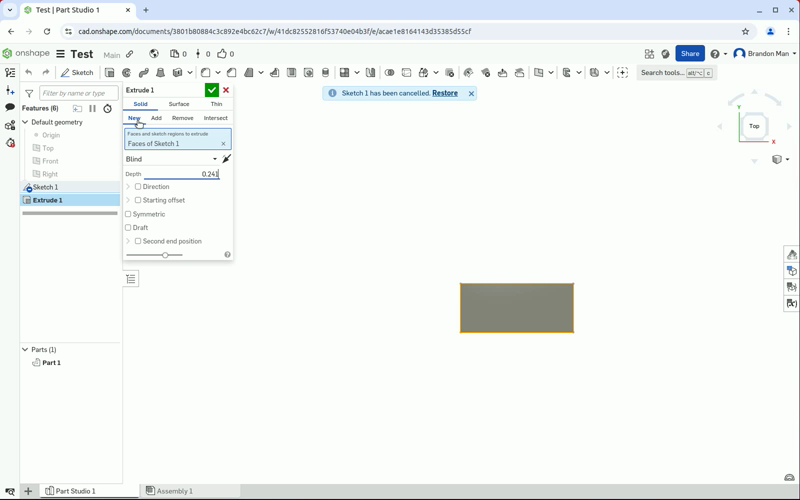
key(enter)
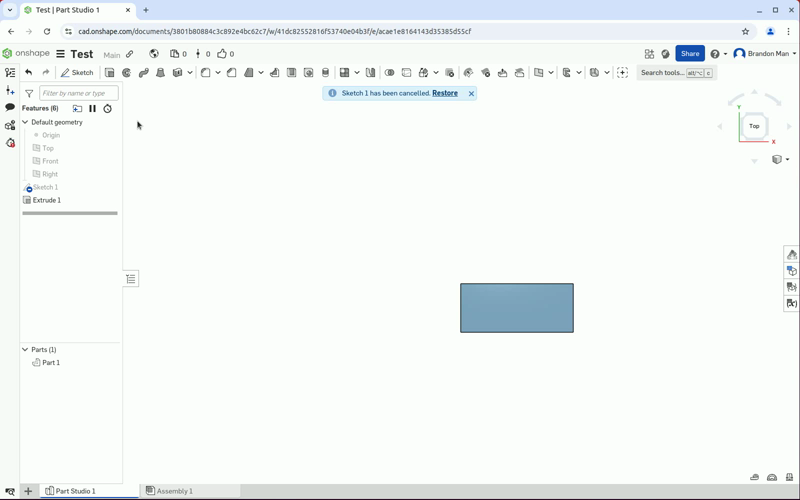
key(shift+h)
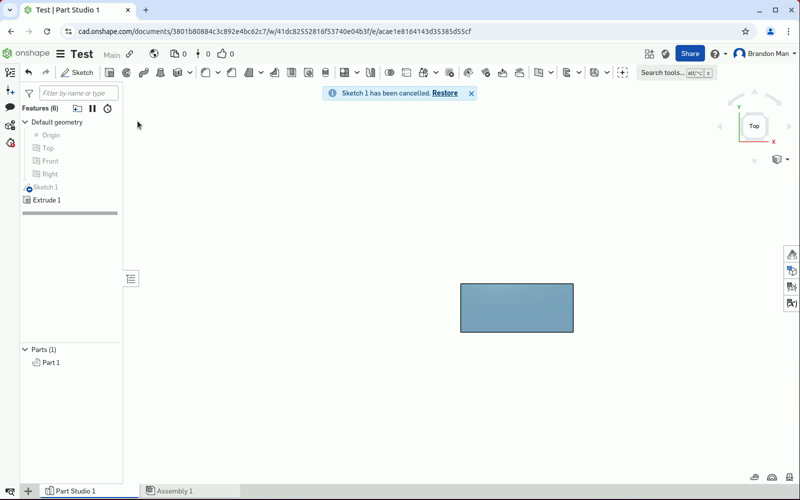
key(shift+h)
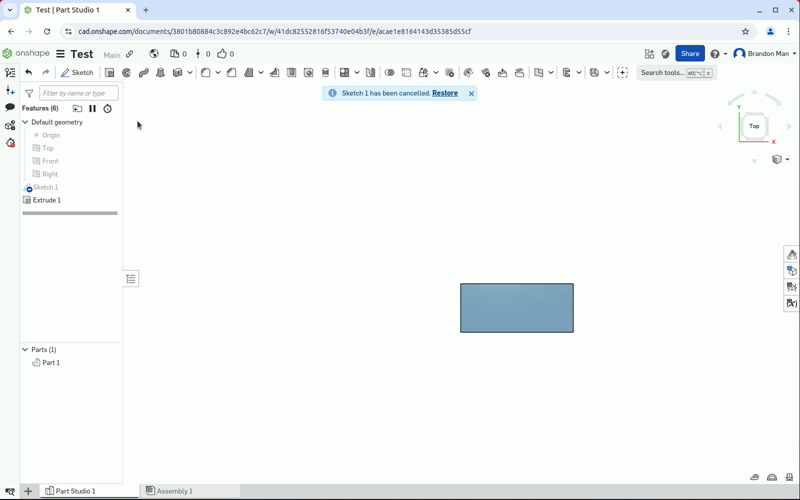
mouse_move(73, 189)
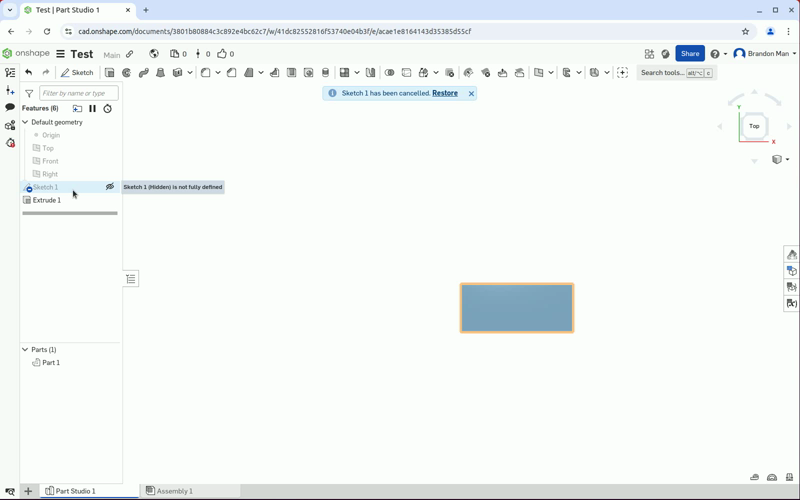
click(73, 189)
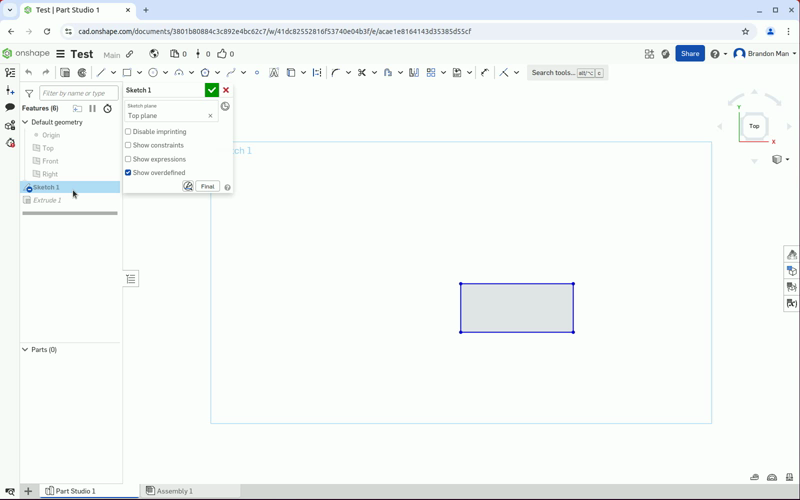
mouse_move(229, 92)
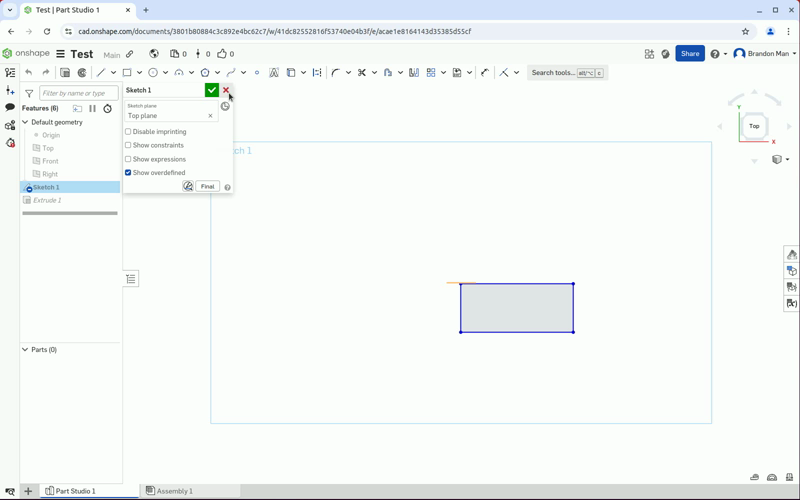
click(229, 92)
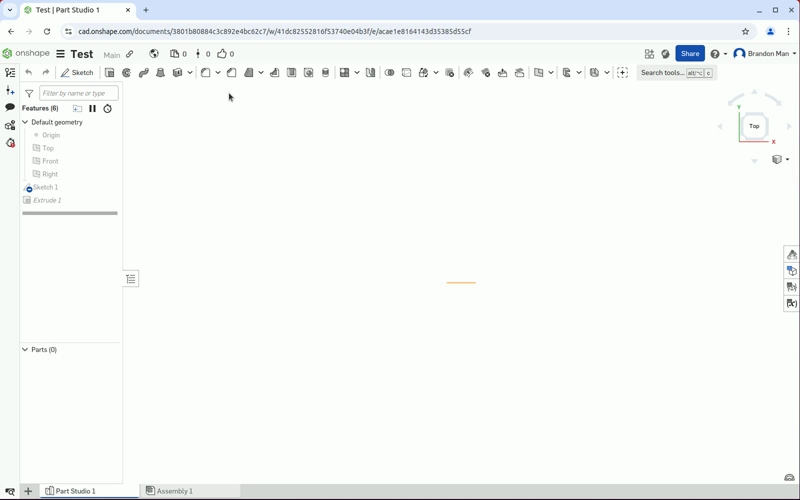
mouse_move(541, 75)
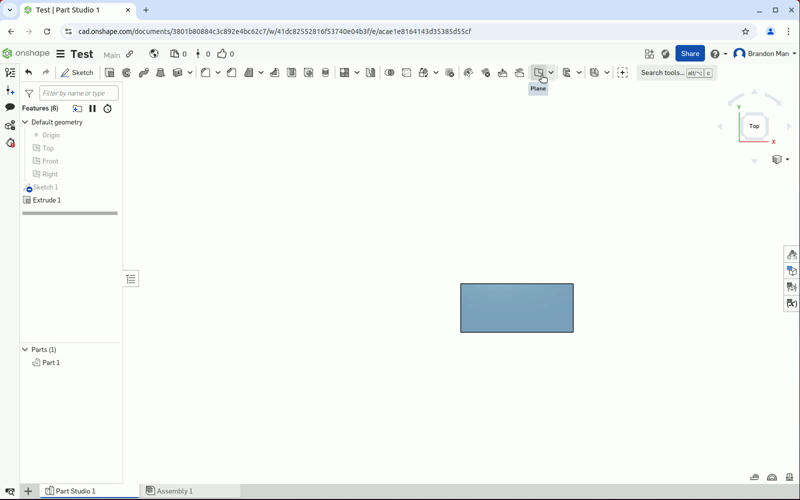
click(541, 75)
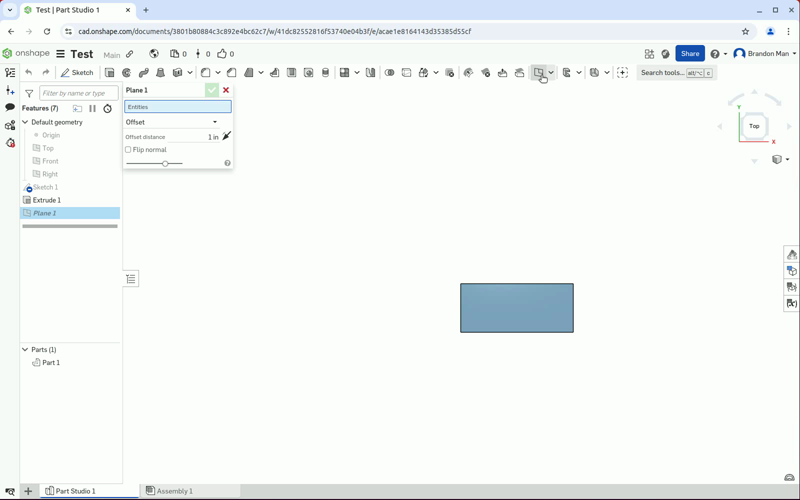
mouse_move(73, 150)
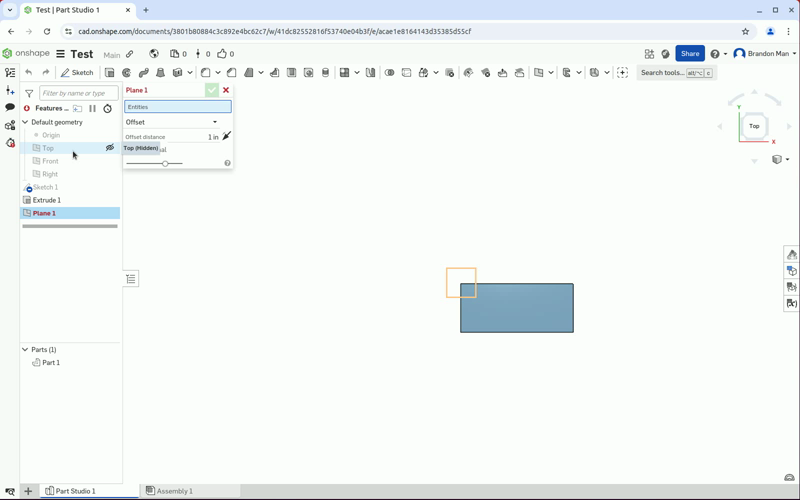
click(73, 150)
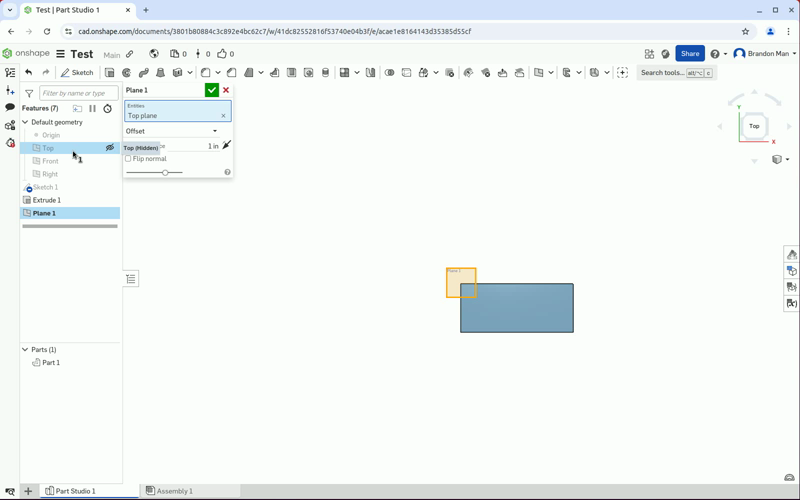
key(tab, 2)
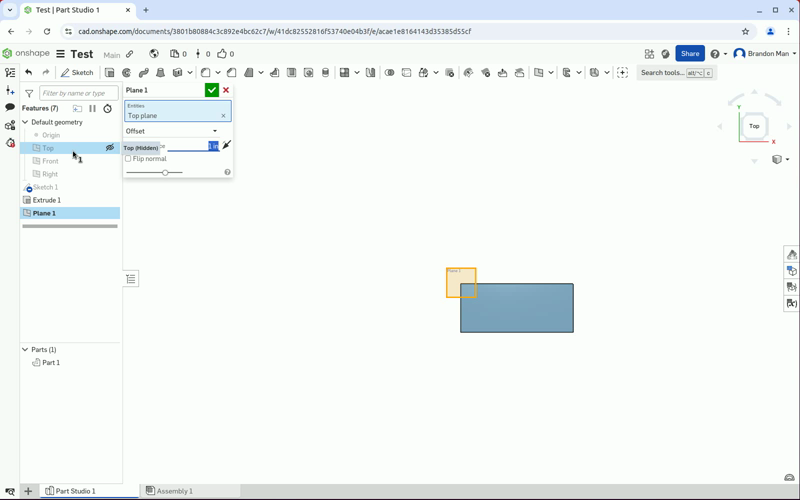
text(0.246)
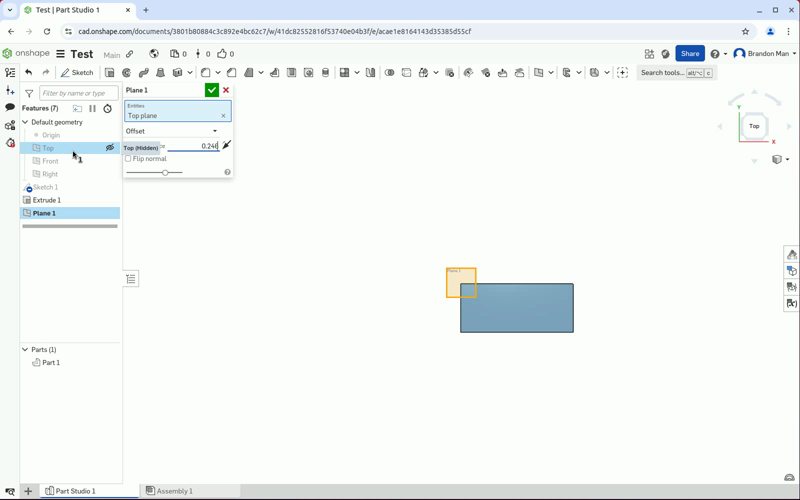
key(enter, 2)
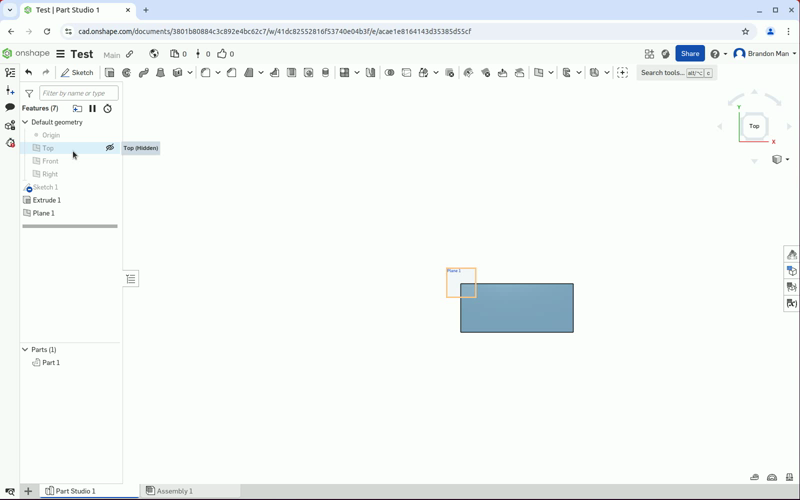
key(shift+s)
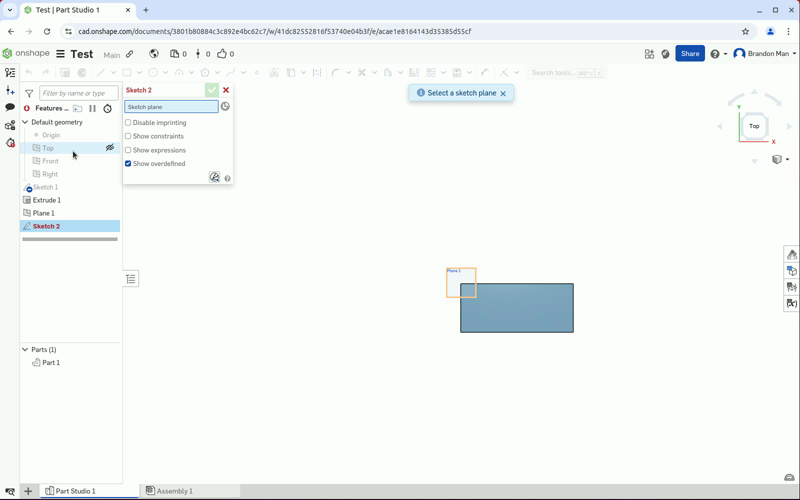
mouse_move(73, 215)
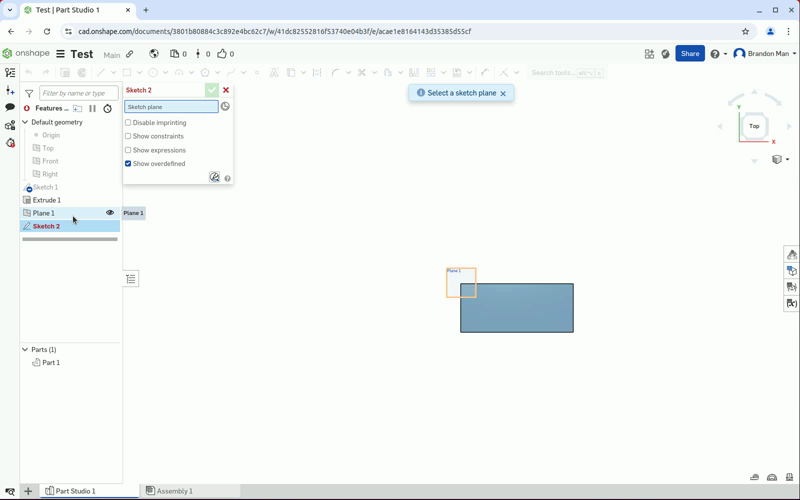
click(73, 215)
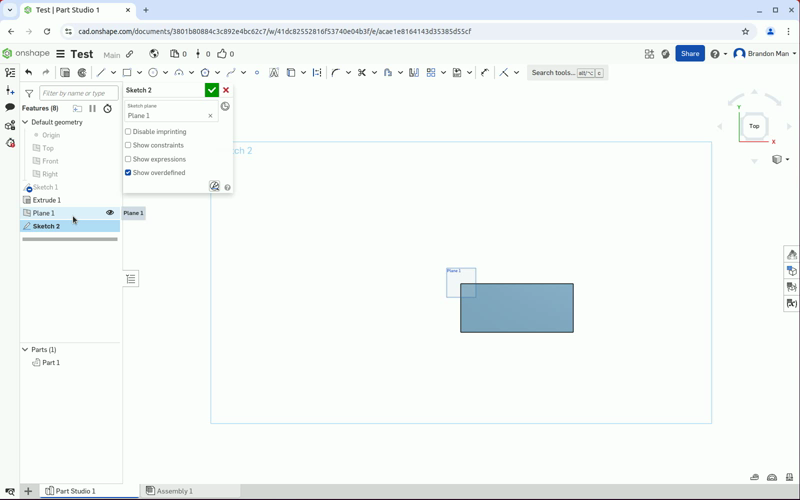
mouse_move(73, 352)
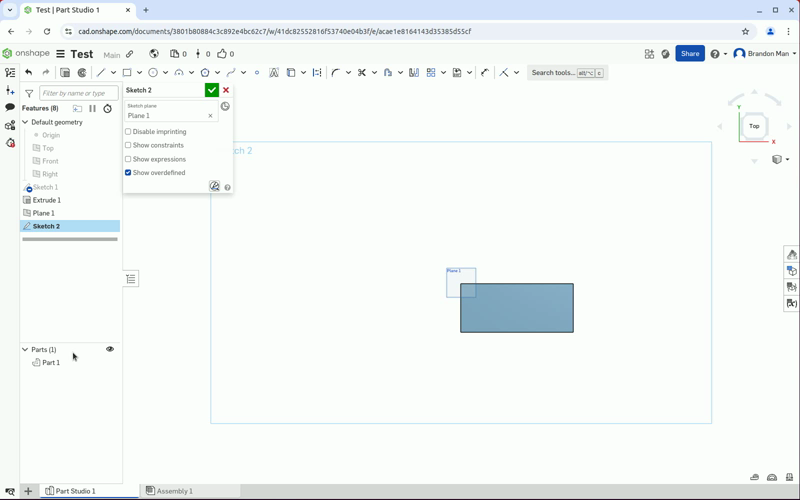
key(y)
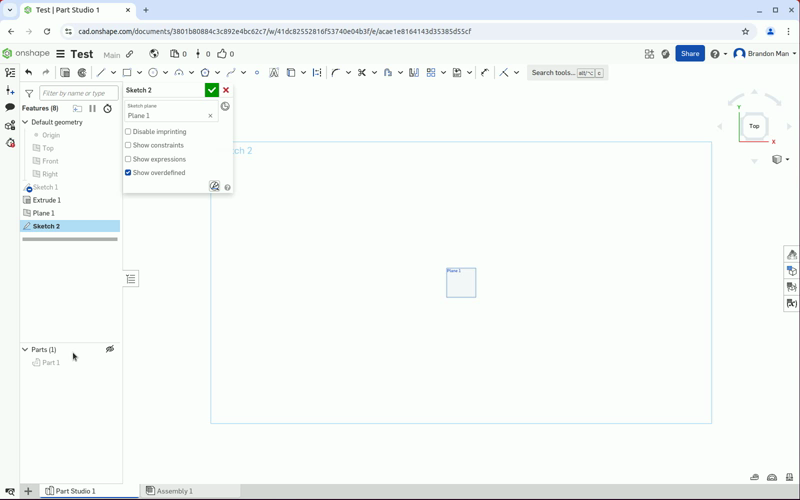
key(l)
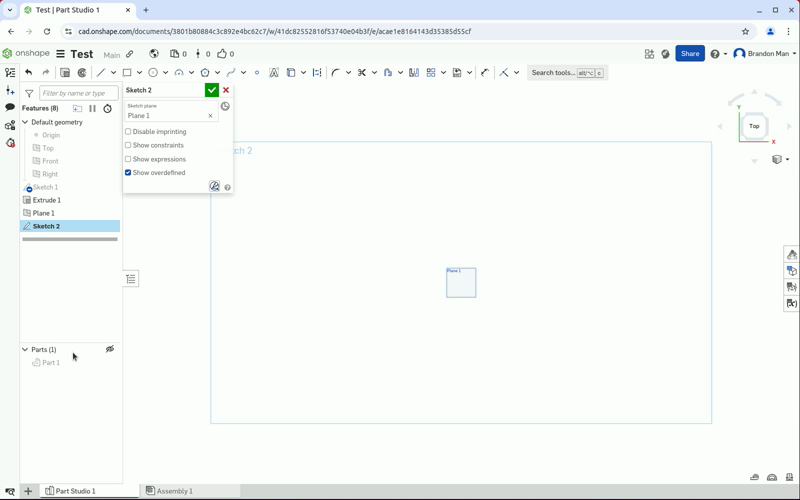
key_down(shift)
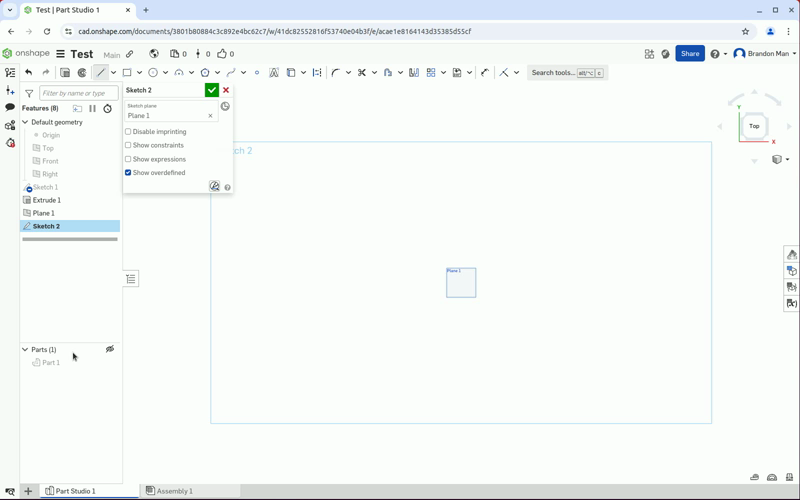
mouse_move(460, 332)
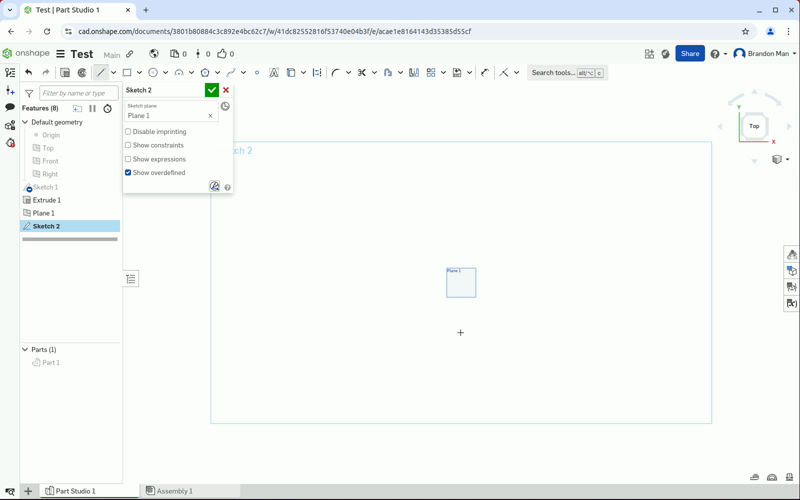
click(460, 332)
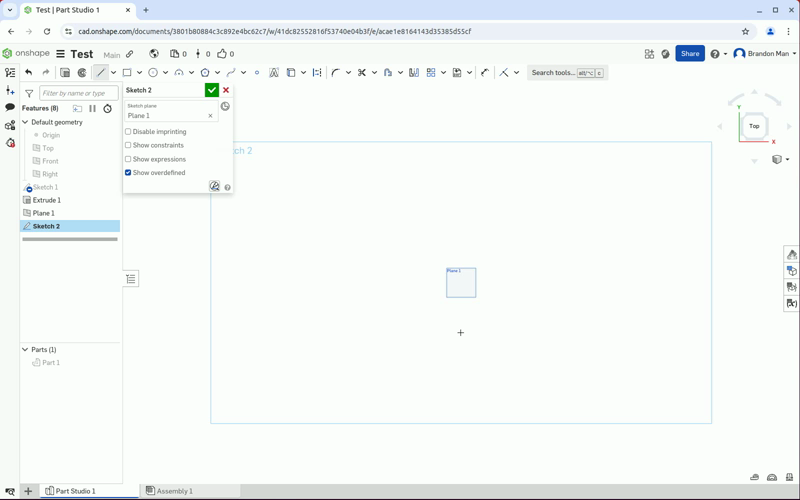
key_up(shift)
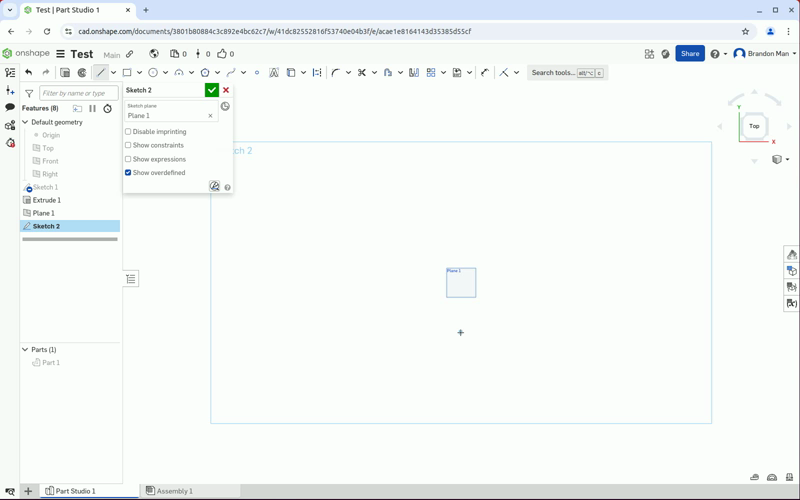
key_down(shift)
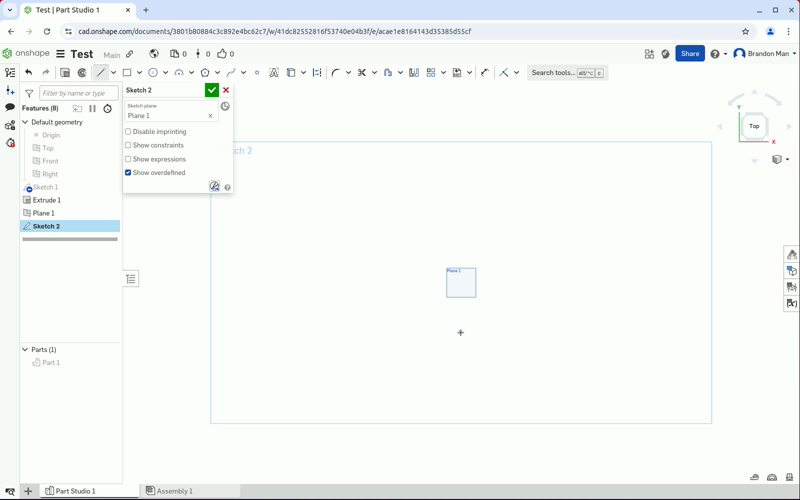
mouse_move(573, 332)
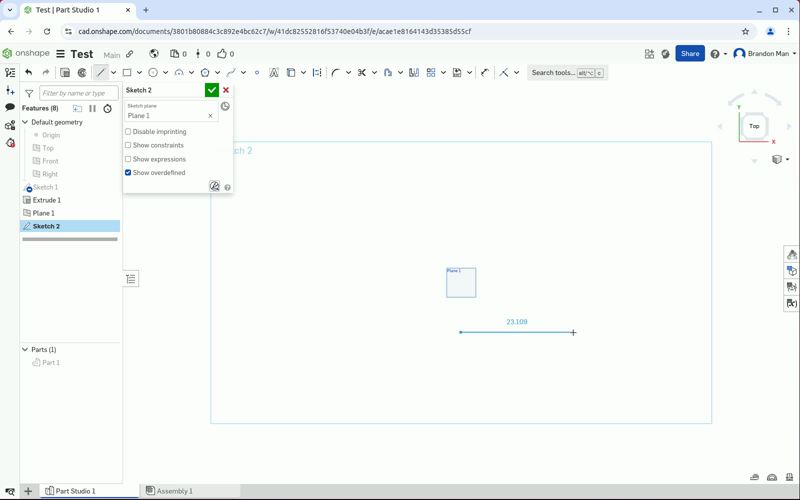
click(573, 332)
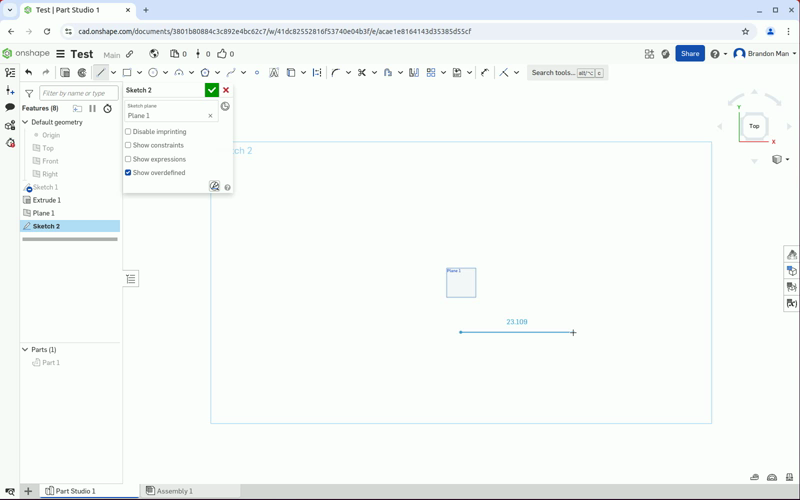
key_up(shift)
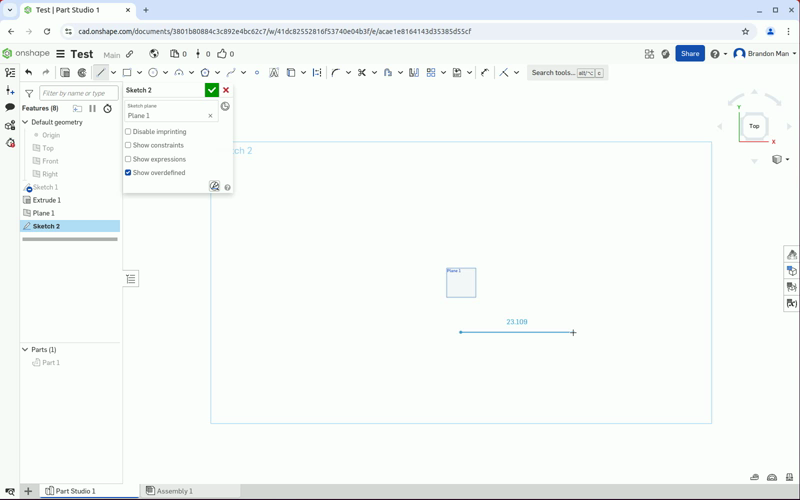
key_down(shift)
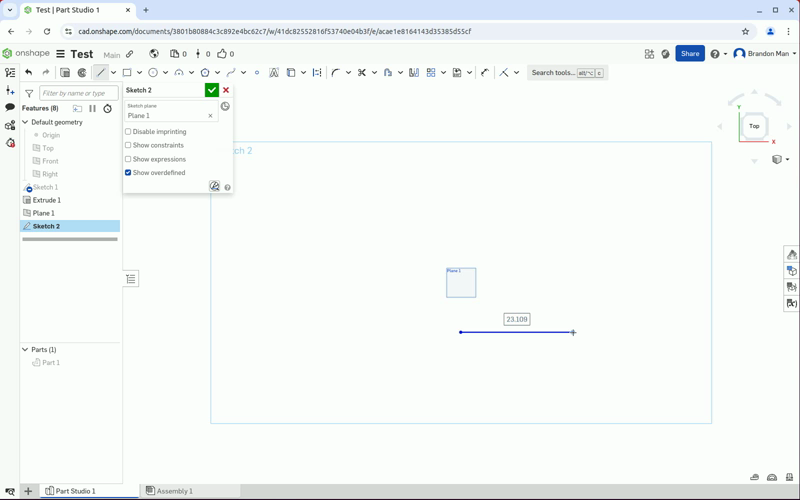
mouse_move(589, 332)
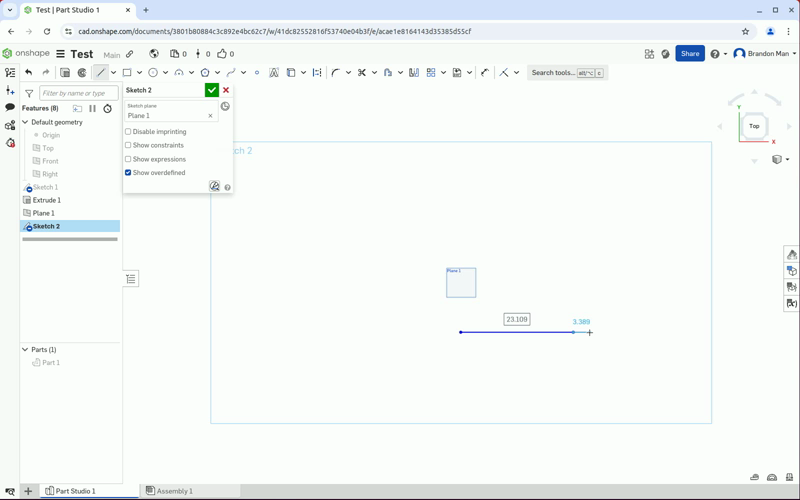
mouse_move(573, 283)
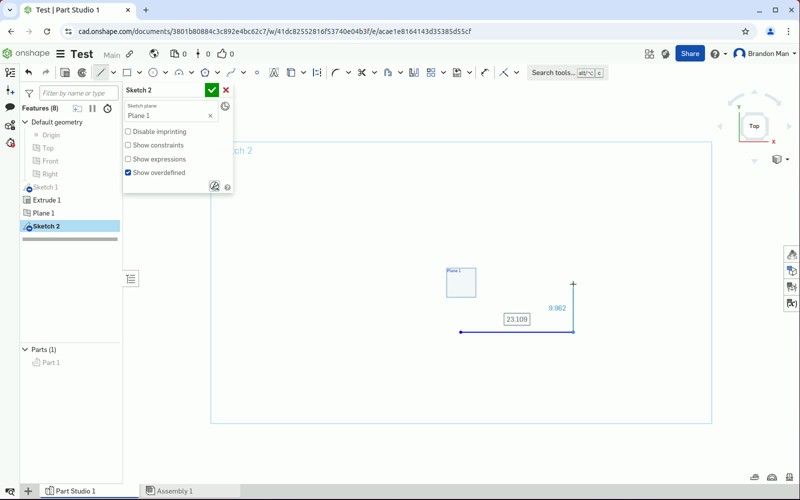
click(573, 283)
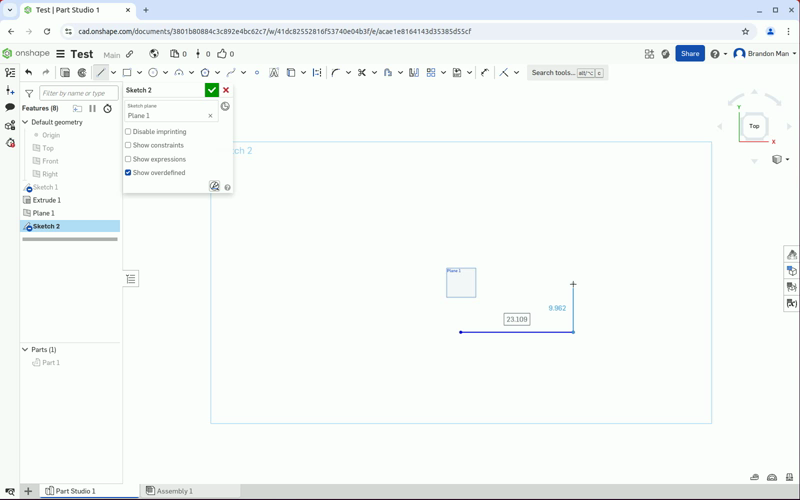
key_up(shift)
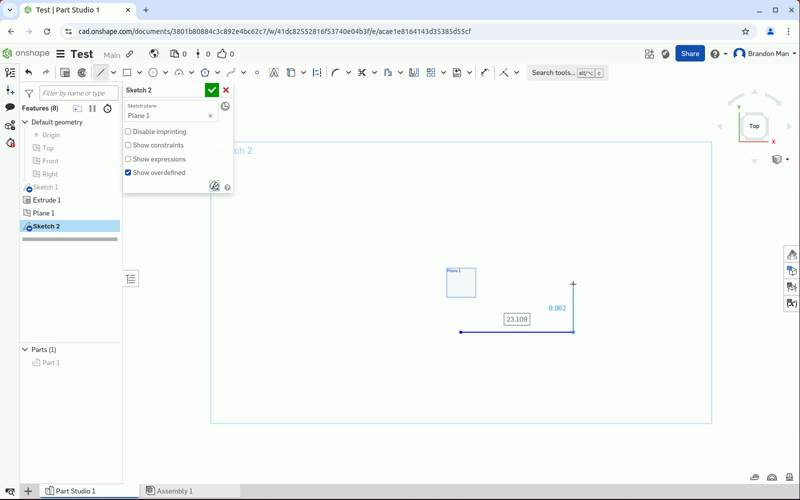
key_down(shift)
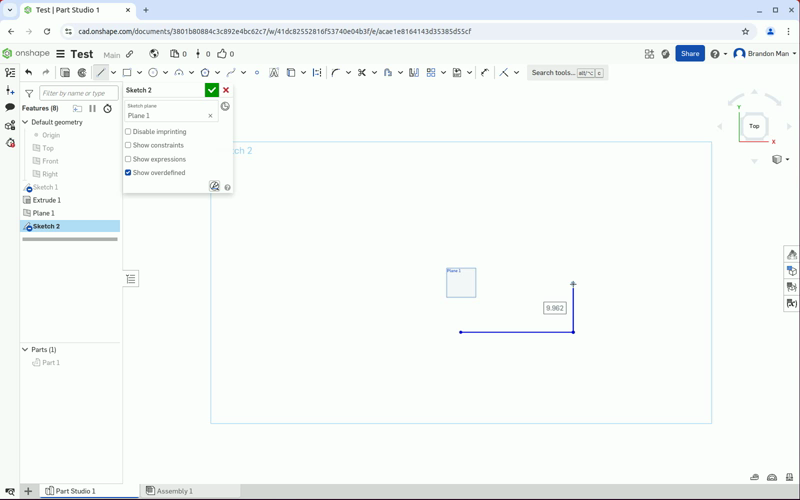
mouse_move(460, 283)
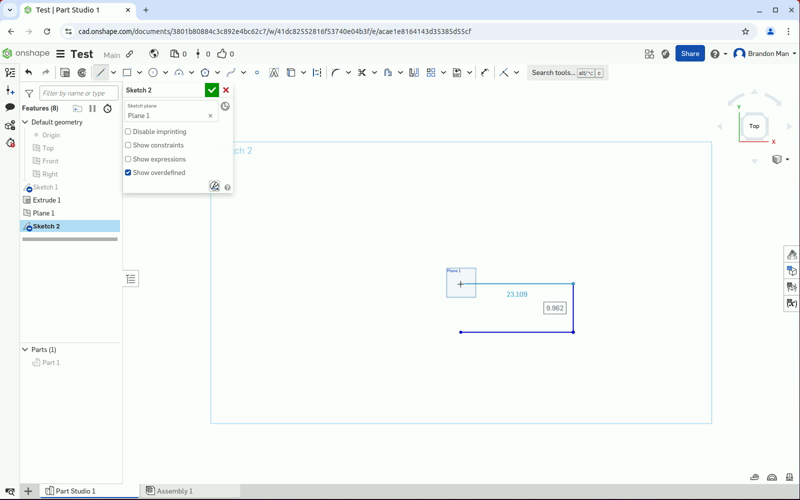
click(460, 283)
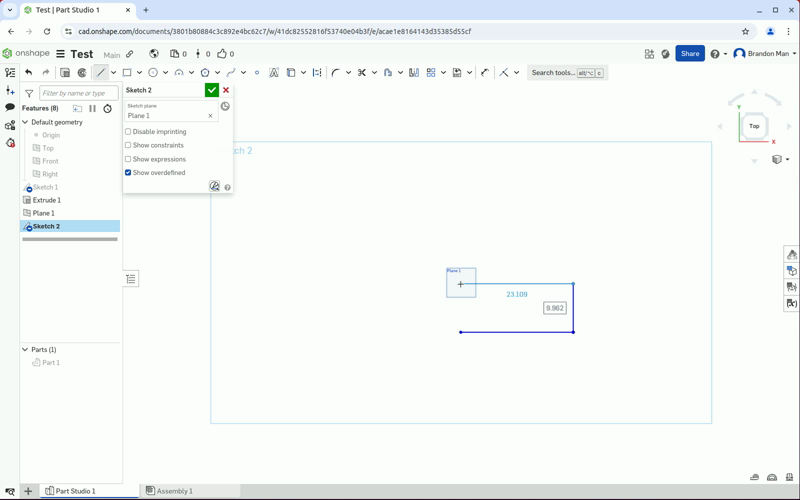
key_up(shift)
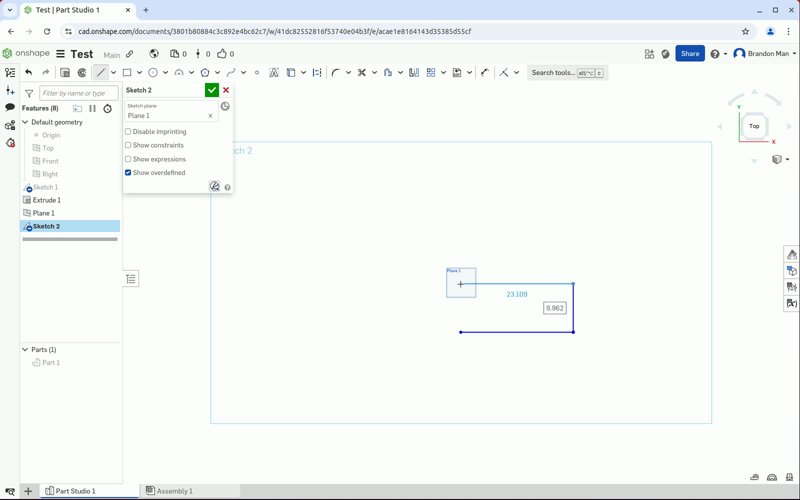
mouse_move(490, 283)
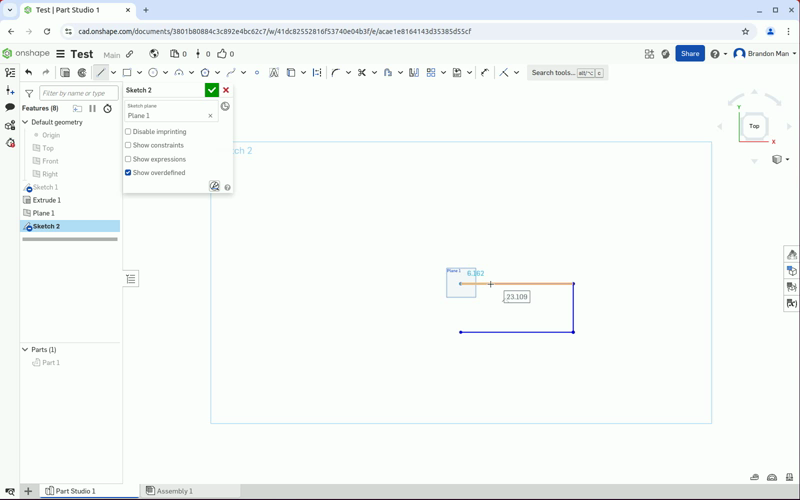
key_down(shift)
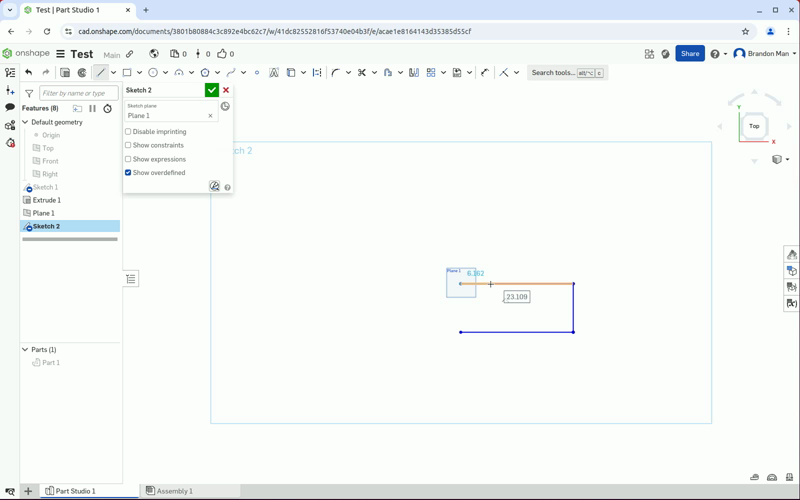
mouse_move(460, 332)
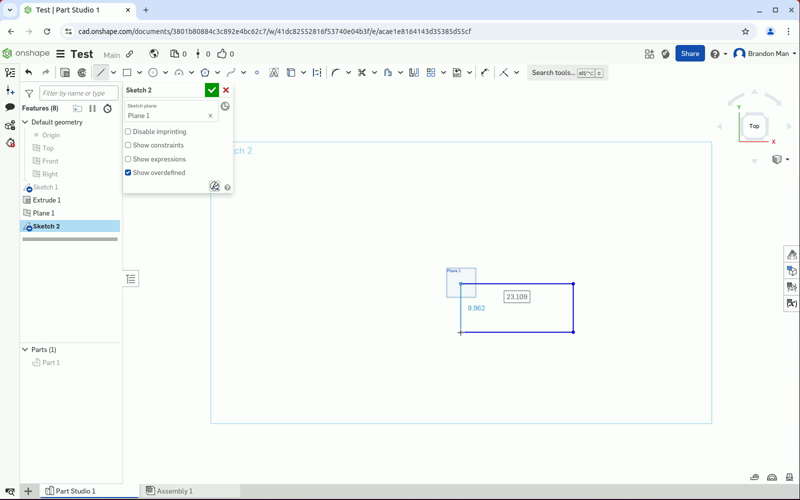
key_up(shift)
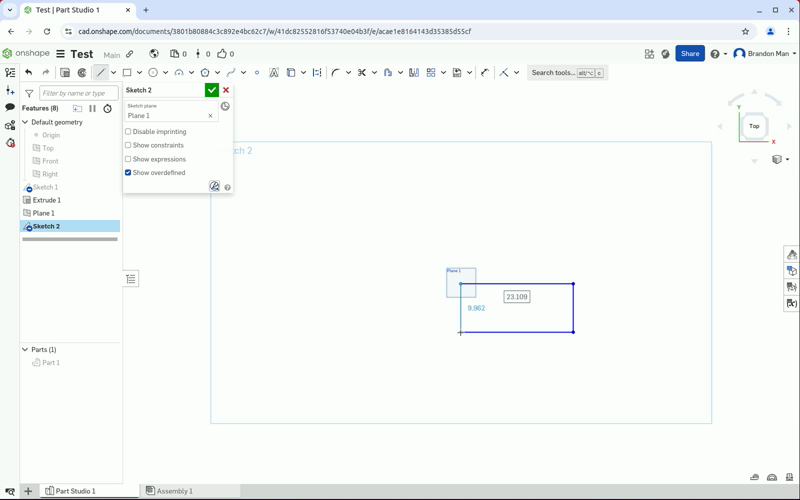
click(460, 332)
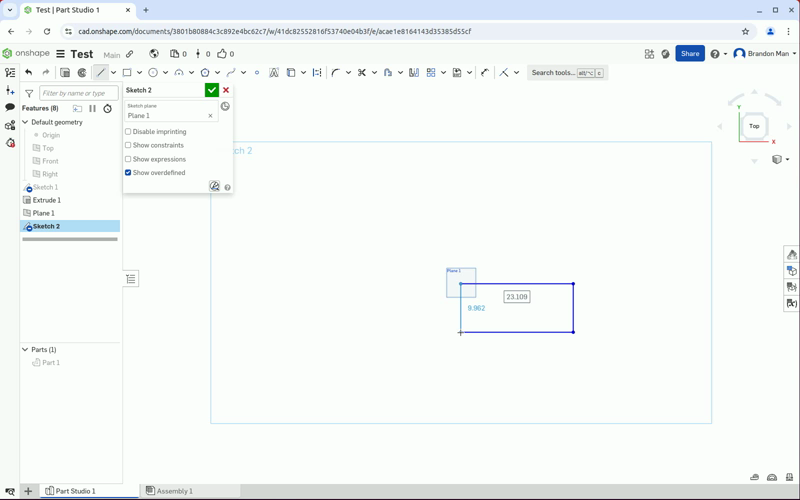
key(esc)
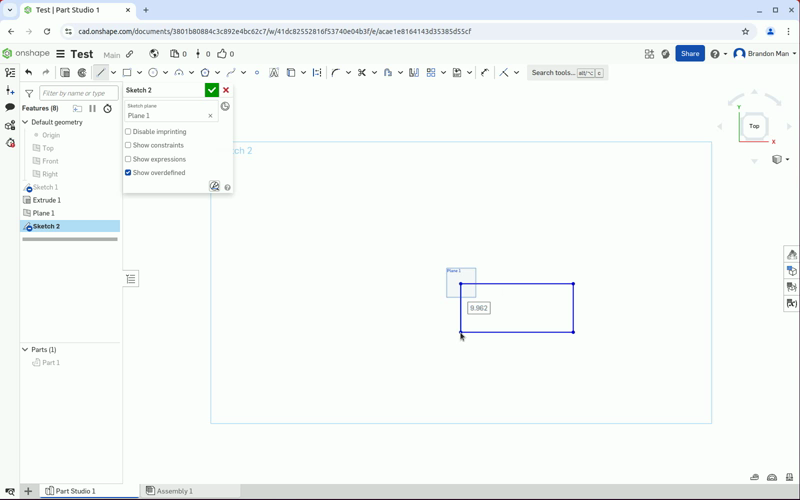
key(l)
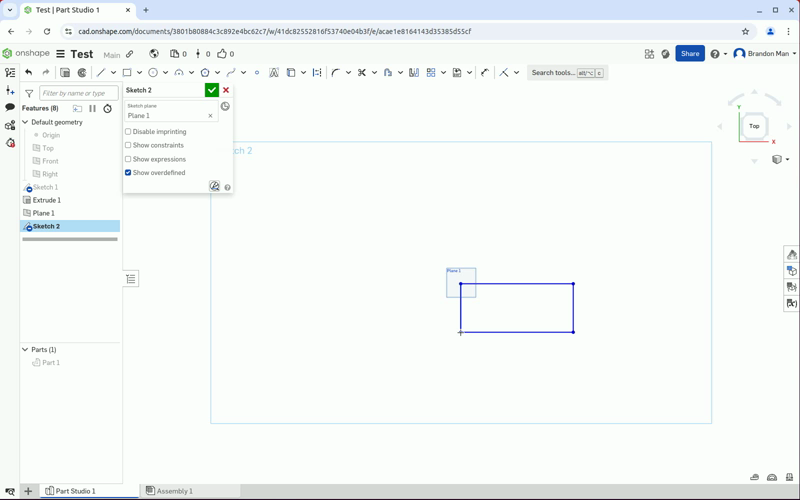
key_down(shift)
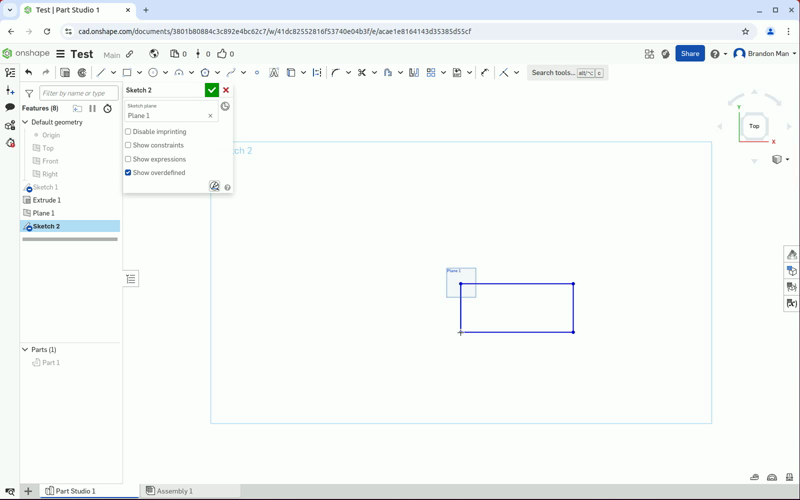
mouse_move(461, 330)
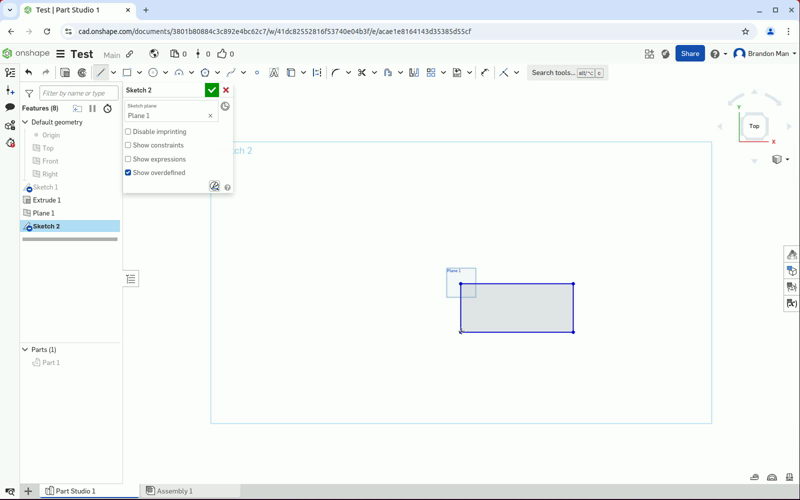
scroll(6)
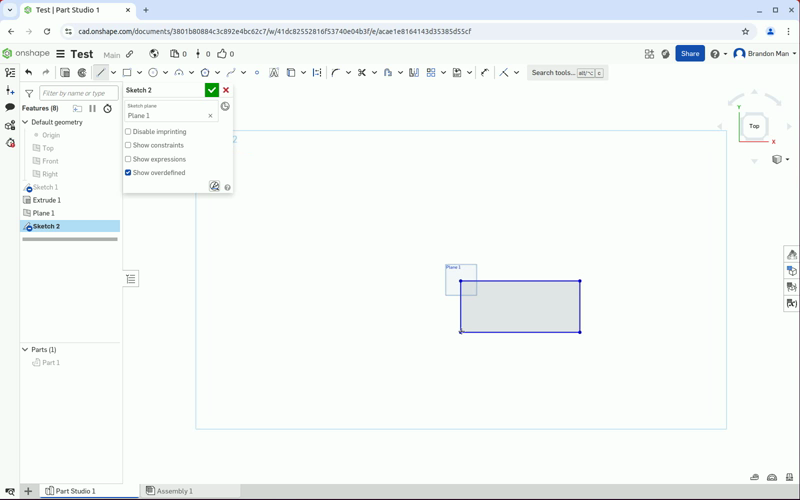
scroll(6)
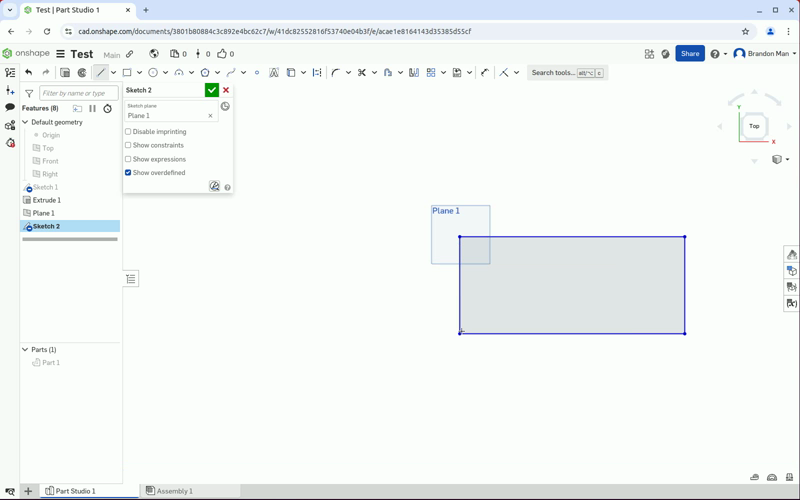
scroll(6)
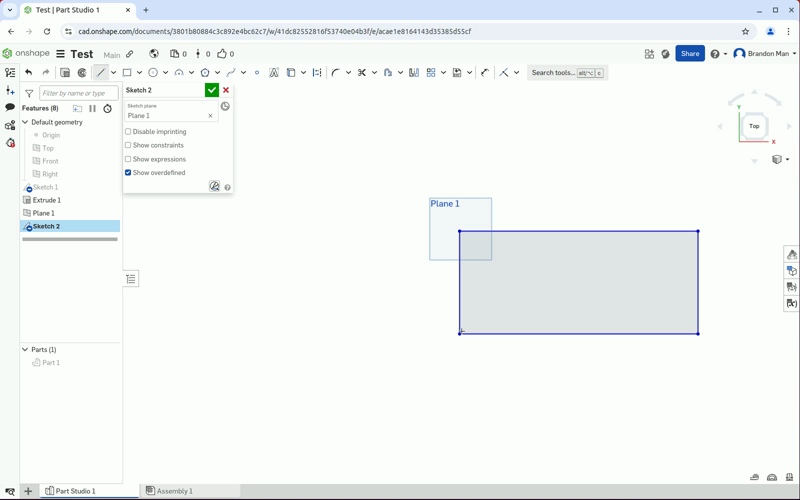
scroll(6)
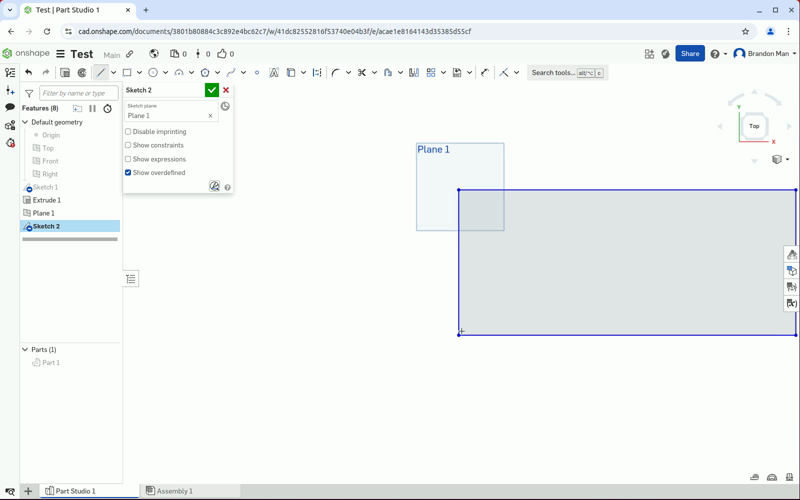
scroll(6)
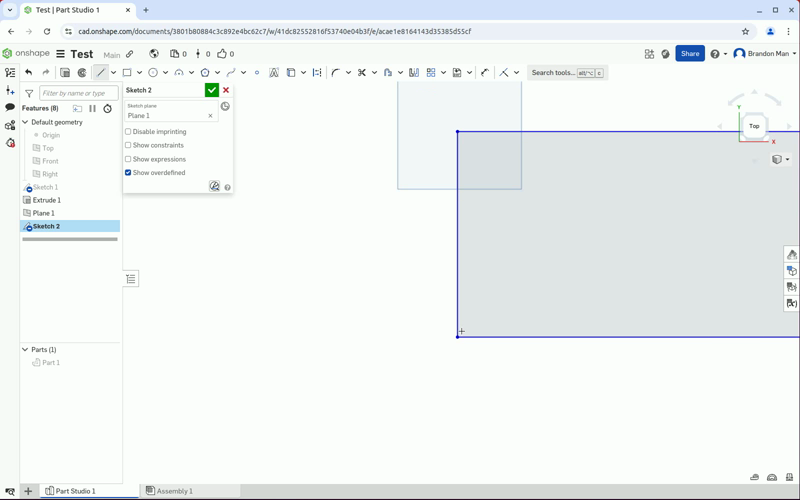
scroll(6)
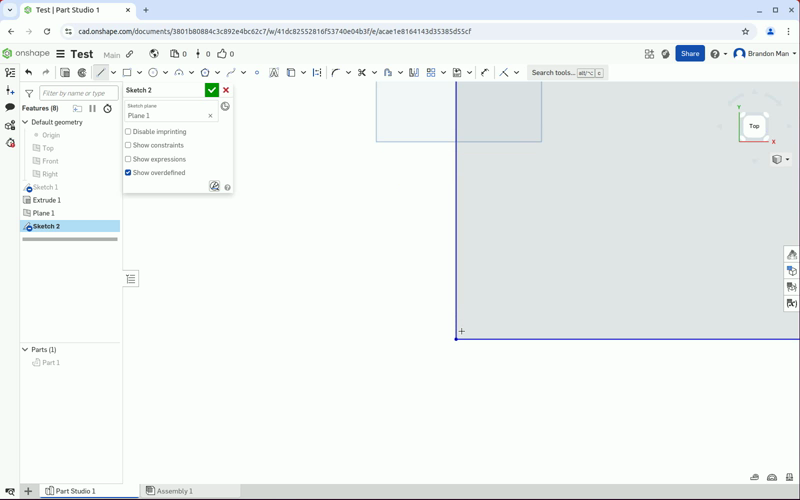
scroll(6)
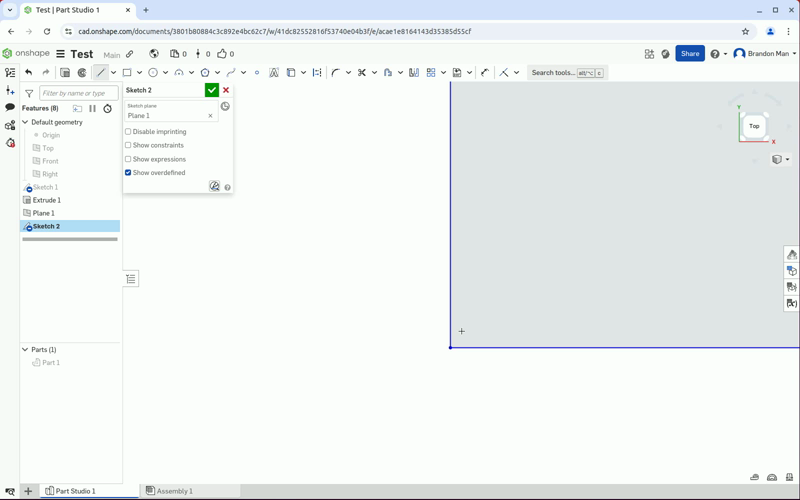
click(461, 330)
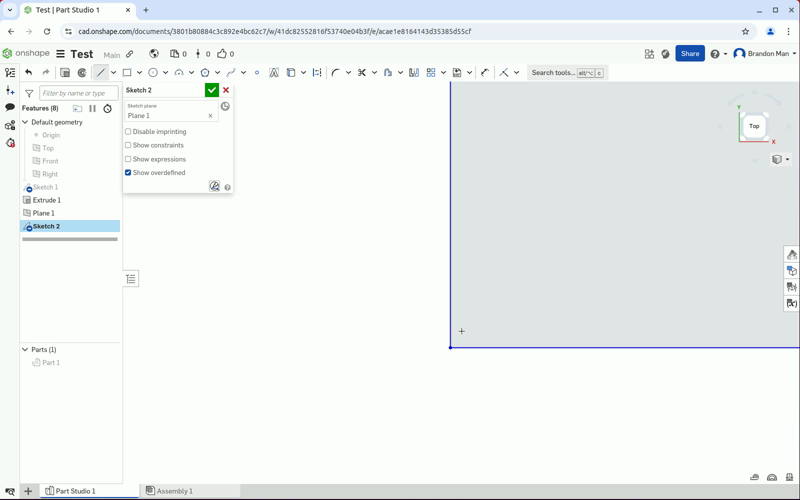
scroll(-6)
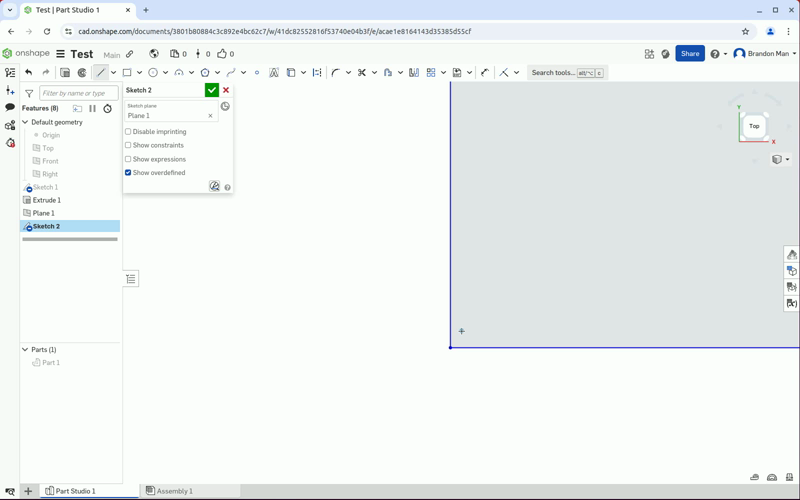
scroll(-6)
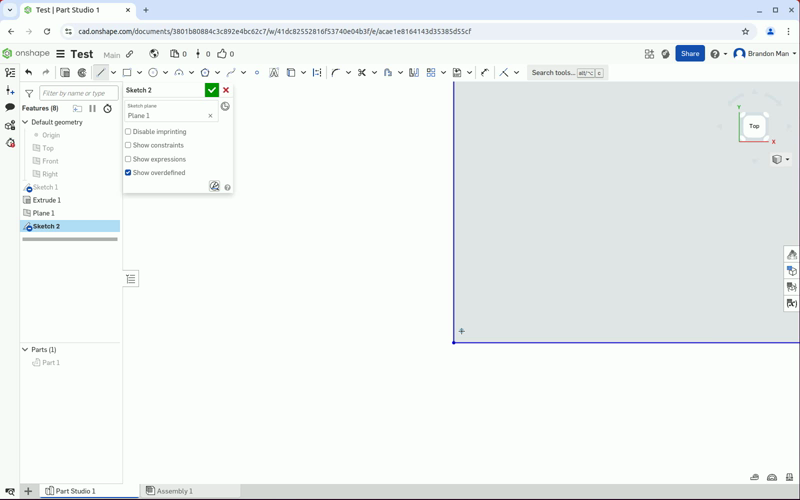
scroll(-6)
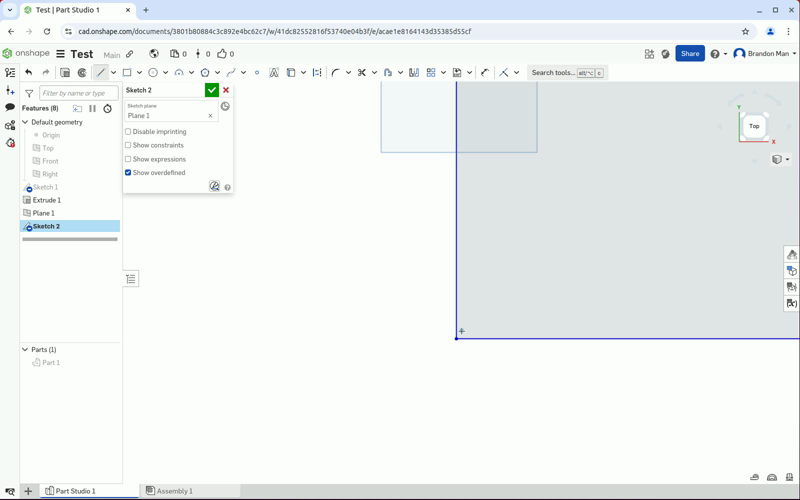
scroll(-6)
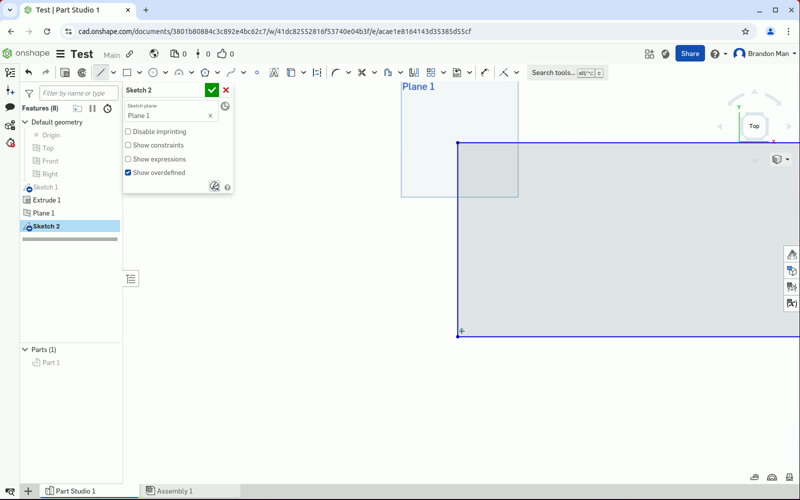
scroll(-6)
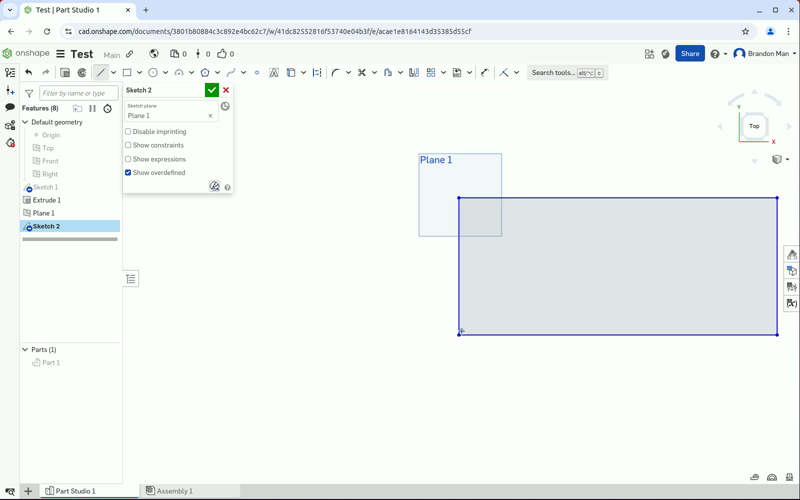
scroll(-6)
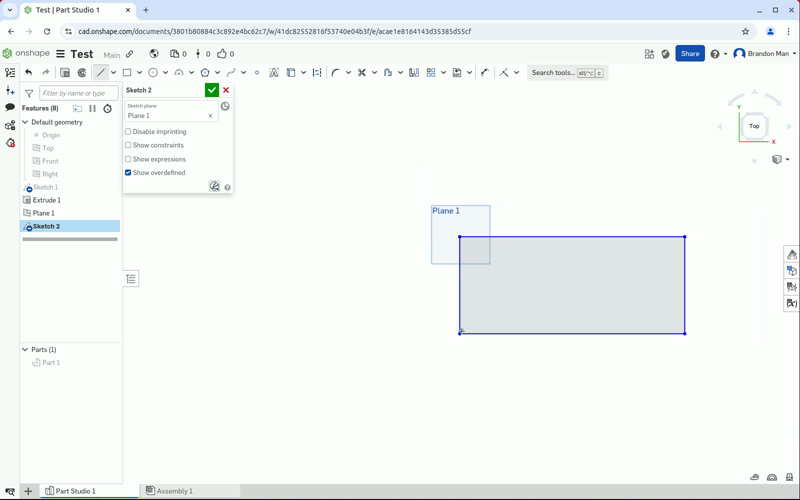
scroll(-6)
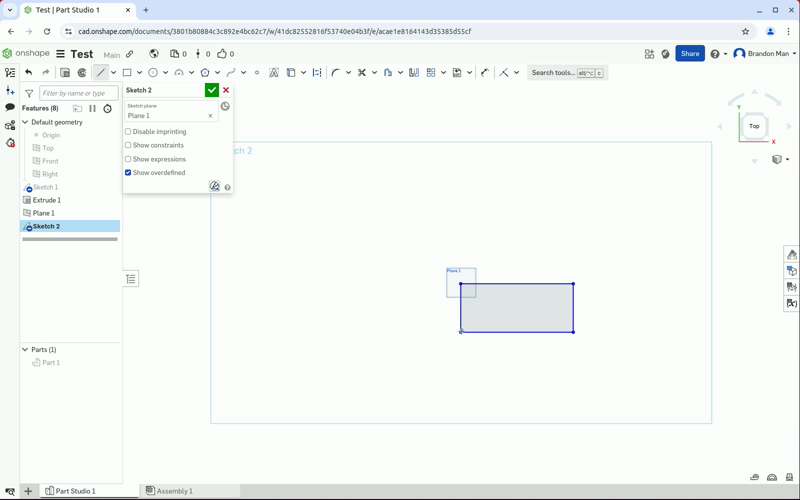
key_up(shift)
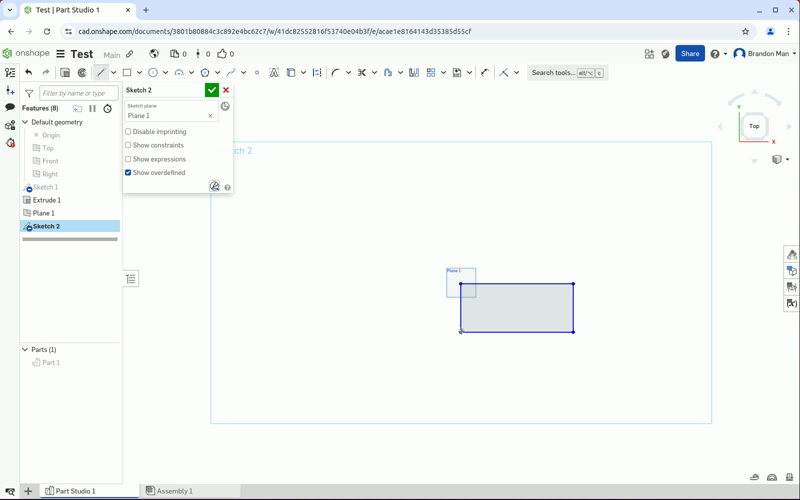
key_down(shift)
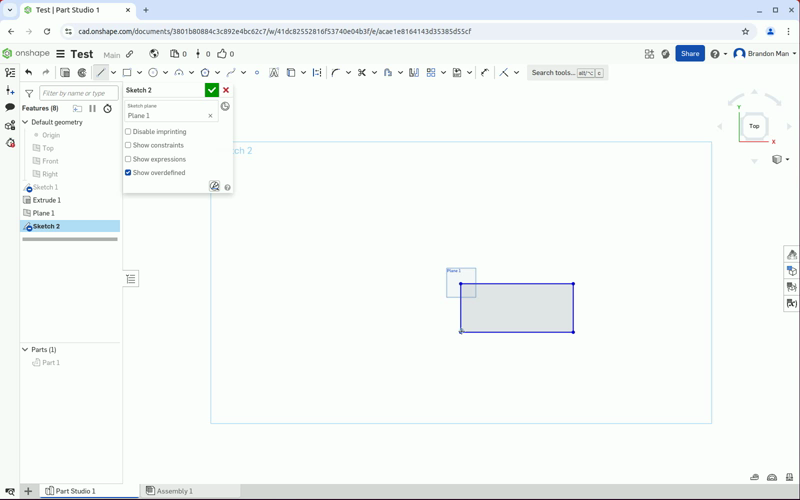
mouse_move(572, 330)
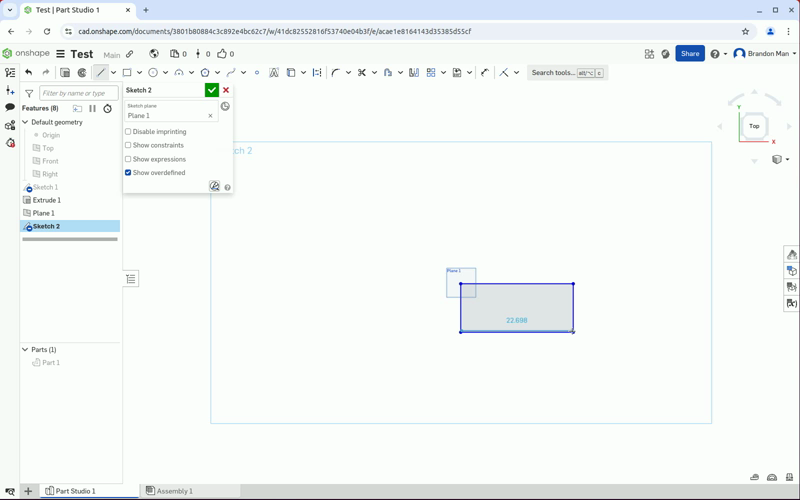
scroll(6)
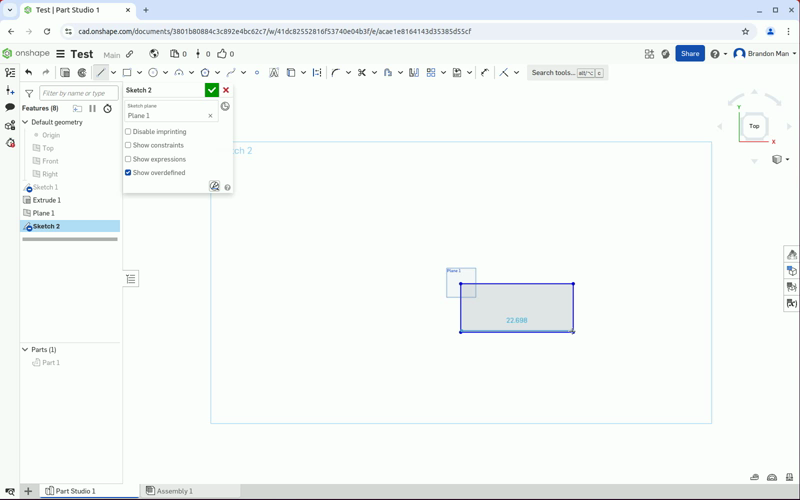
scroll(6)
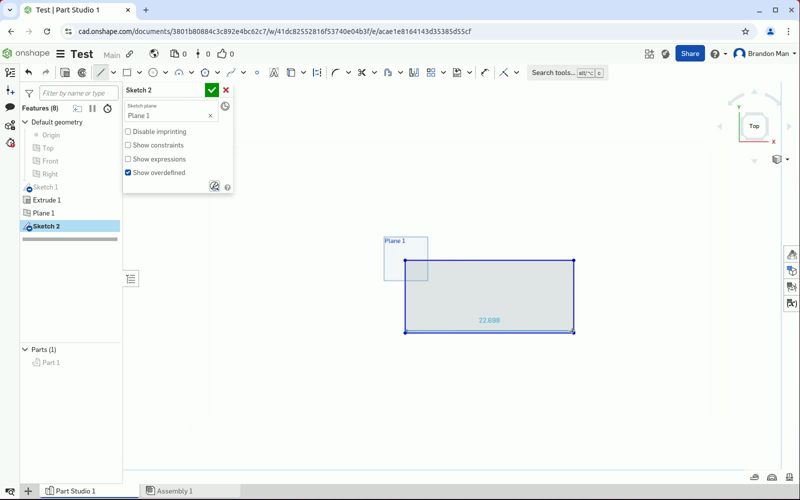
scroll(6)
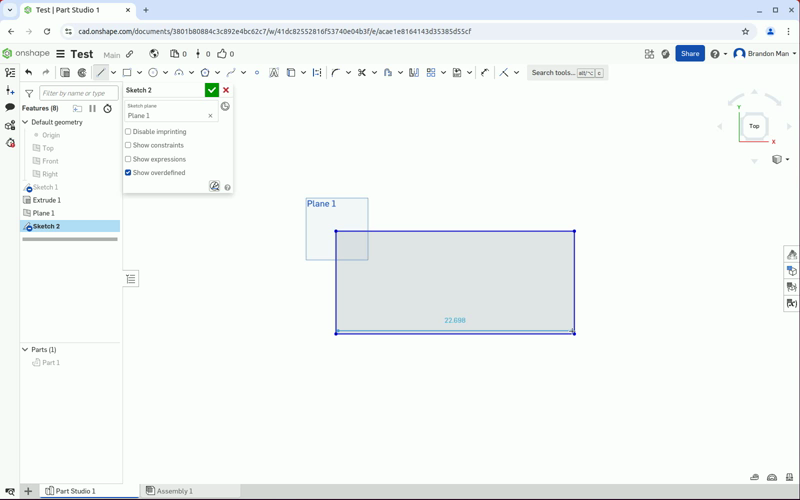
scroll(6)
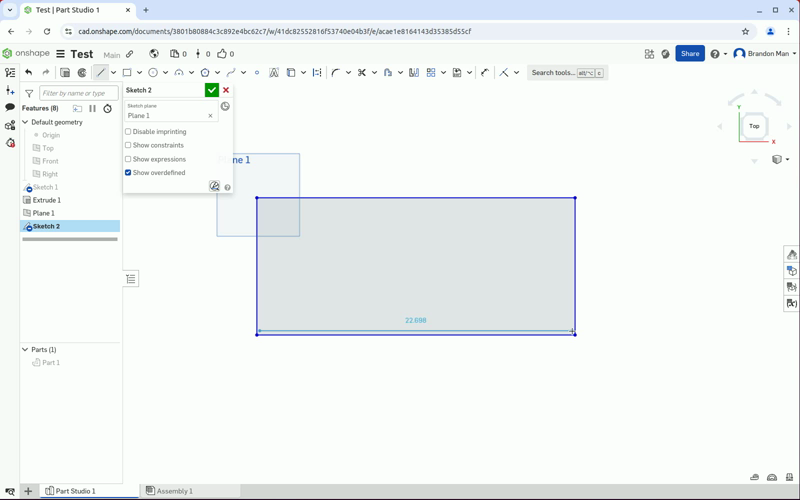
scroll(6)
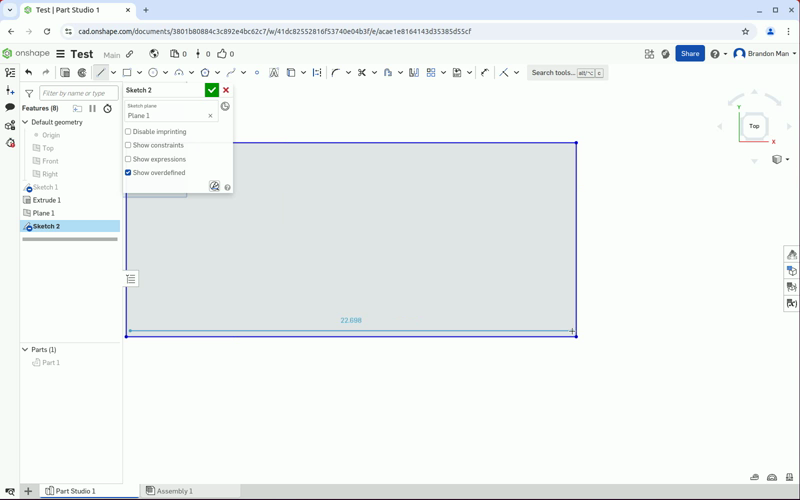
scroll(6)
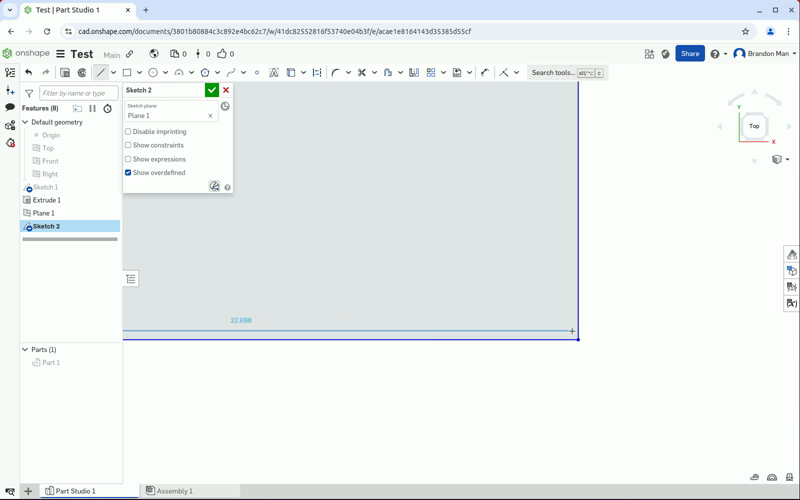
scroll(6)
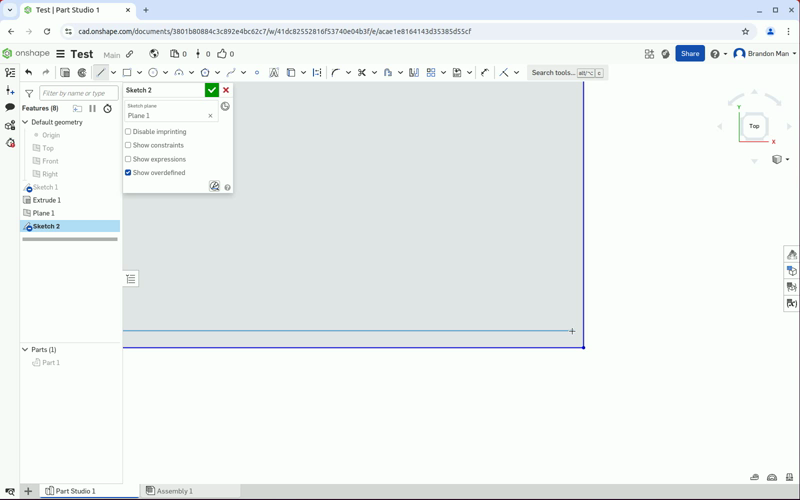
click(572, 330)
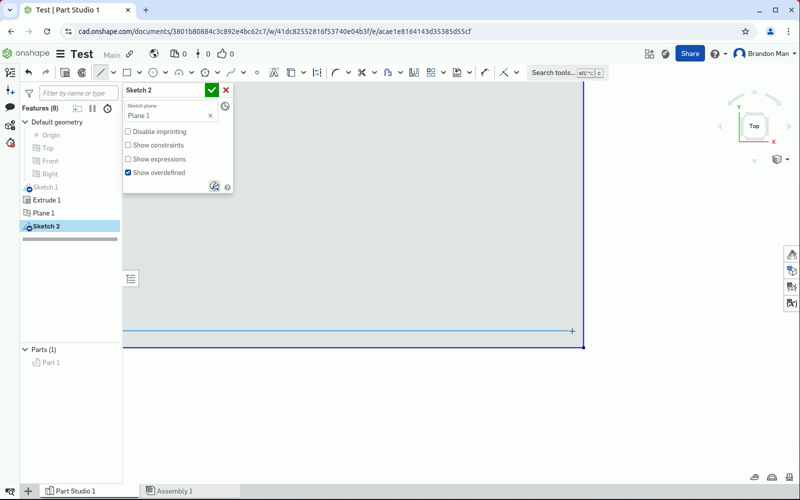
scroll(-6)
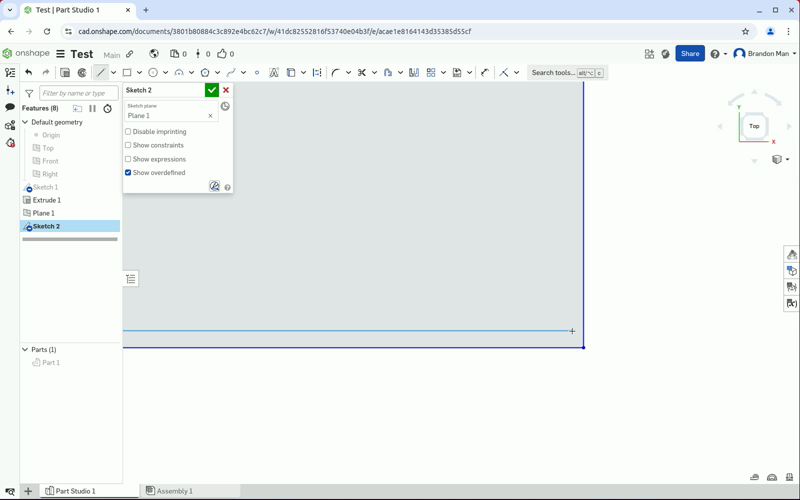
scroll(-6)
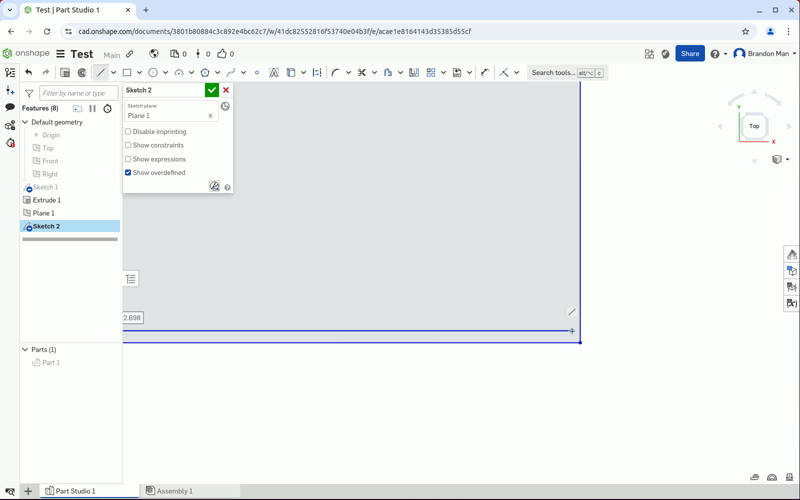
scroll(-6)
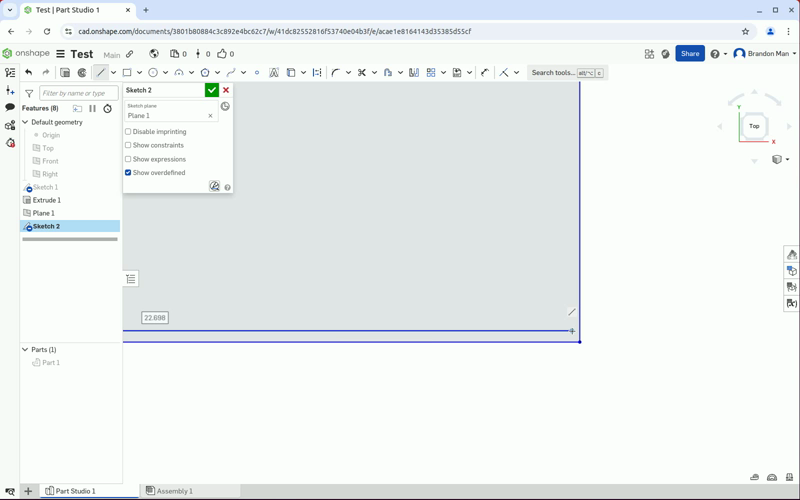
scroll(-6)
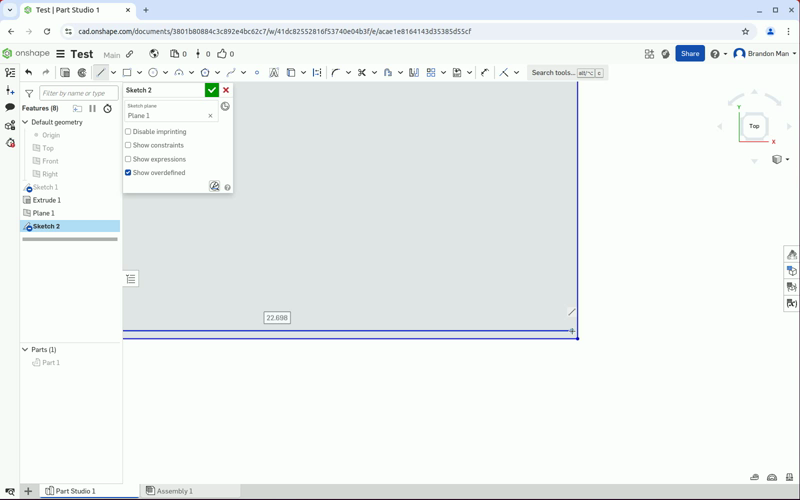
scroll(-6)
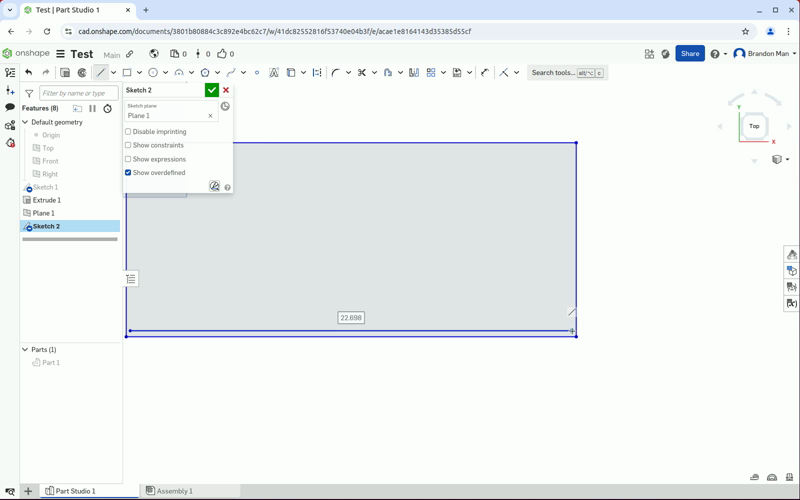
scroll(-6)
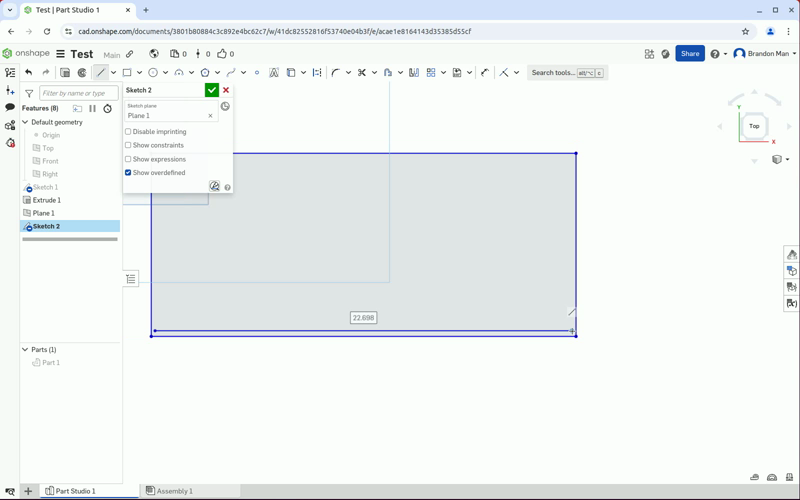
scroll(-6)
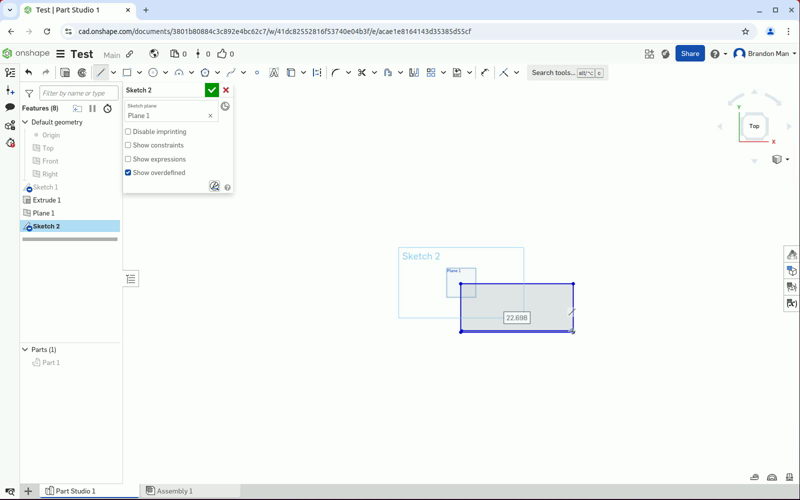
key_up(shift)
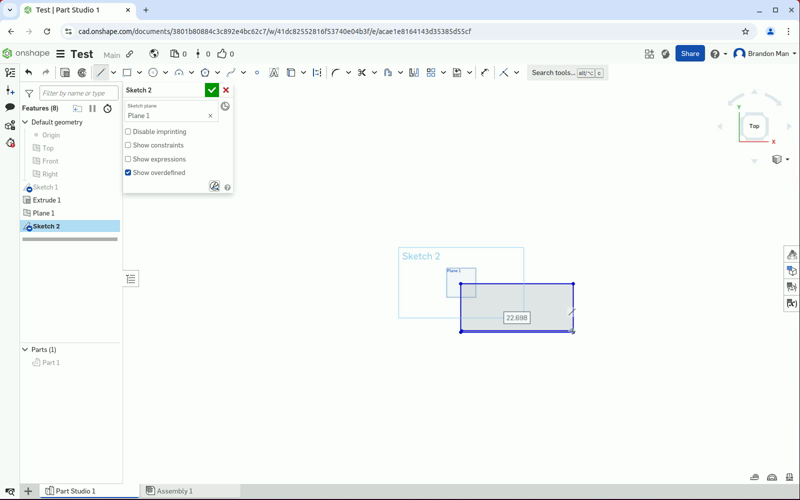
key_down(shift)
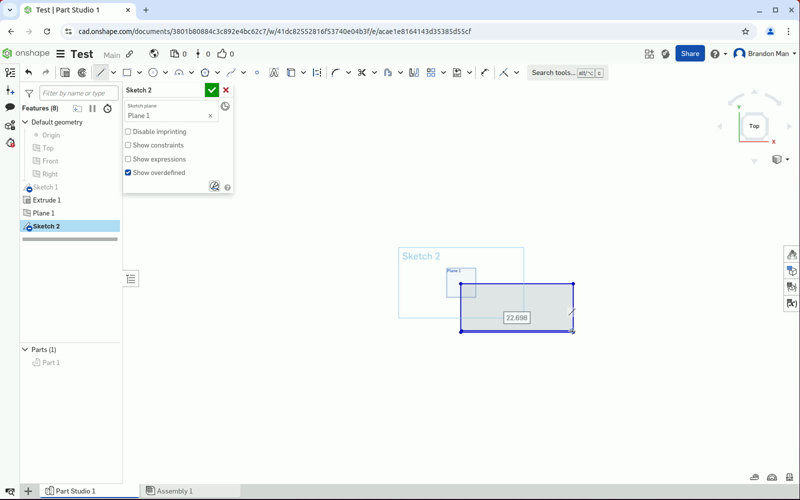
mouse_move(589, 330)
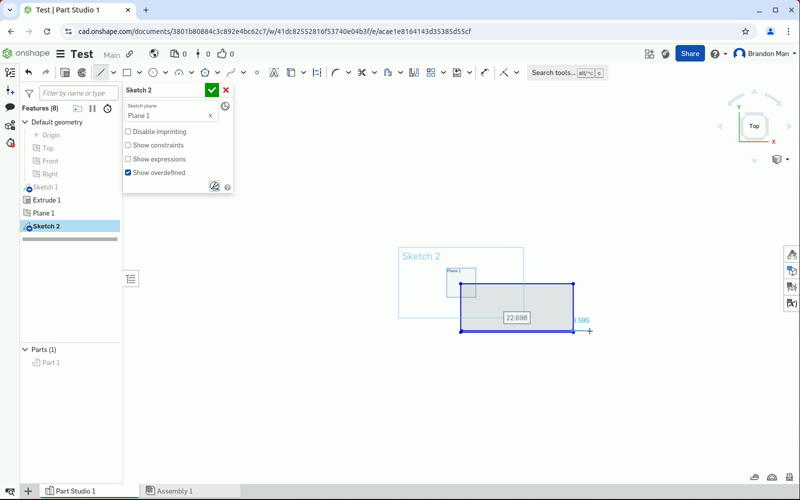
mouse_move(572, 283)
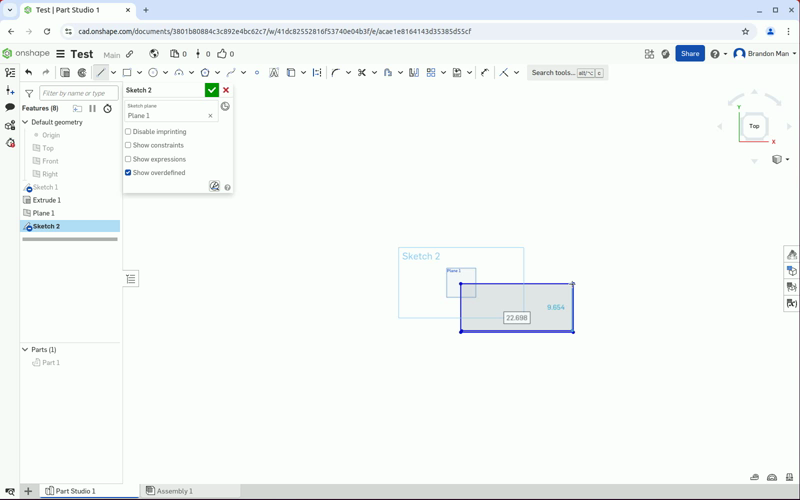
scroll(6)
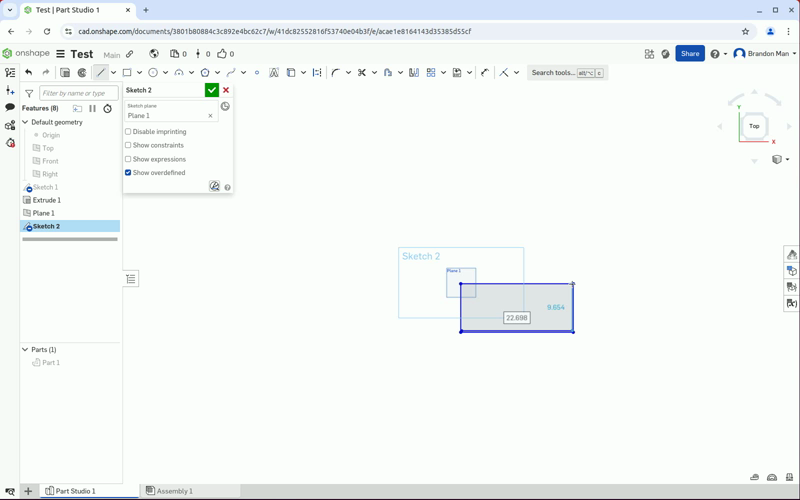
scroll(6)
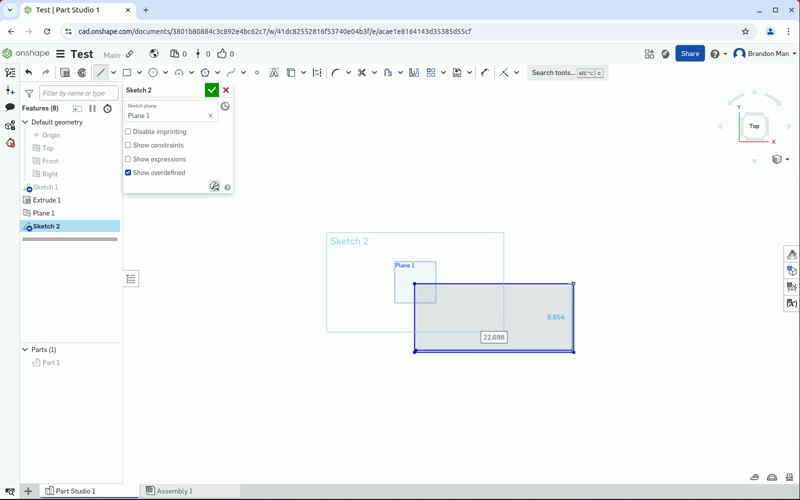
scroll(6)
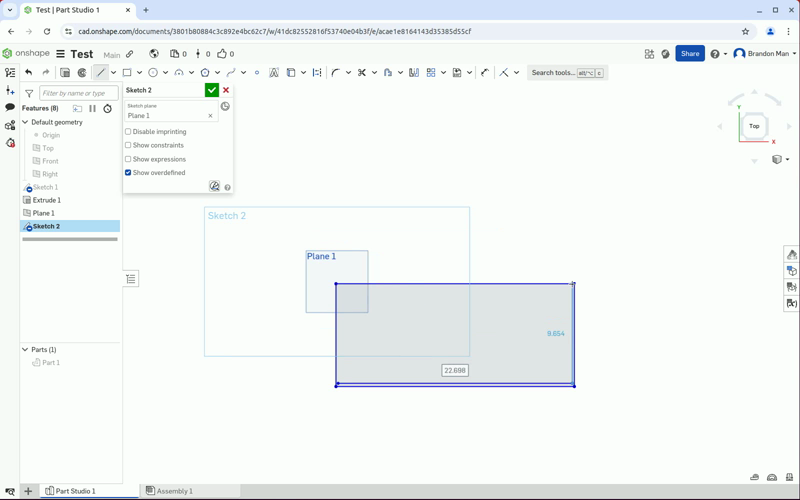
scroll(6)
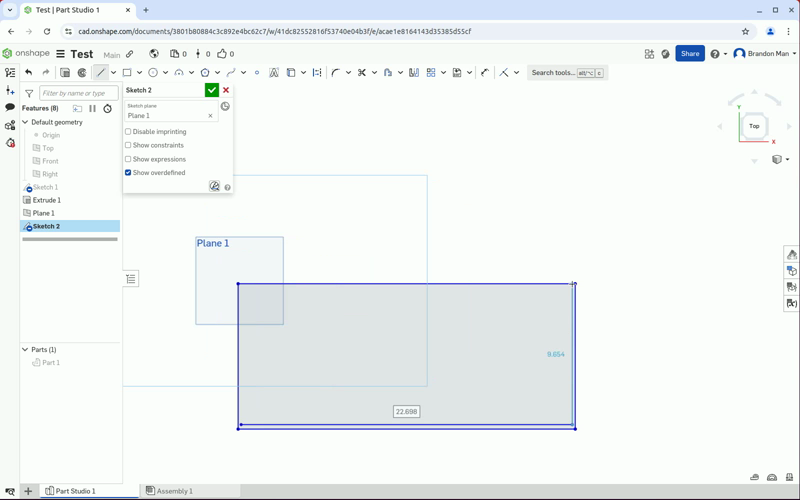
scroll(6)
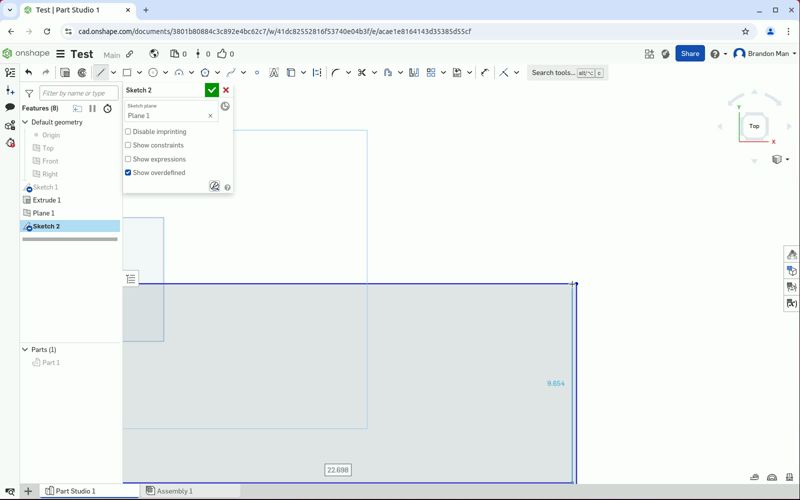
scroll(6)
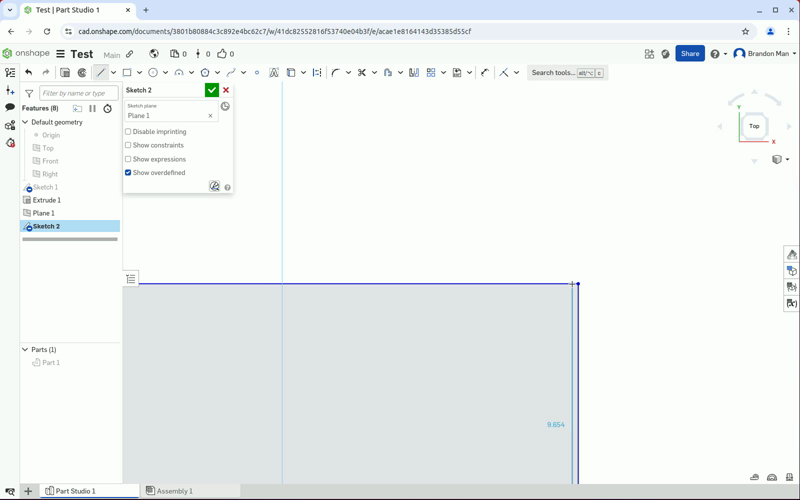
scroll(6)
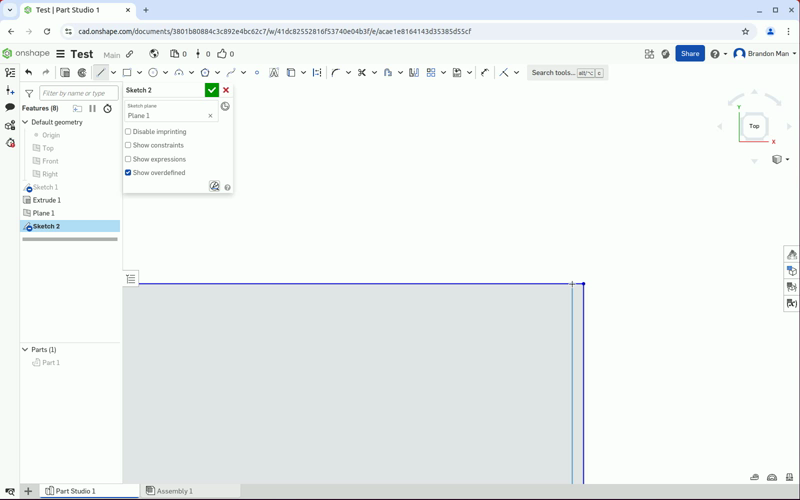
click(572, 283)
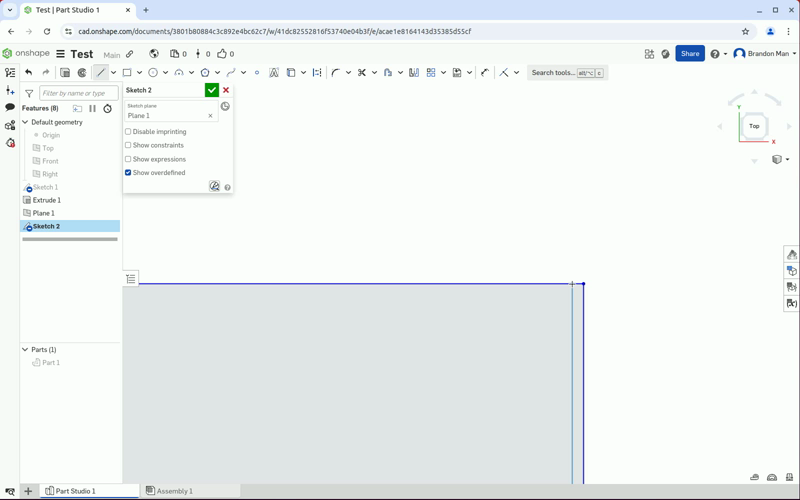
scroll(-6)
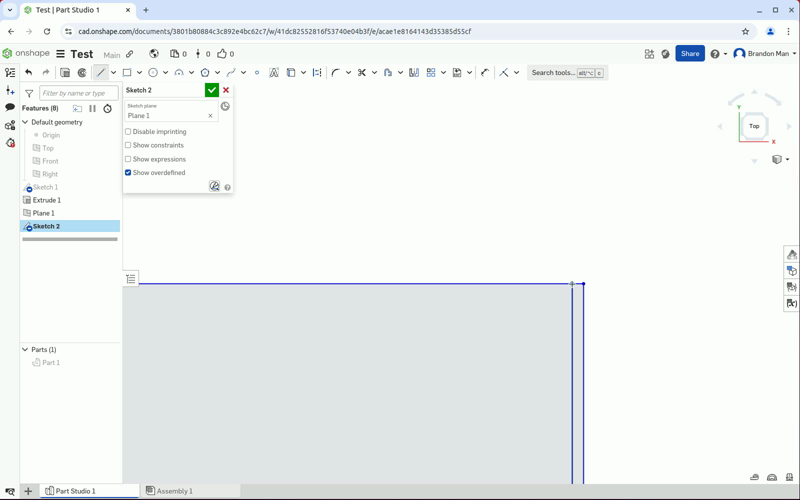
scroll(-6)
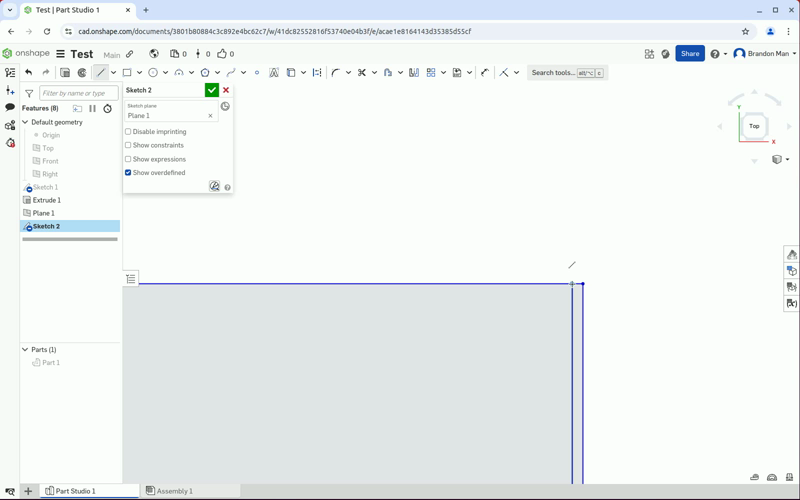
scroll(-6)
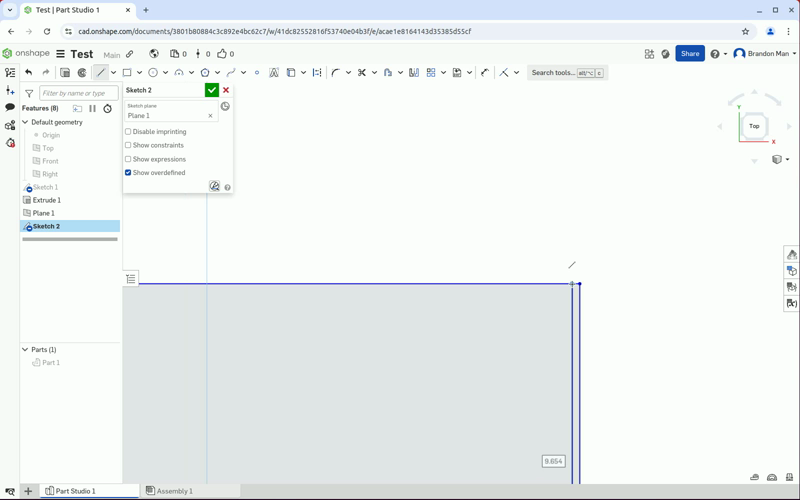
scroll(-6)
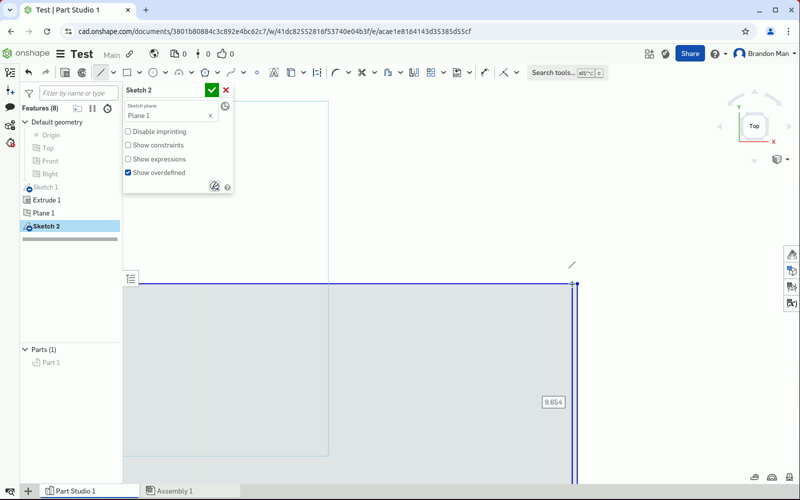
scroll(-6)
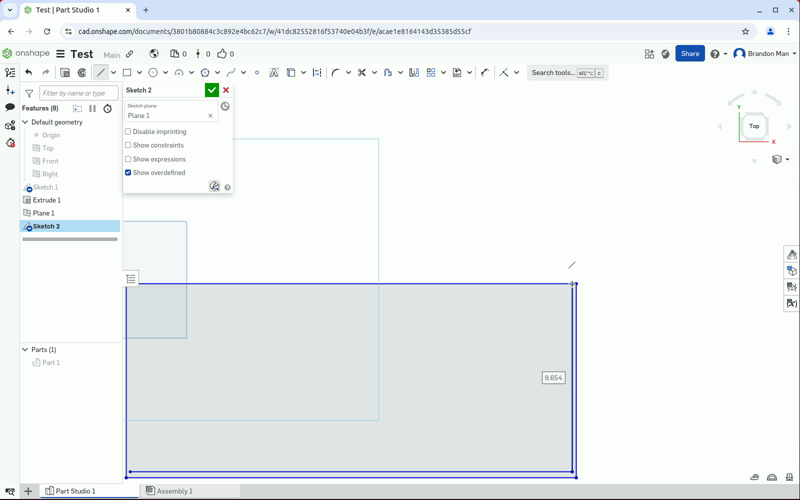
scroll(-6)
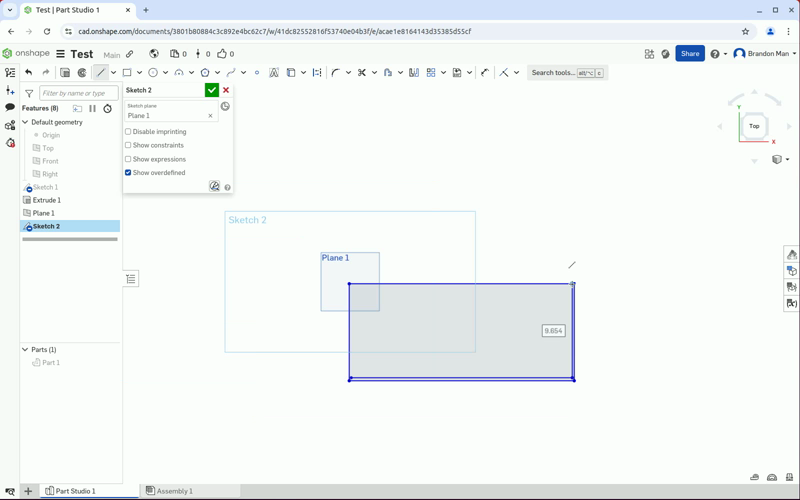
scroll(-6)
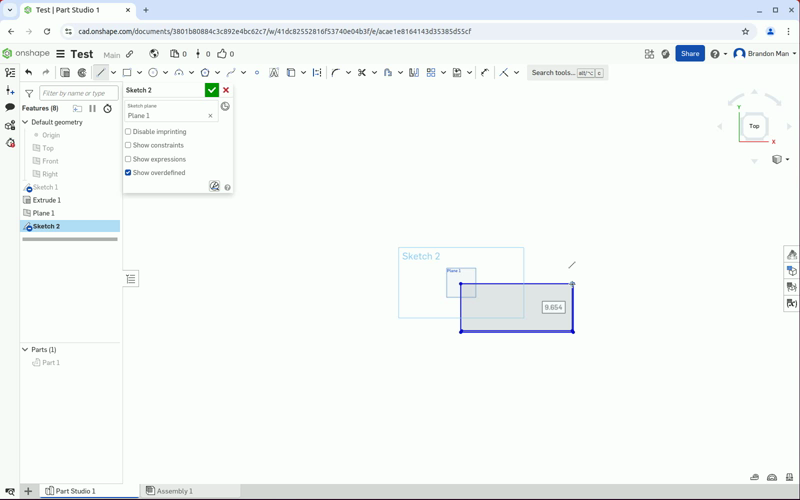
key_up(shift)
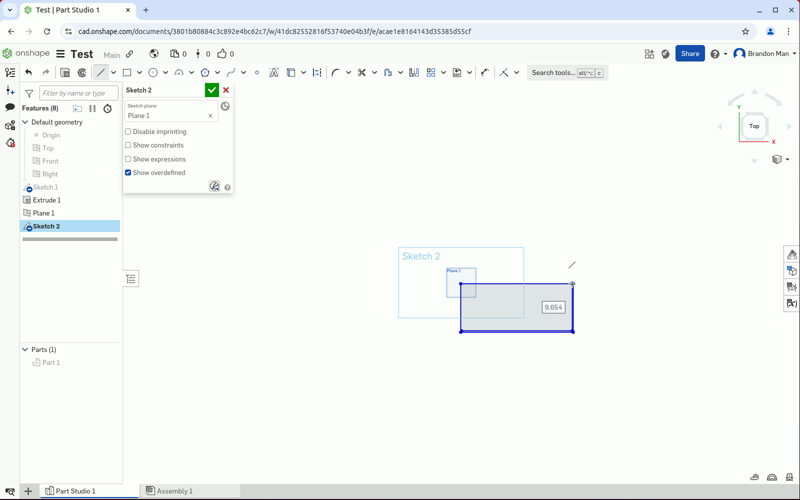
key_down(shift)
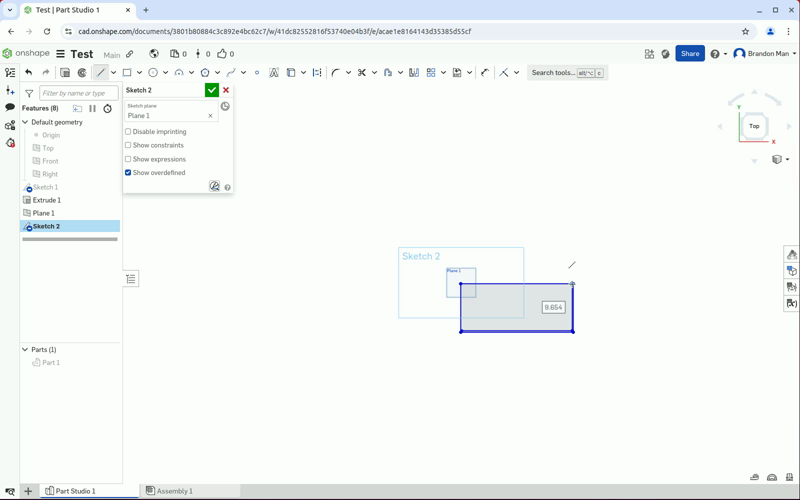
mouse_move(461, 283)
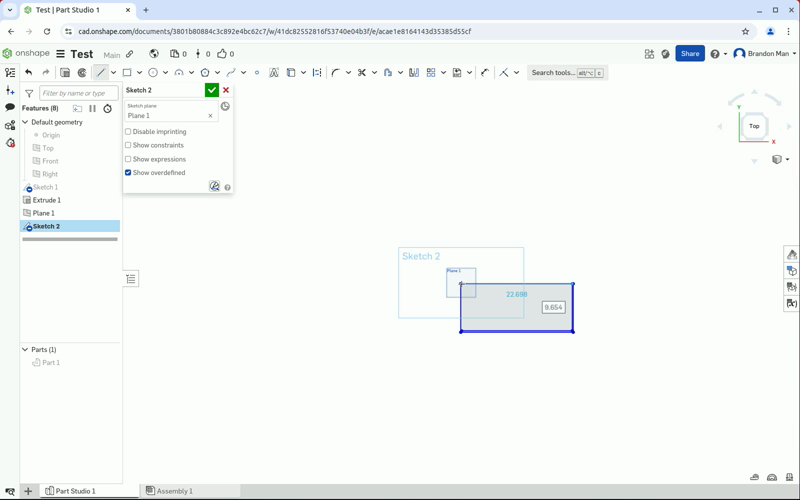
scroll(6)
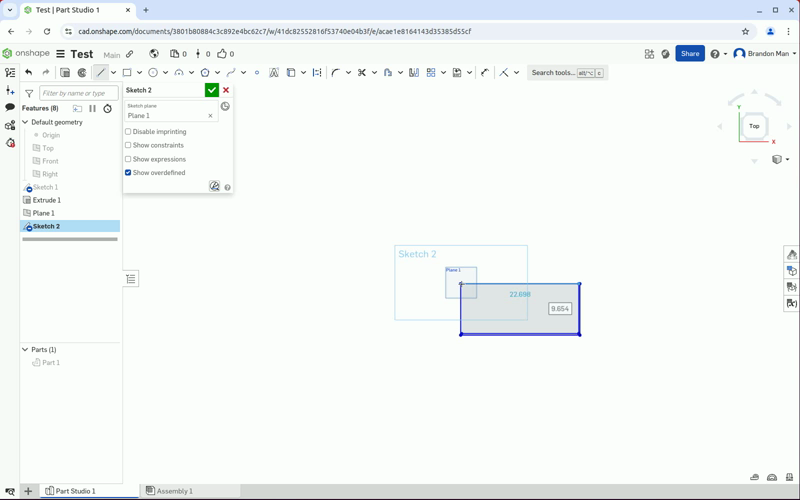
scroll(6)
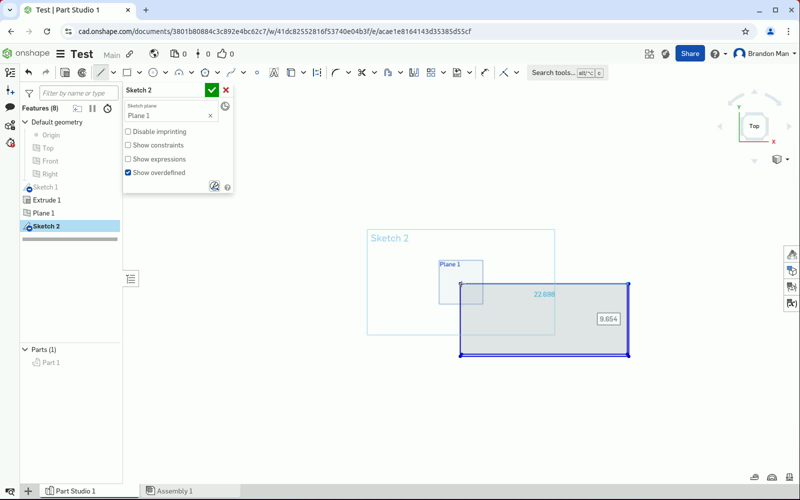
scroll(6)
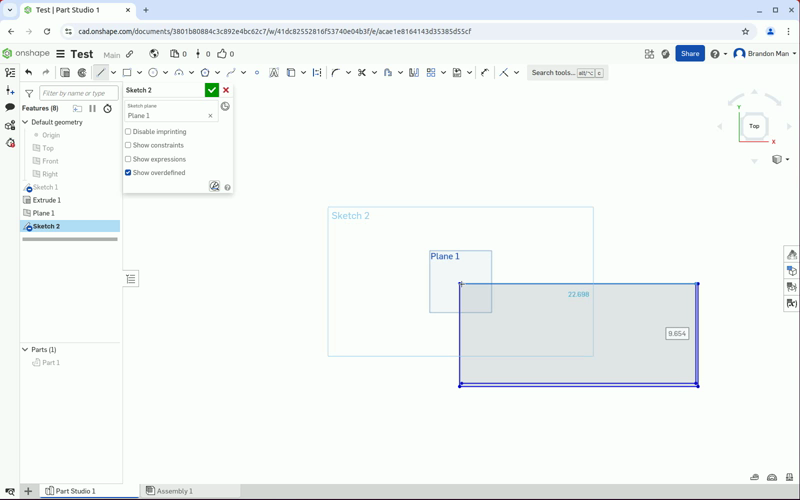
scroll(6)
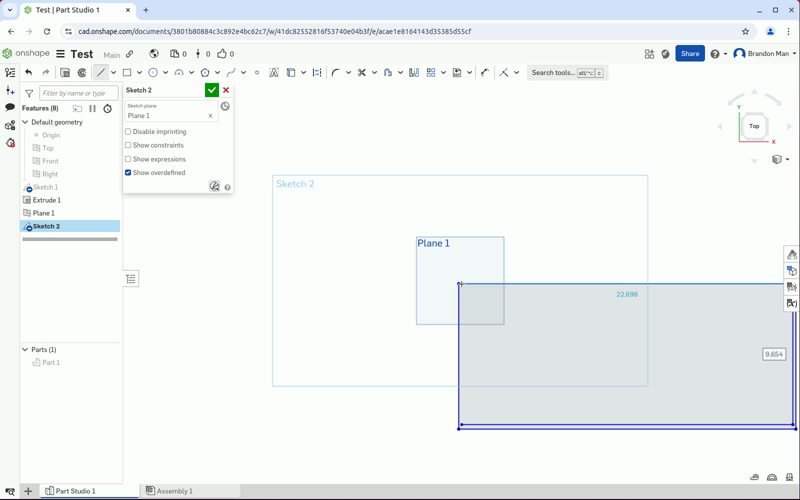
scroll(6)
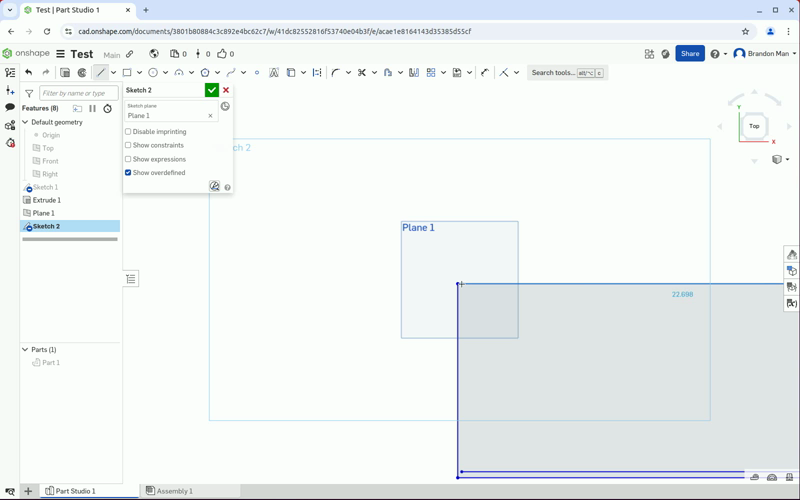
scroll(6)
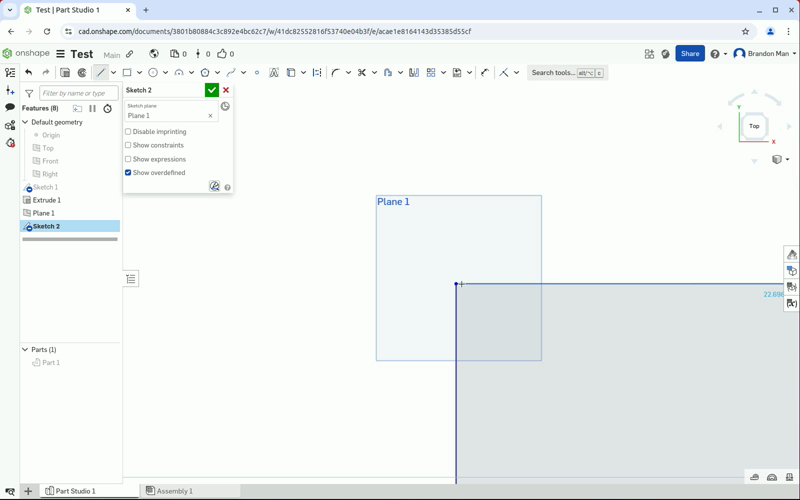
scroll(6)
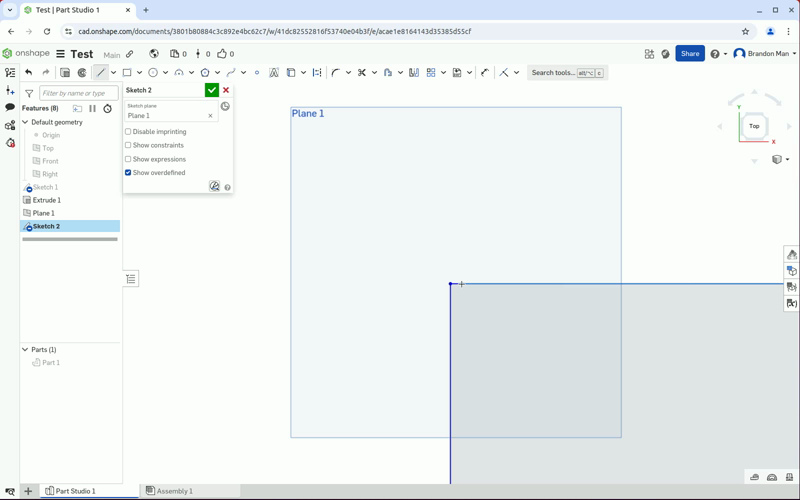
click(461, 283)
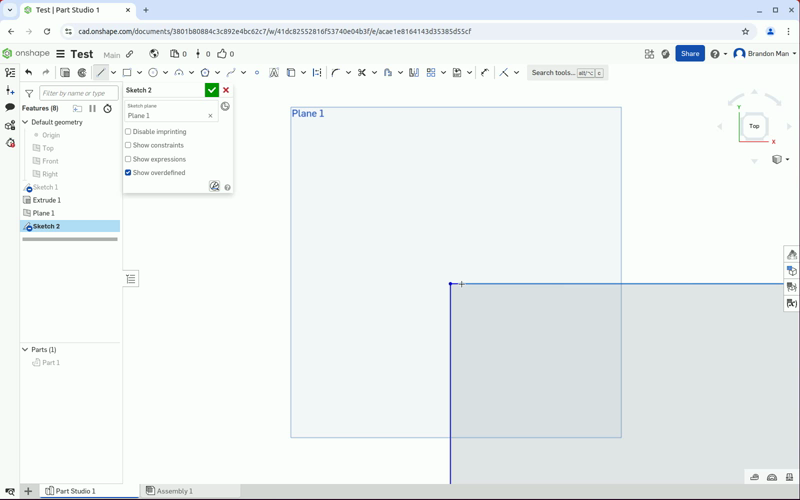
scroll(-6)
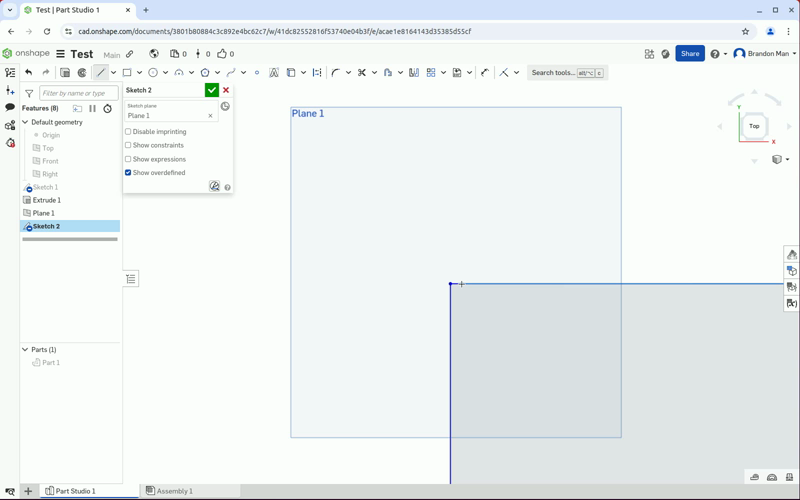
scroll(-6)
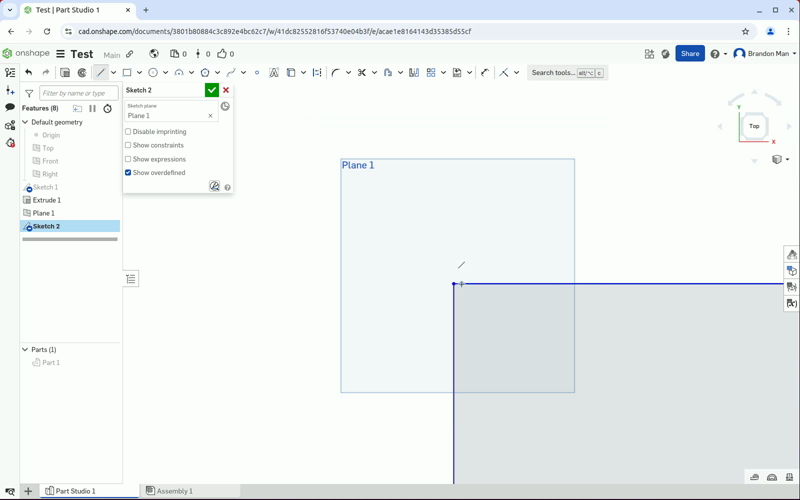
scroll(-6)
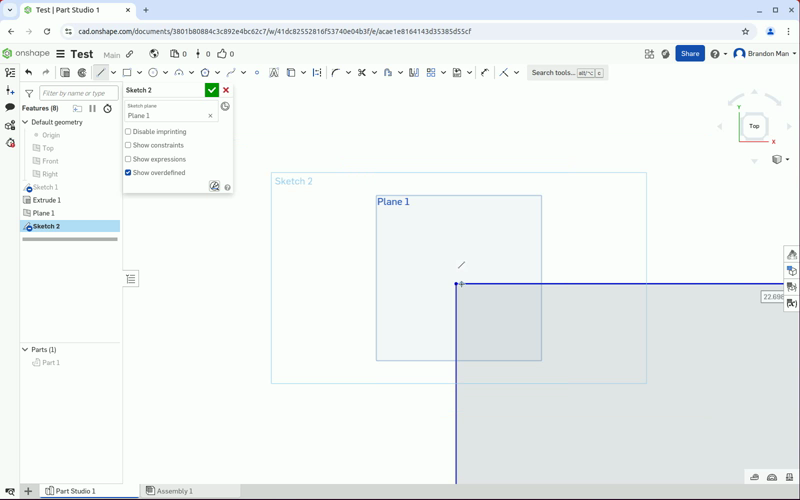
scroll(-6)
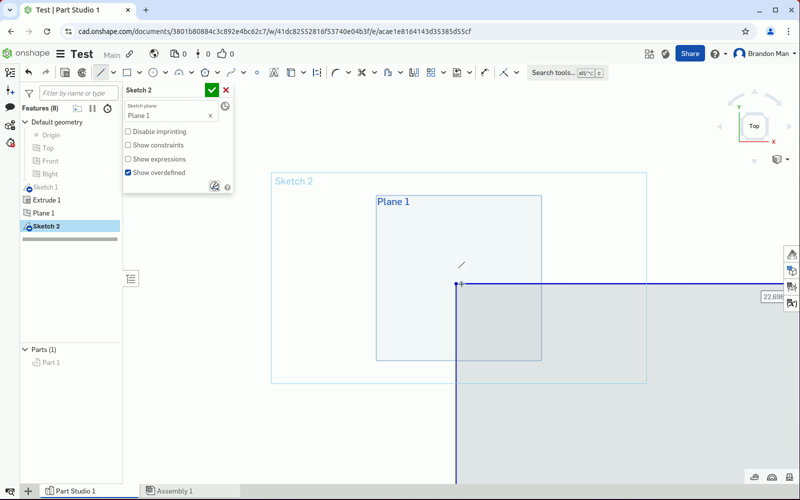
scroll(-6)
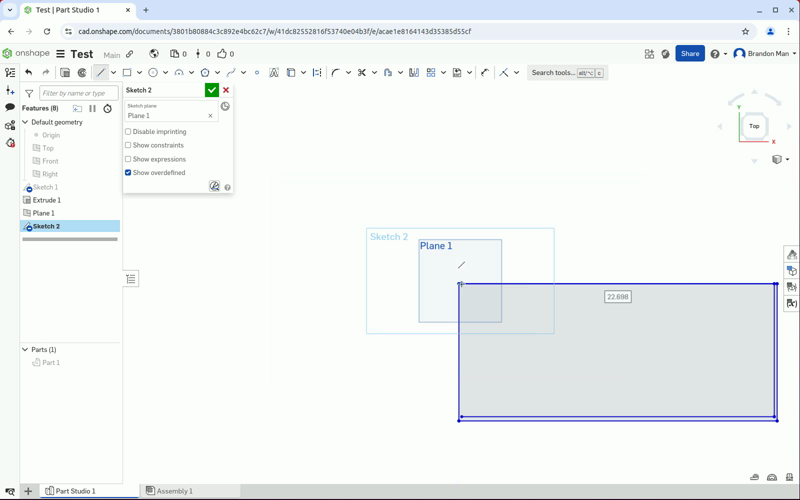
scroll(-6)
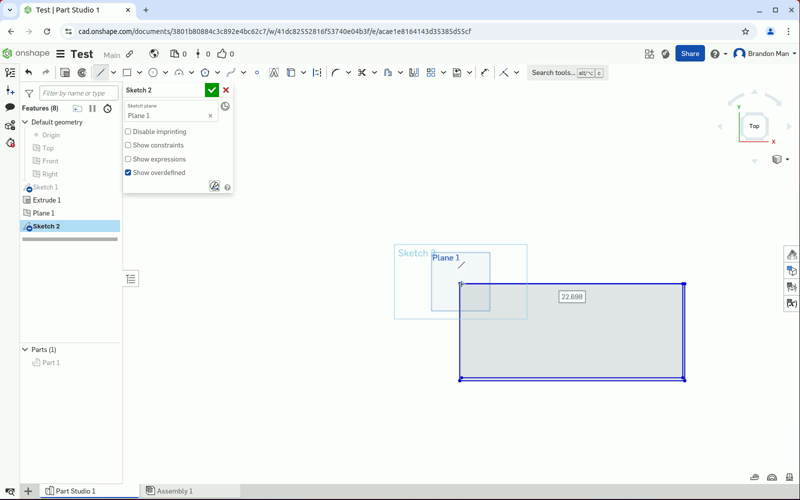
scroll(-6)
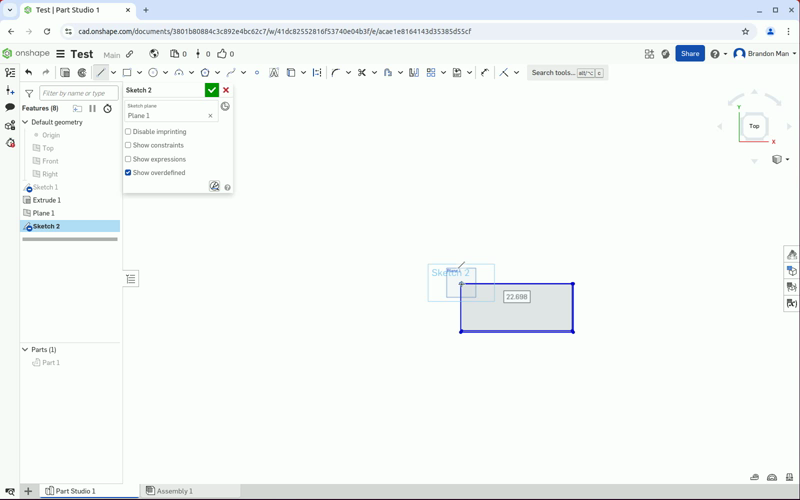
key_up(shift)
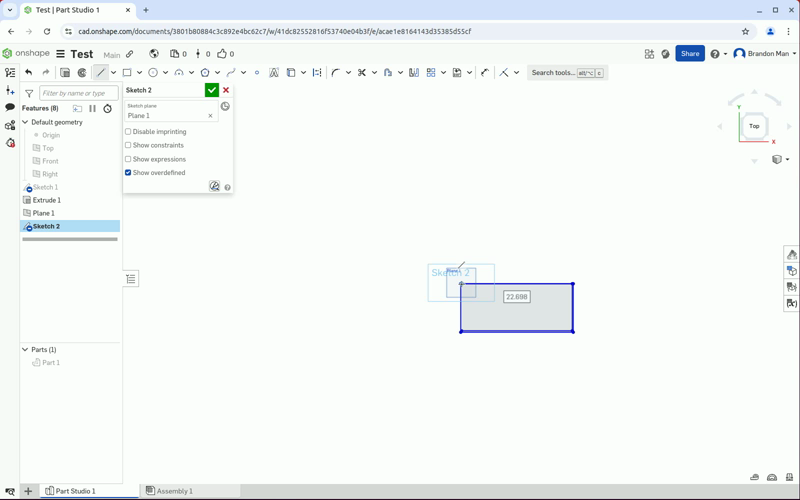
mouse_move(492, 283)
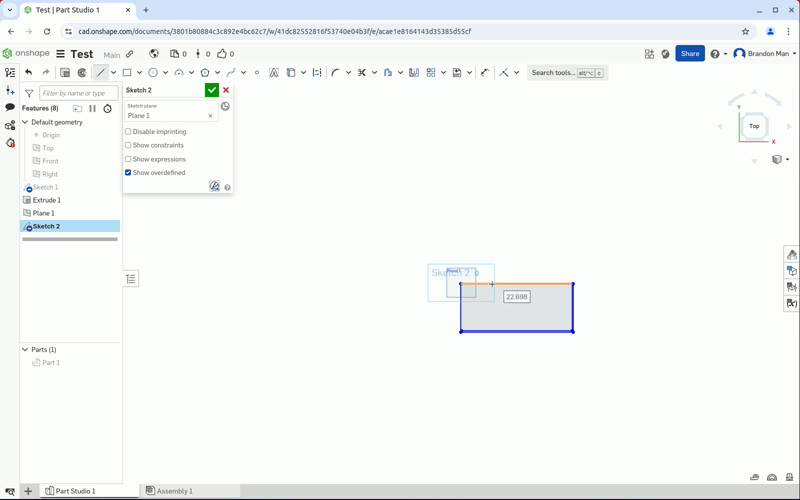
key_down(shift)
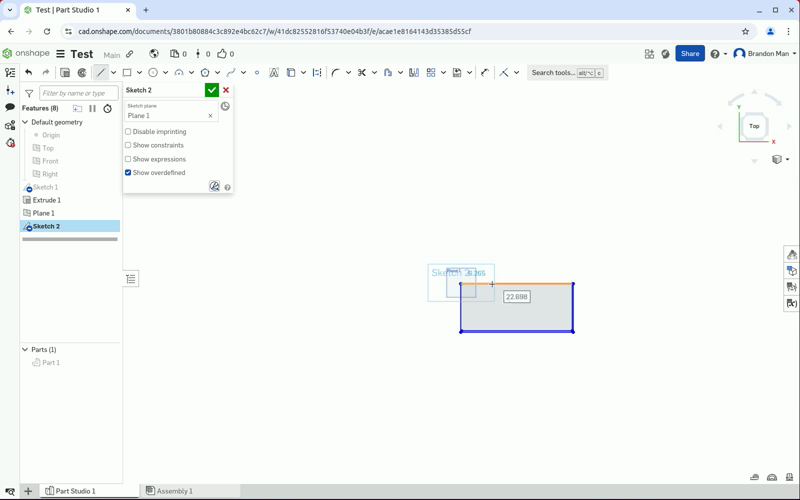
mouse_move(461, 330)
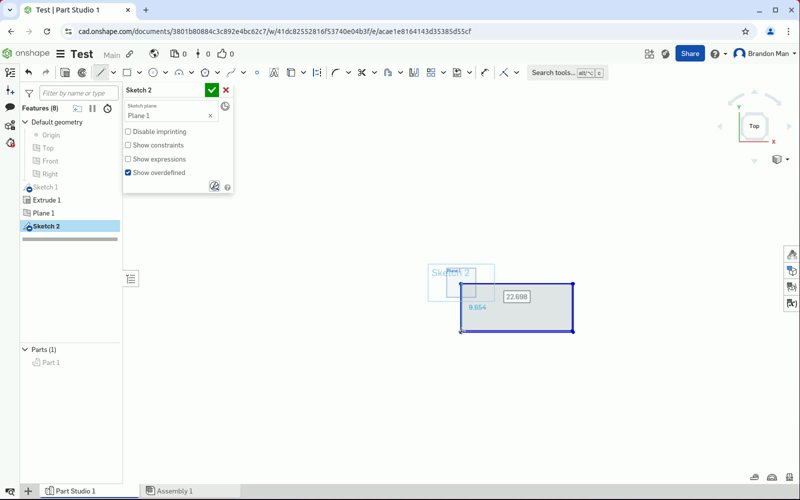
scroll(6)
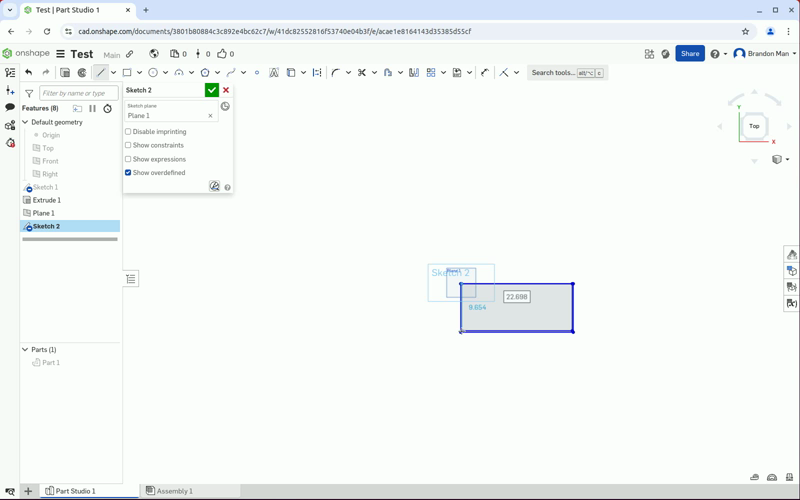
scroll(6)
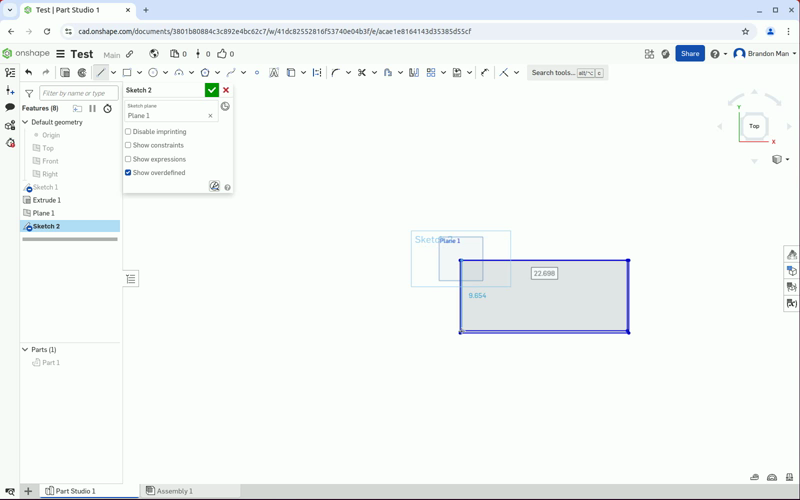
scroll(6)
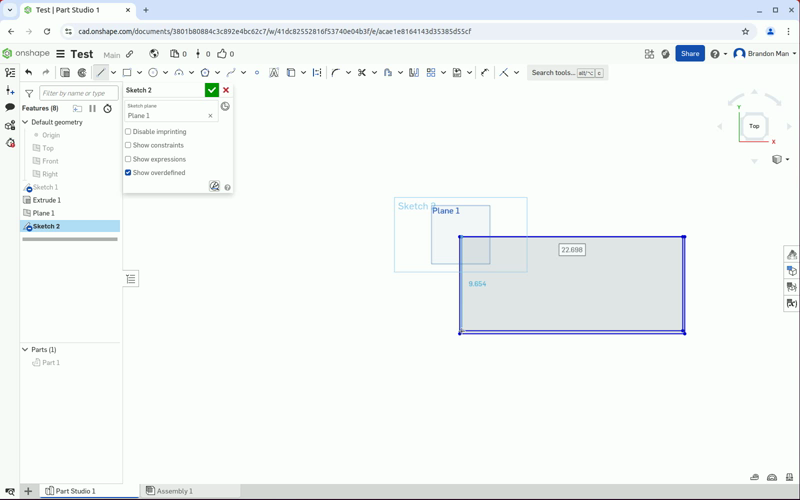
scroll(6)
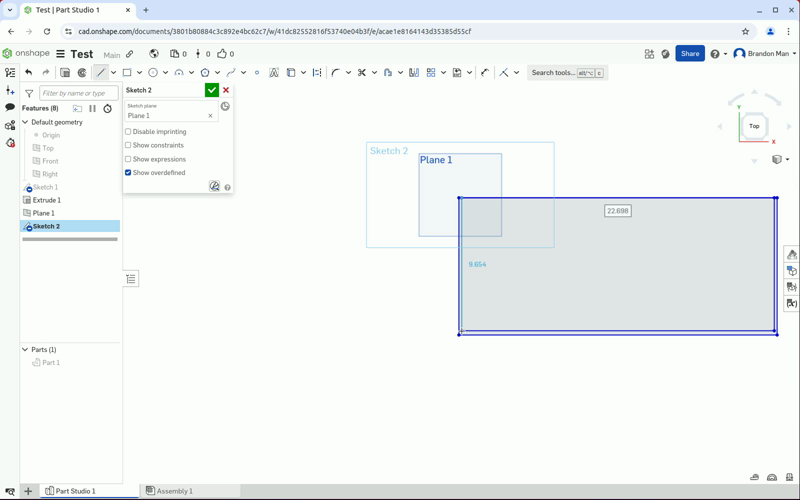
scroll(6)
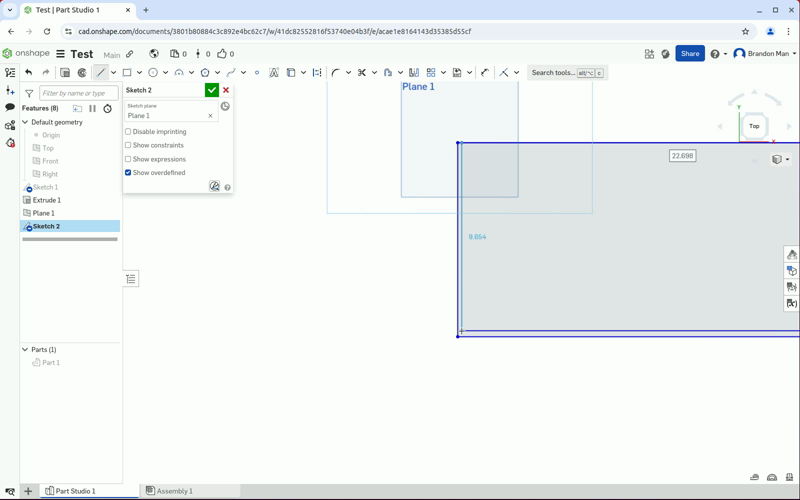
scroll(6)
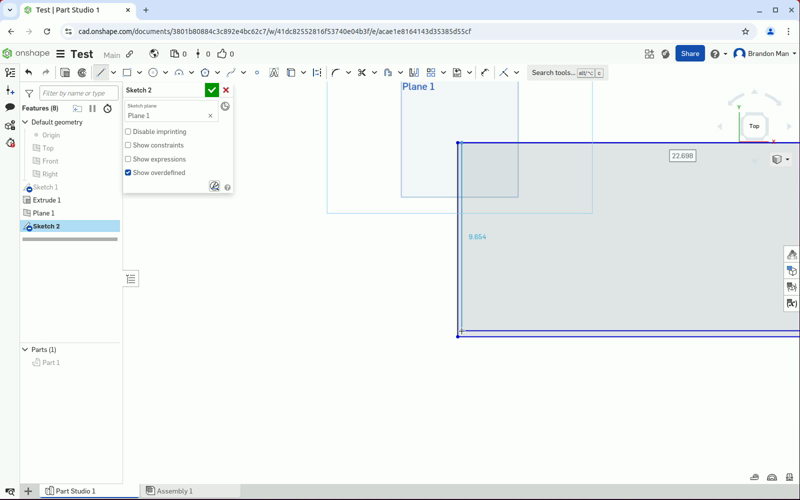
scroll(6)
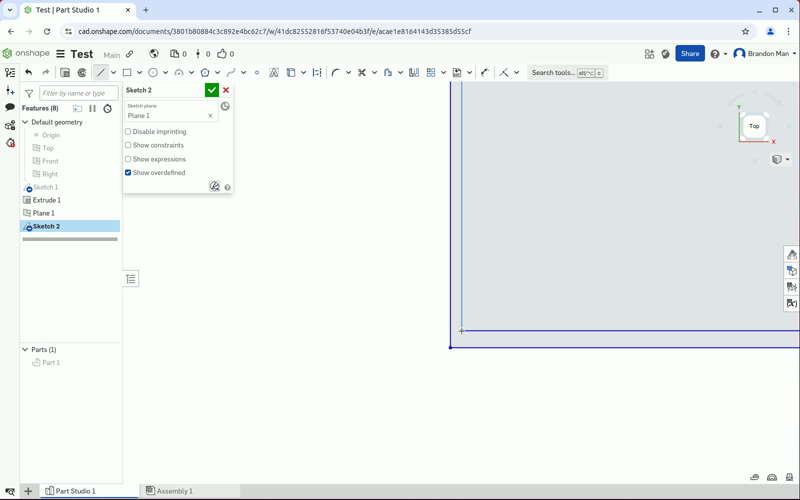
key_up(shift)
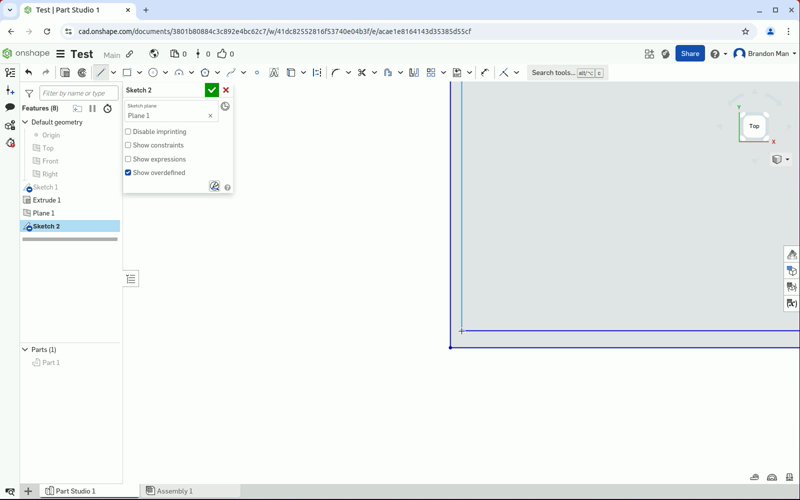
click(461, 330)
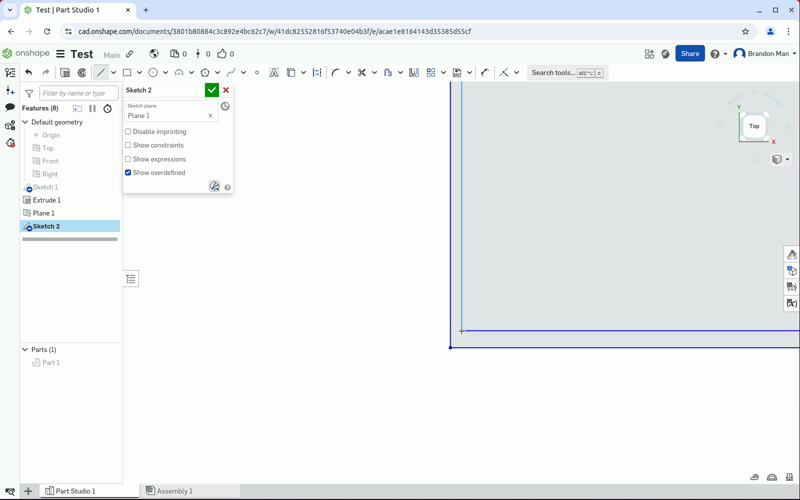
scroll(-6)
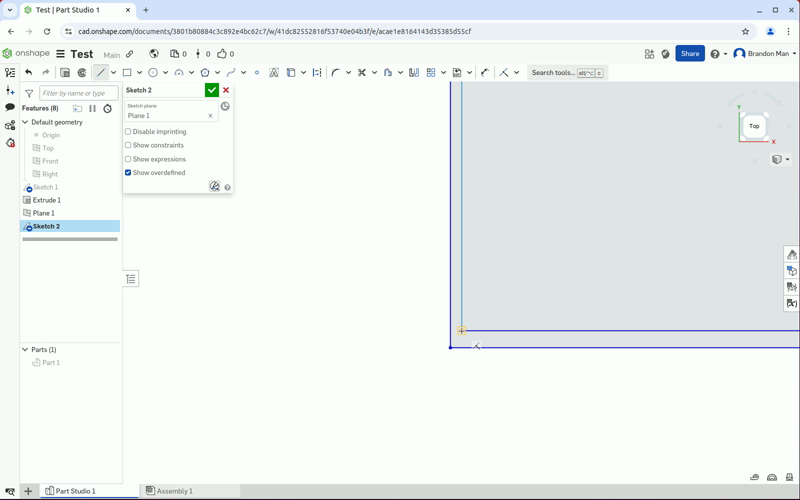
scroll(-6)
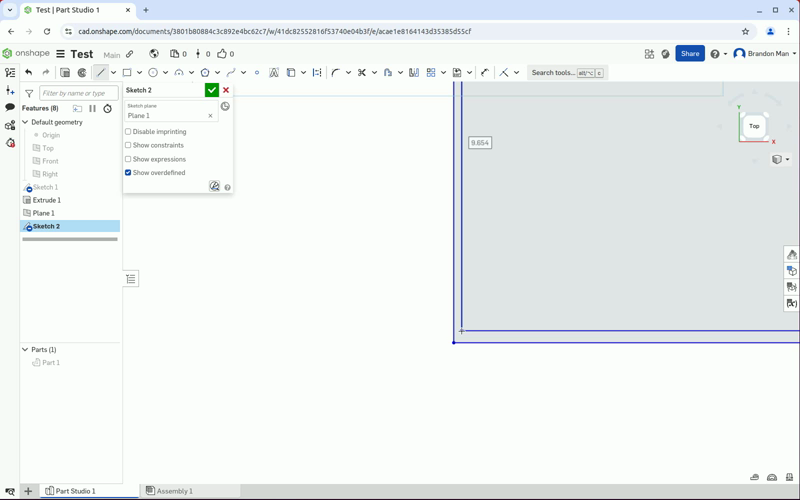
scroll(-6)
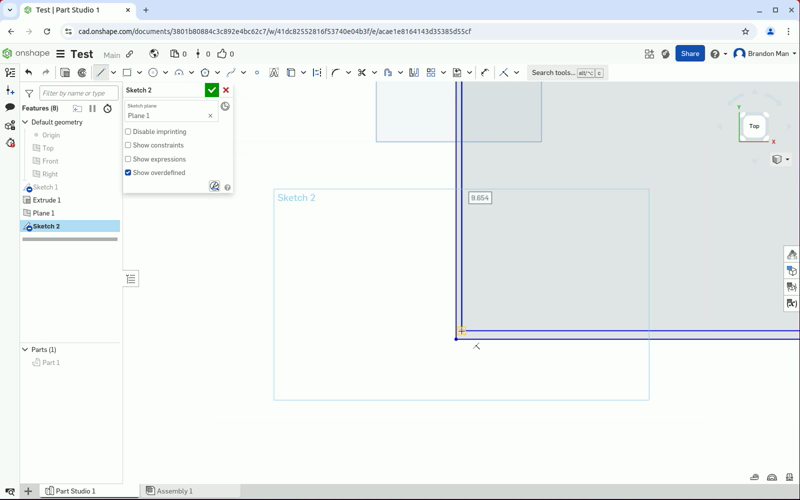
scroll(-6)
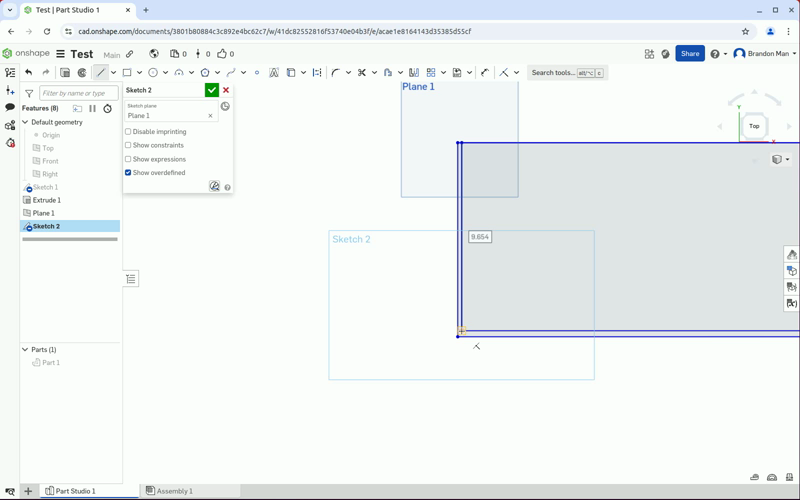
scroll(-6)
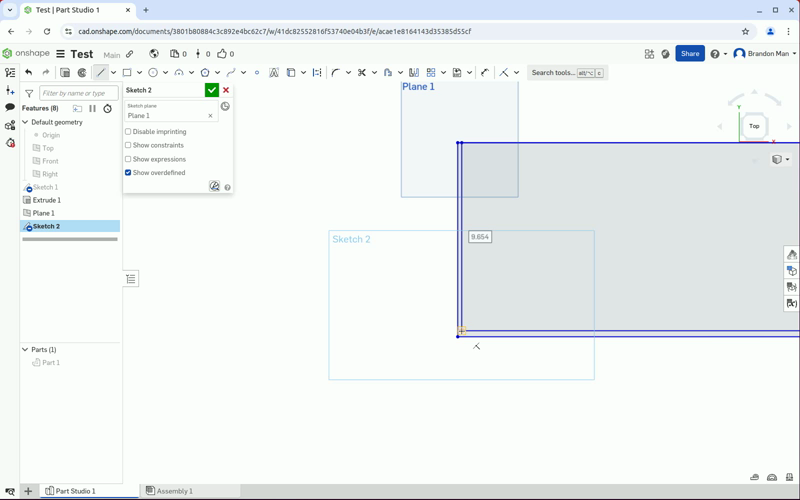
scroll(-6)
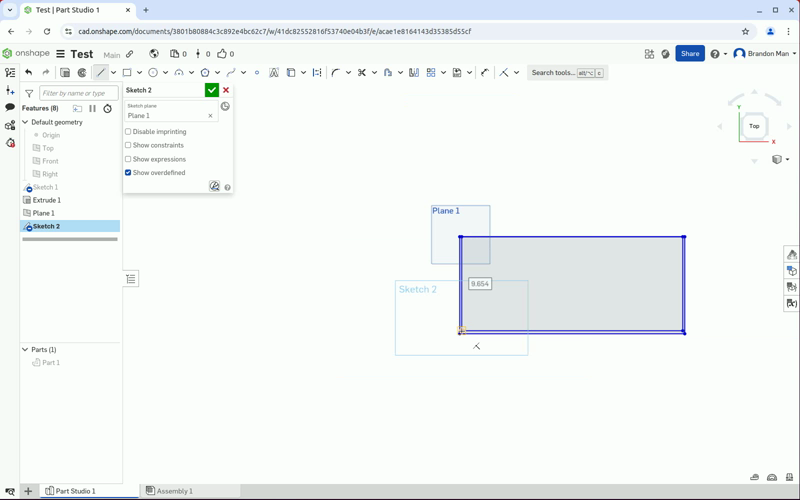
scroll(-6)
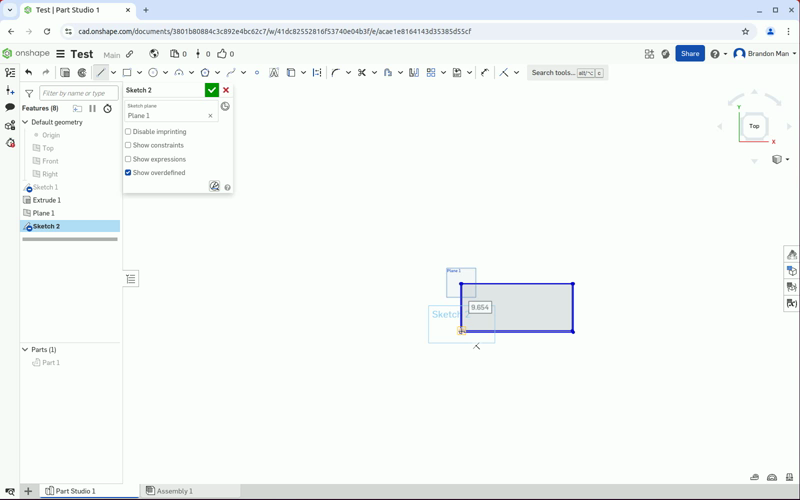
key(esc)
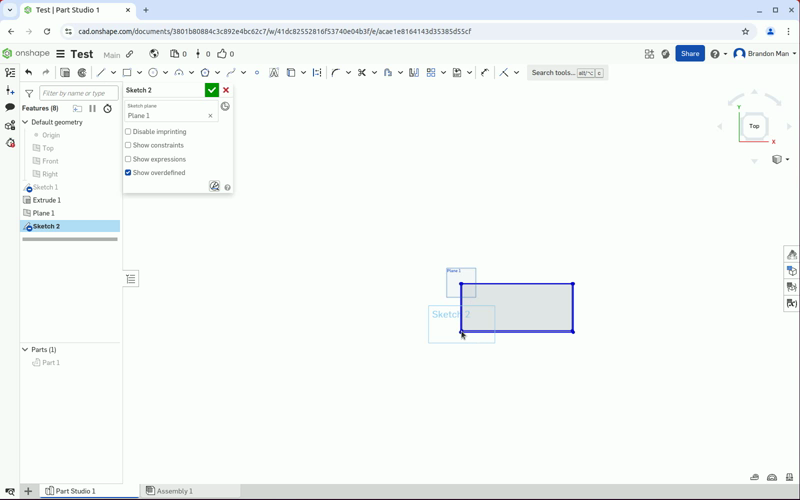
mouse_move(517, 331)
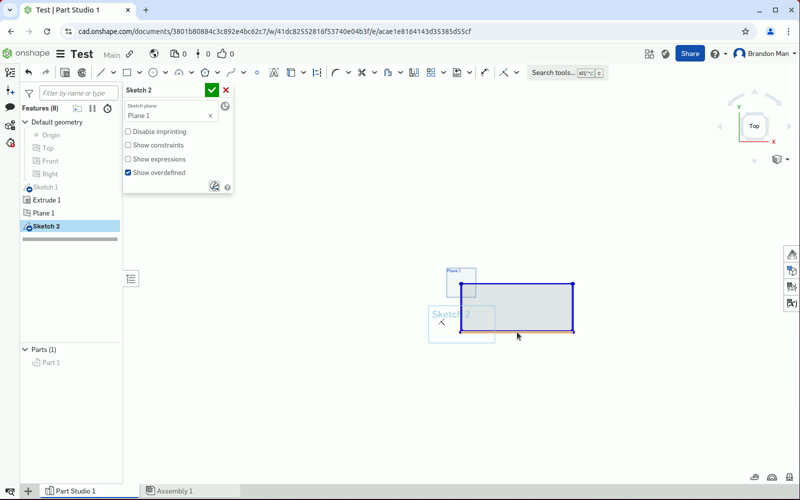
scroll(6)
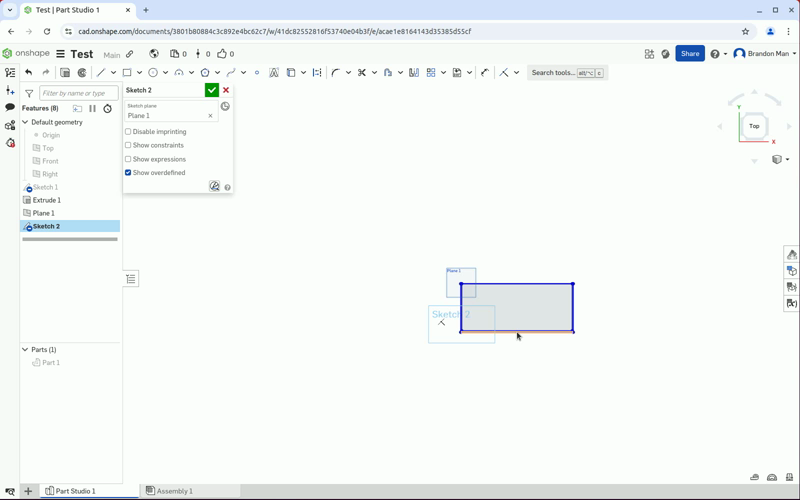
scroll(6)
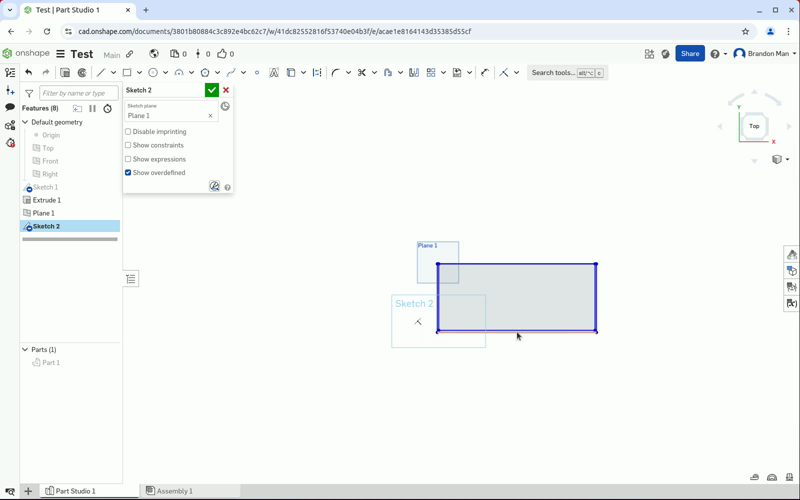
scroll(6)
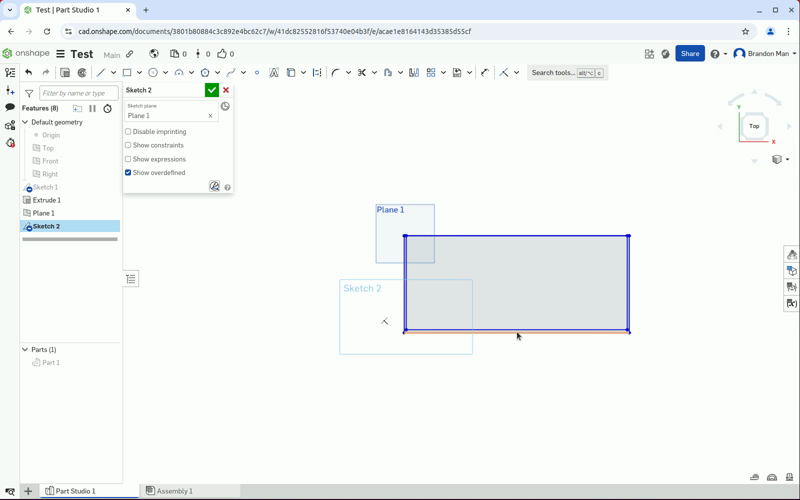
scroll(6)
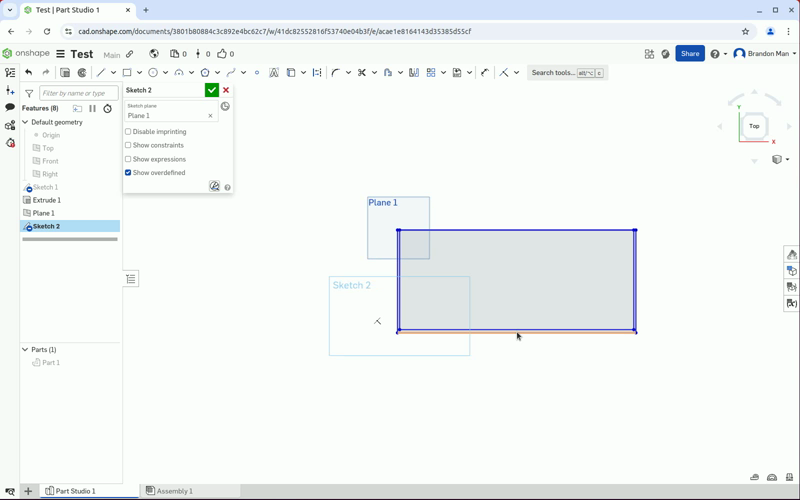
scroll(6)
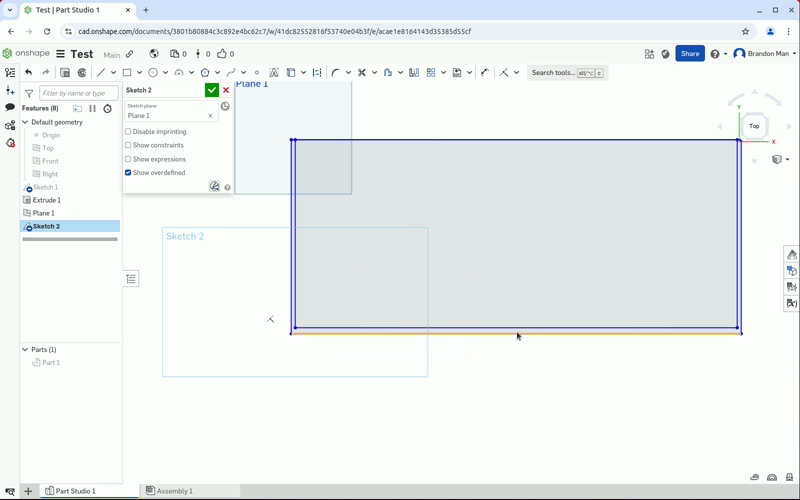
scroll(6)
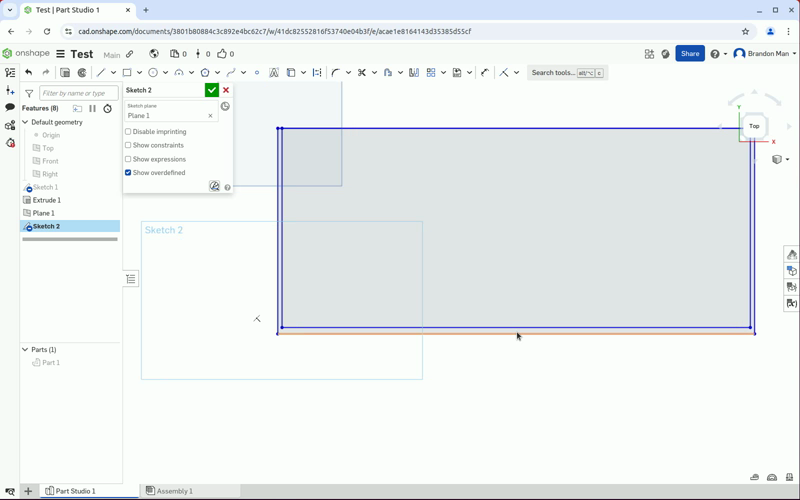
scroll(6)
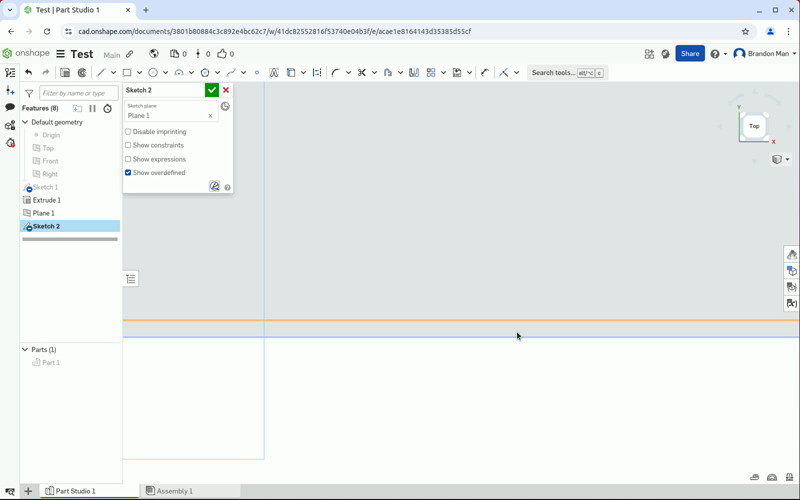
click(517, 331)
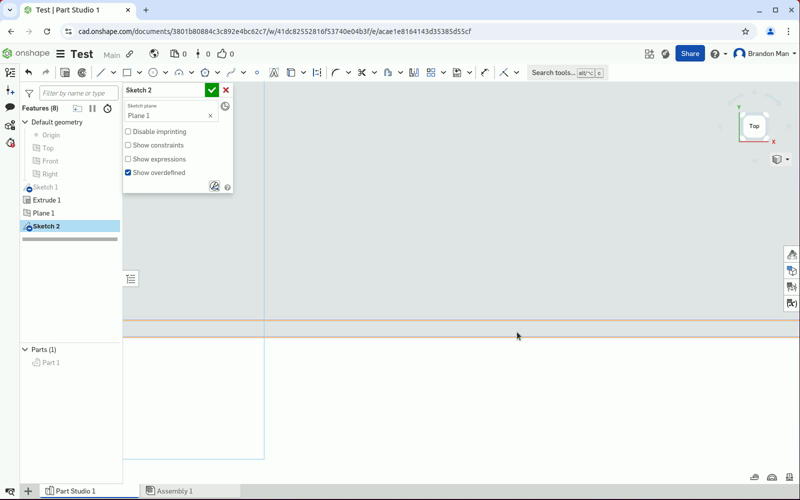
scroll(-6)
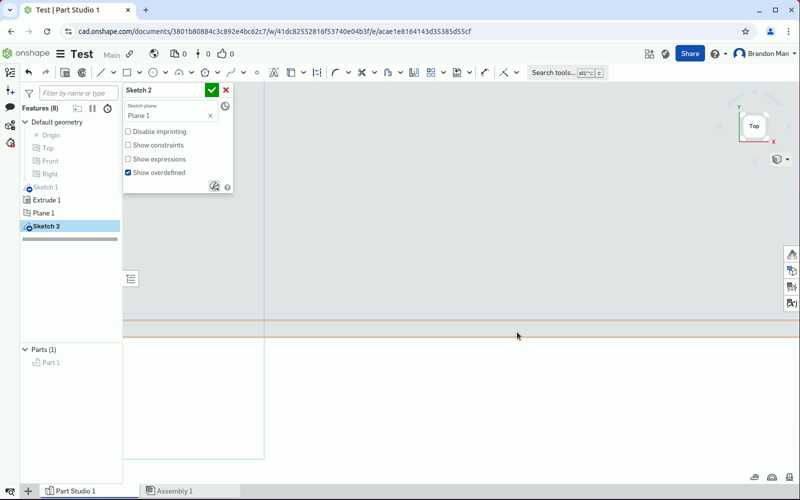
scroll(-6)
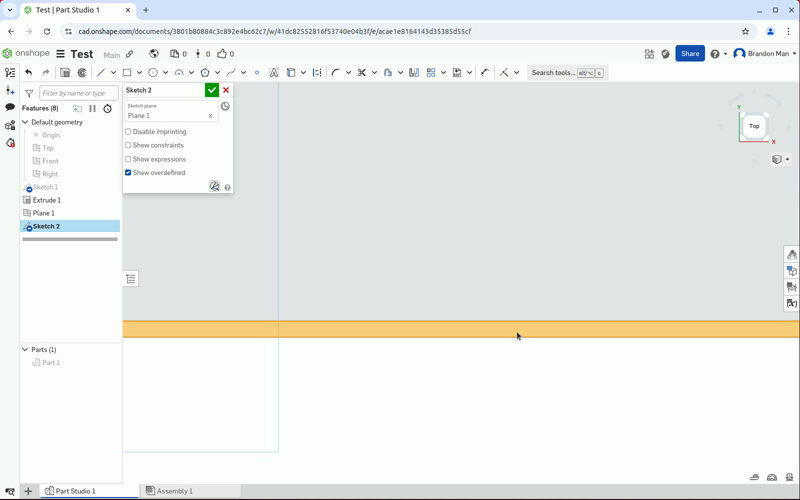
scroll(-6)
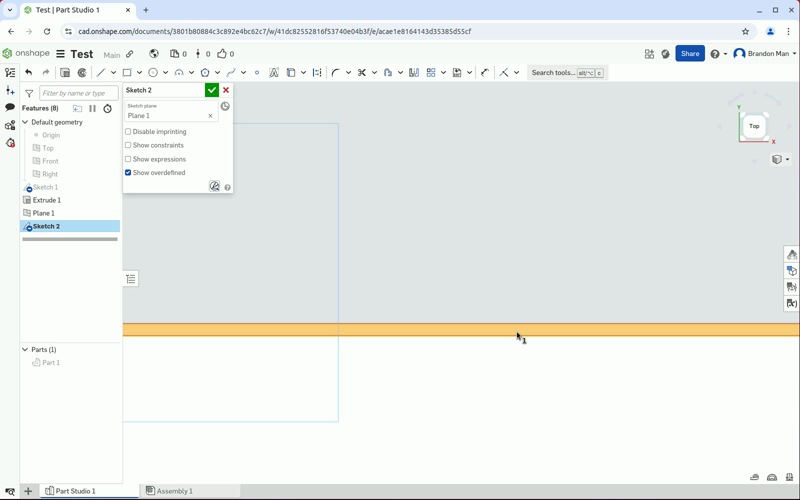
scroll(-6)
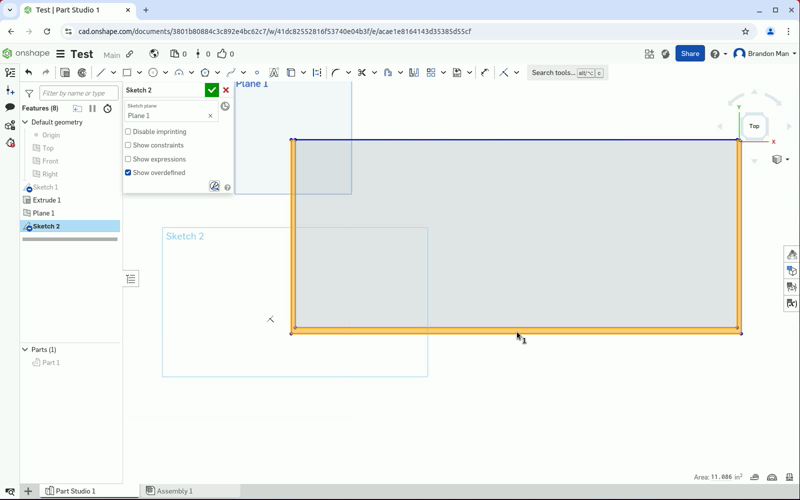
scroll(-6)
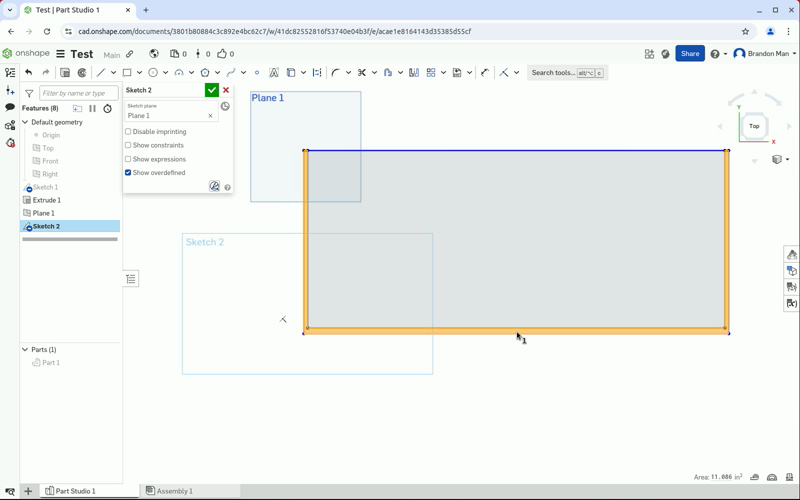
scroll(-6)
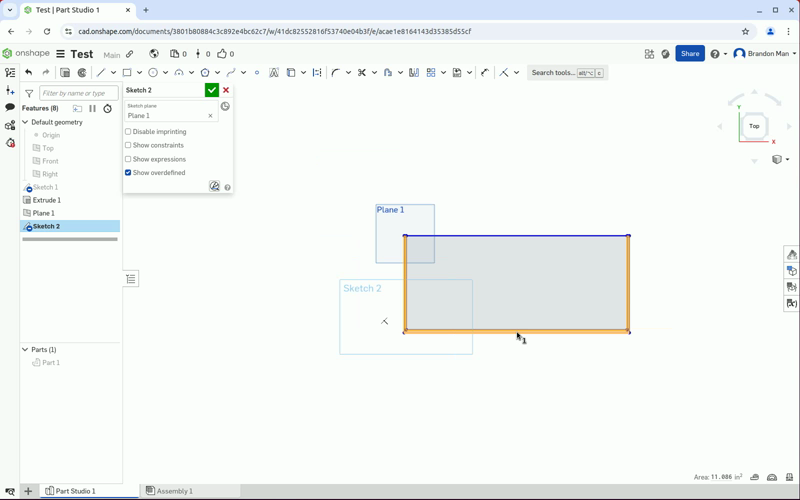
scroll(-6)
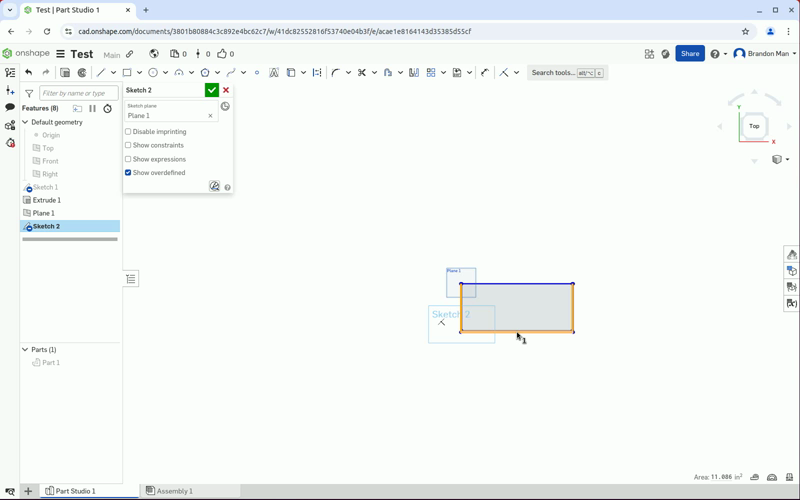
mouse_move(73, 352)
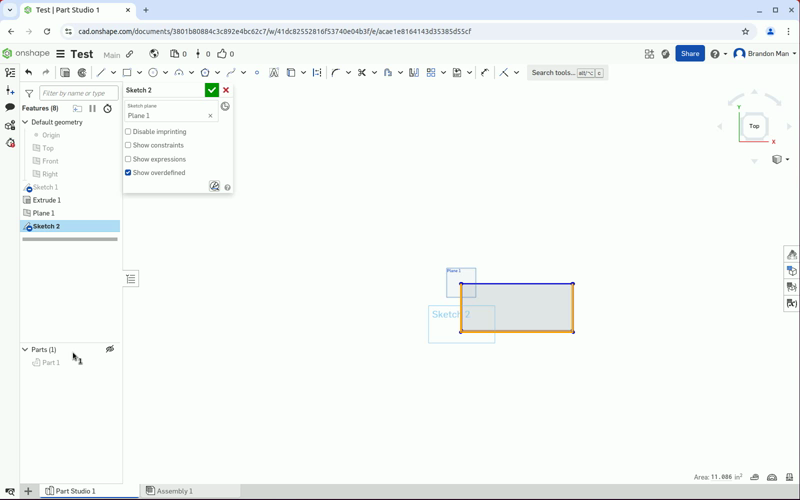
key(shift+y)
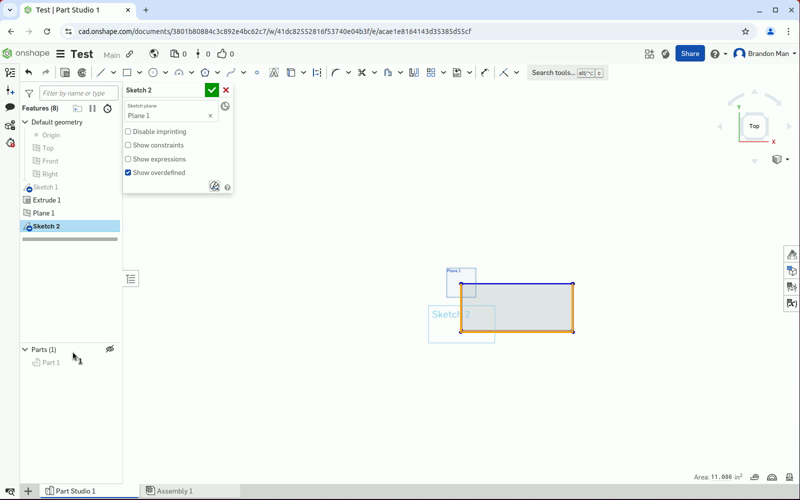
key(shift+e)
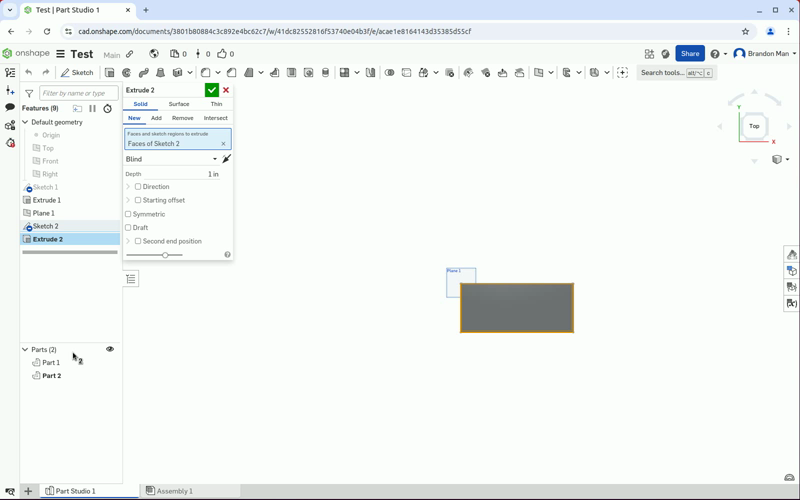
mouse_move(143, 106)
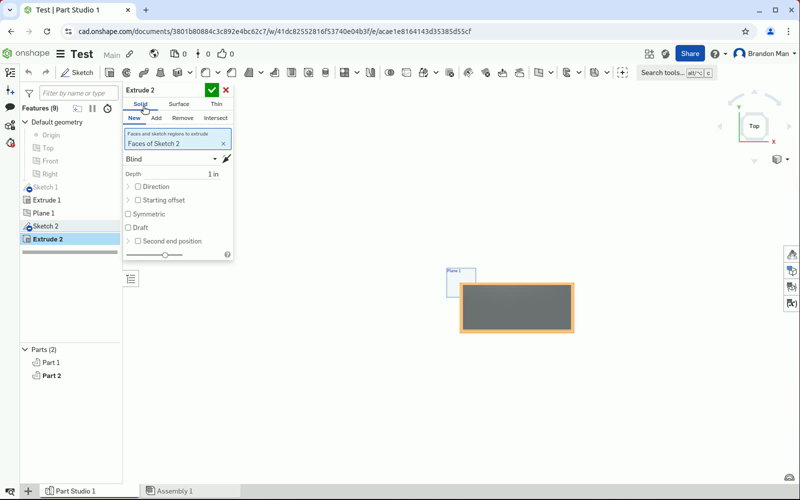
click(143, 106)
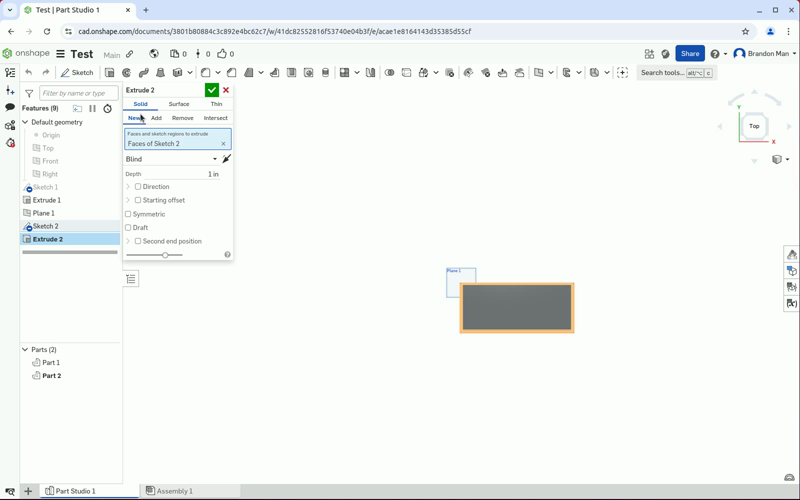
mouse_move(137, 120)
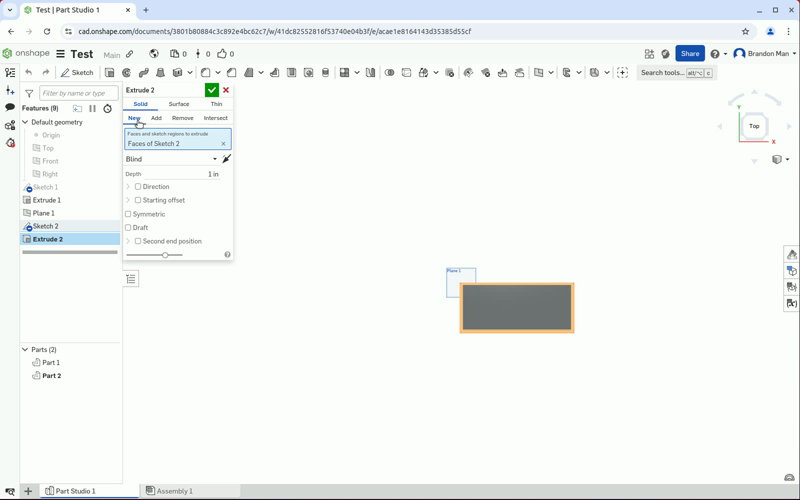
click(137, 120)
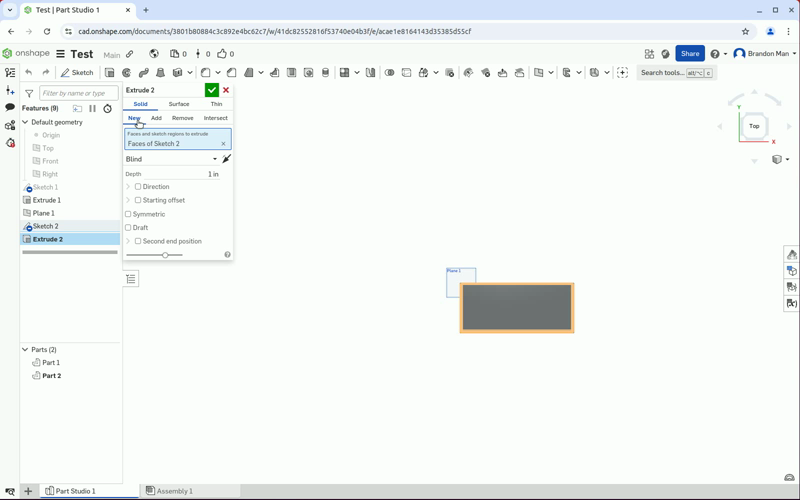
key(tab, 4)
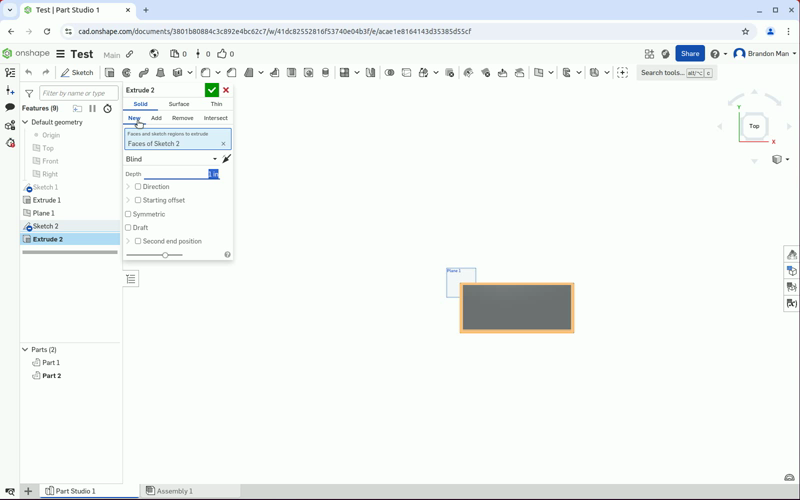
text(0.481)
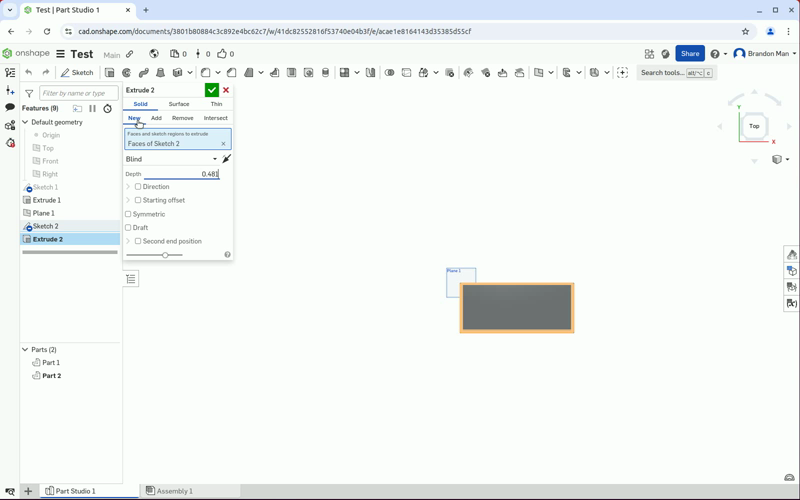
key(enter)
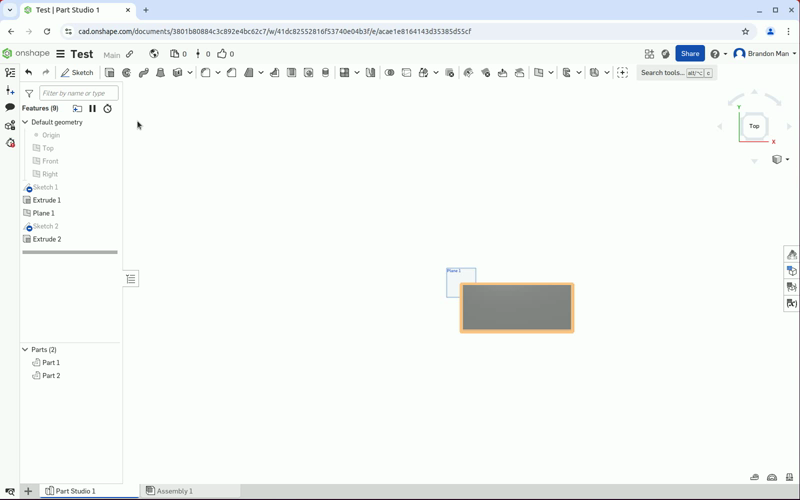
key(shift+h)
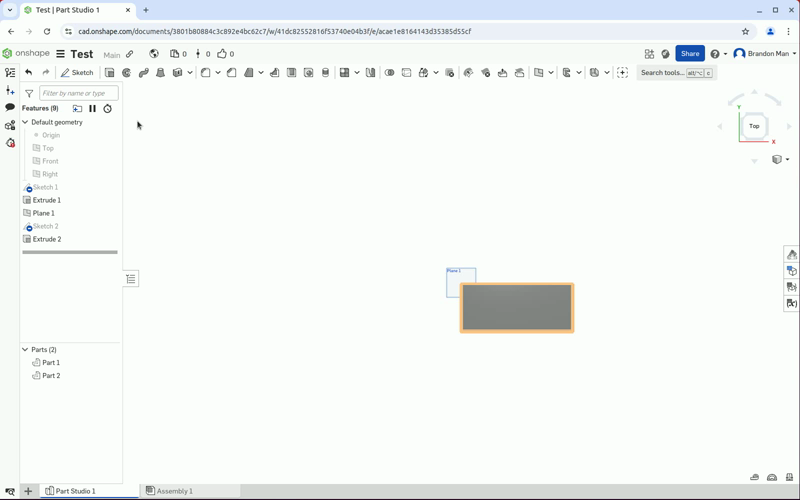
key(shift+h)
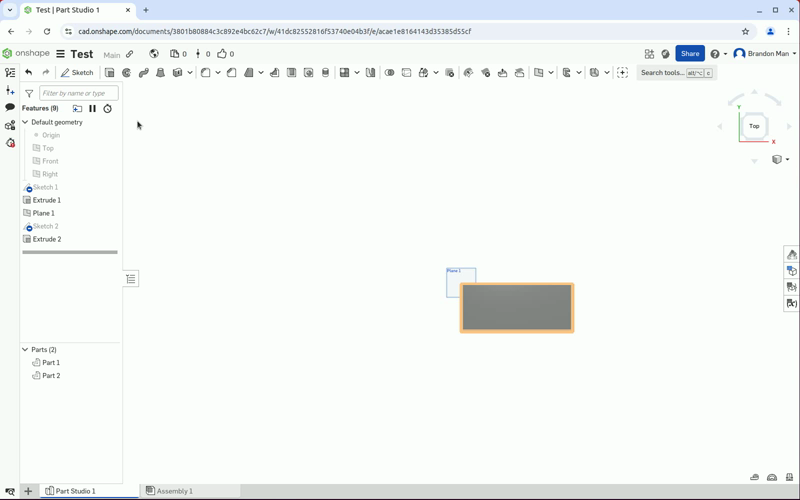
key(shift+7)
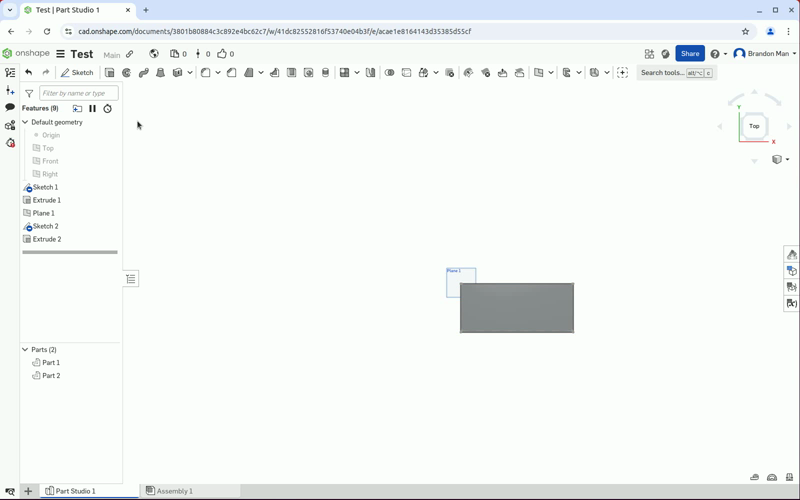
key(up, 3)
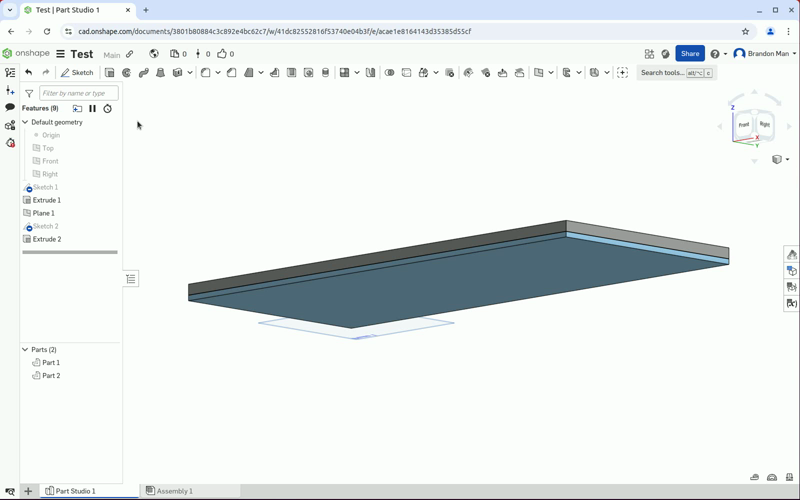
key(left, 3)
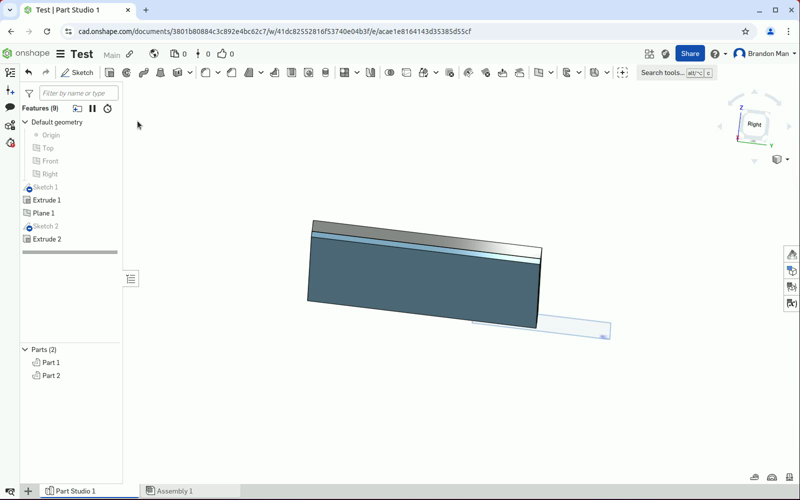
key(right, 3)
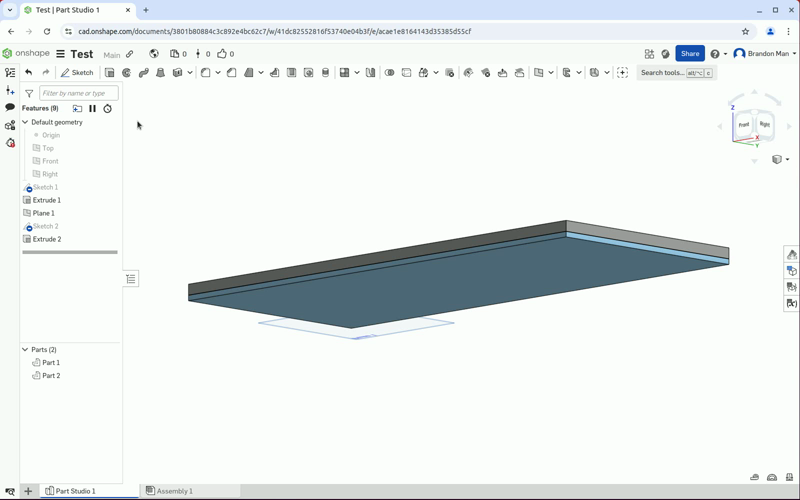
key(down, 3)
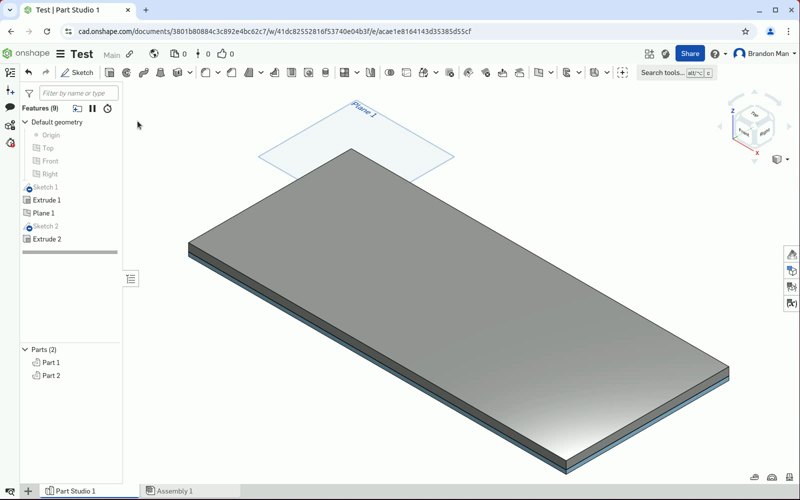
mouse_move(73, 189)
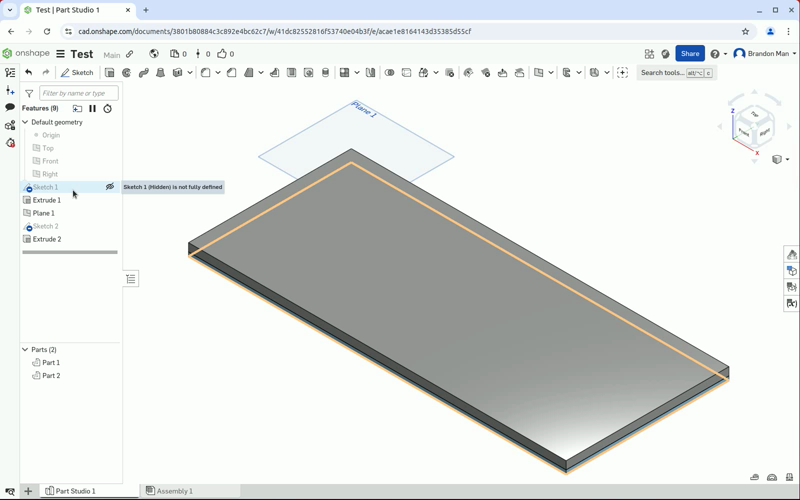
click(73, 189)